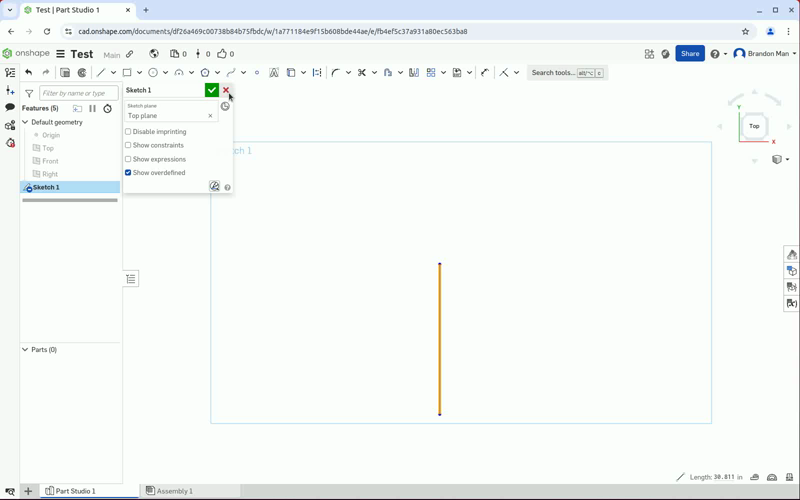
key(shift+h)
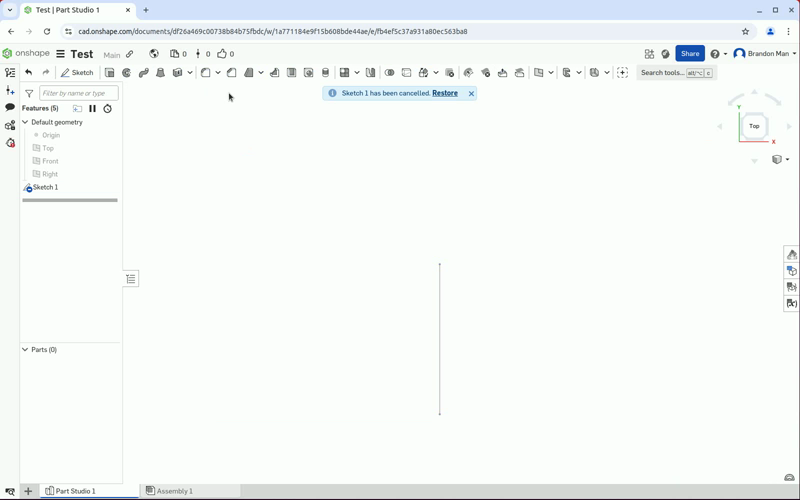
key(shift+s)
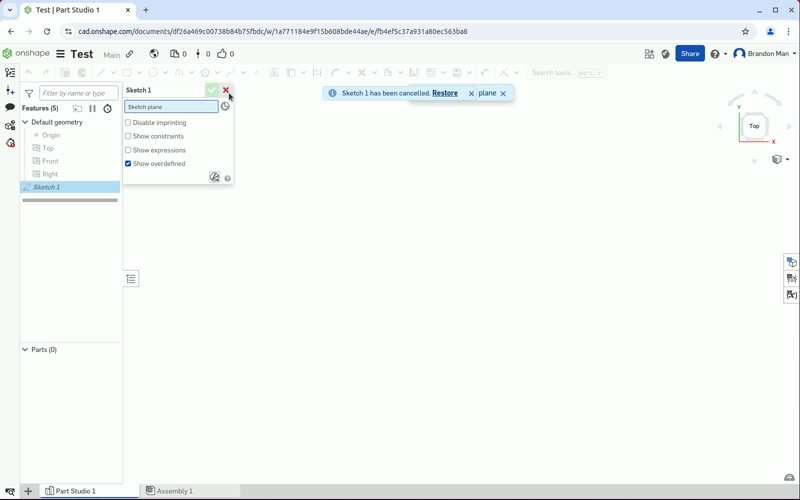
mouse_move(73, 150)
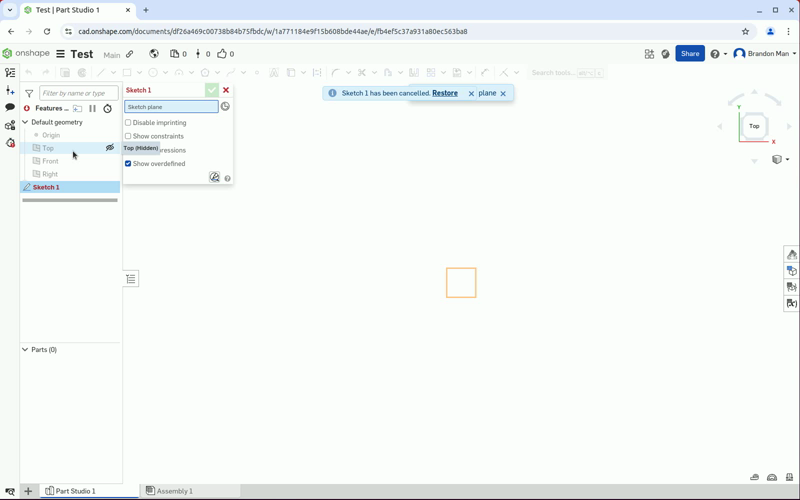
click(73, 150)
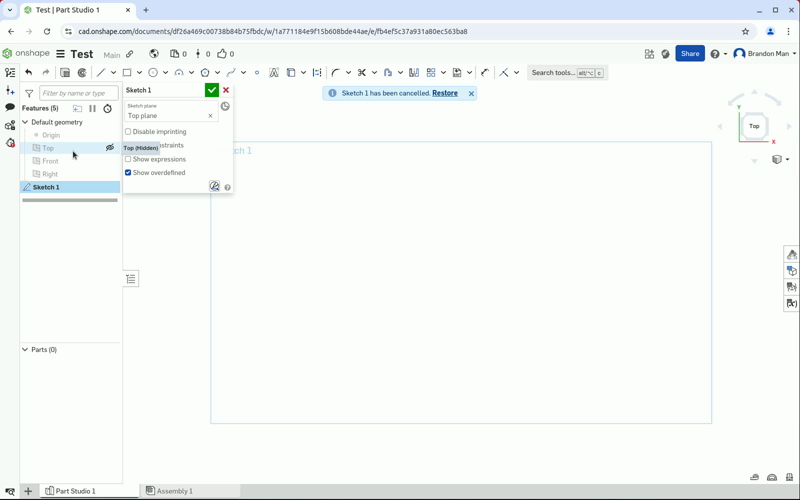
mouse_move(73, 352)
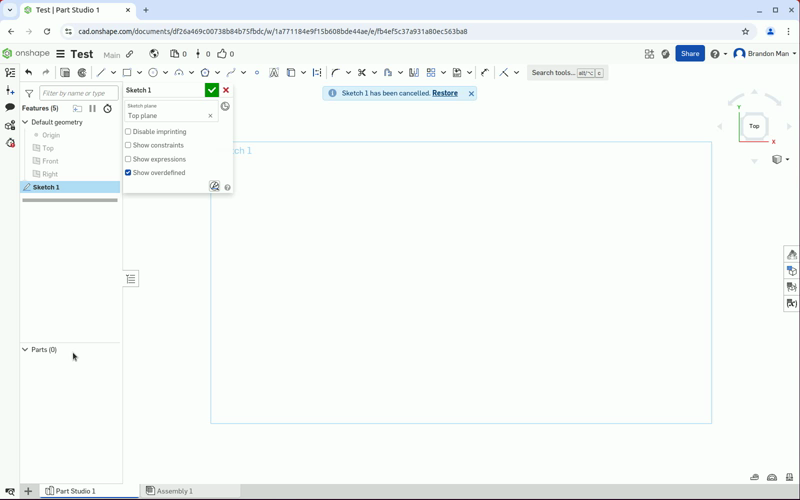
key(y)
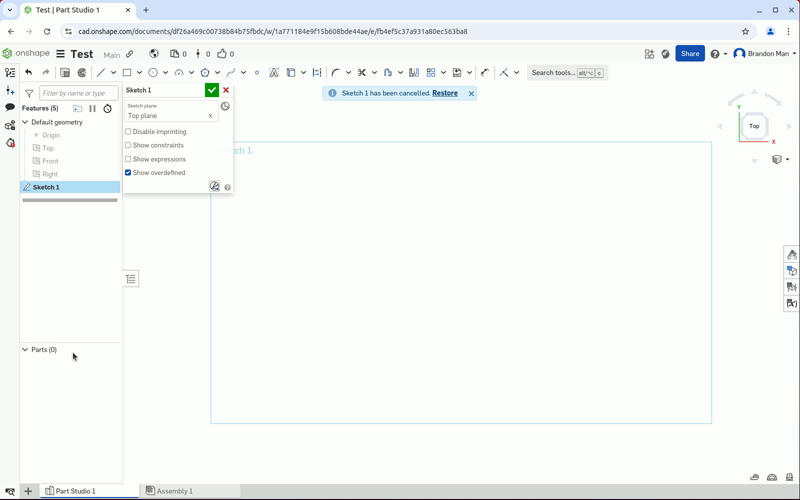
key(l)
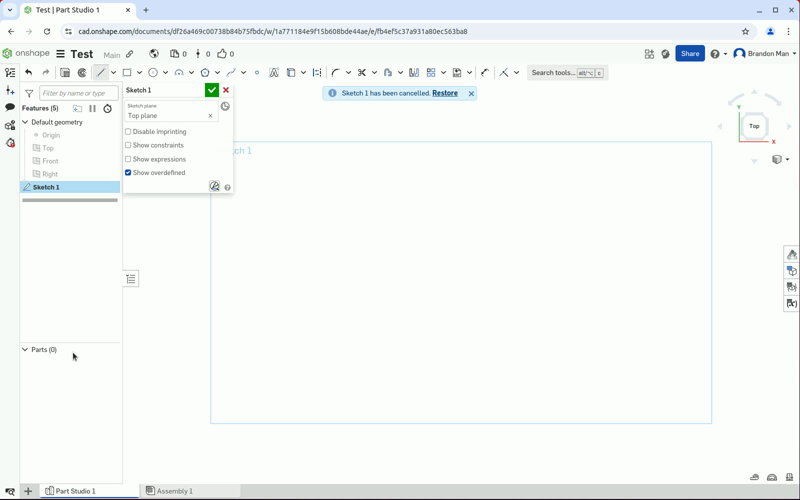
key_down(shift)
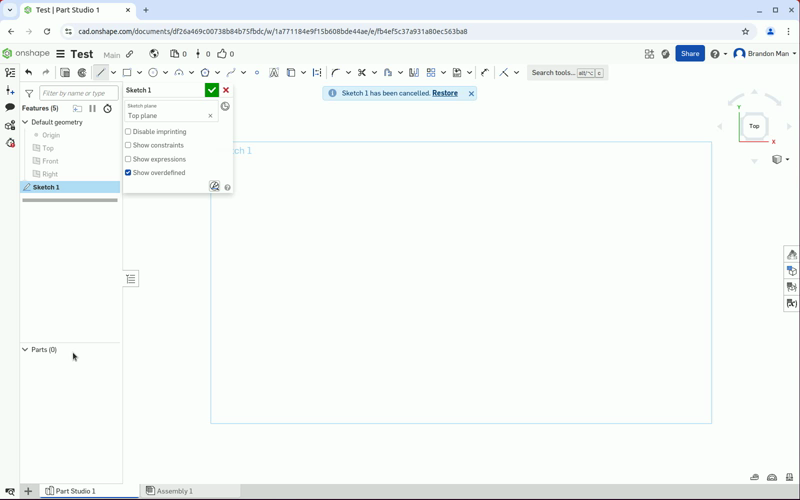
mouse_move(363, 226)
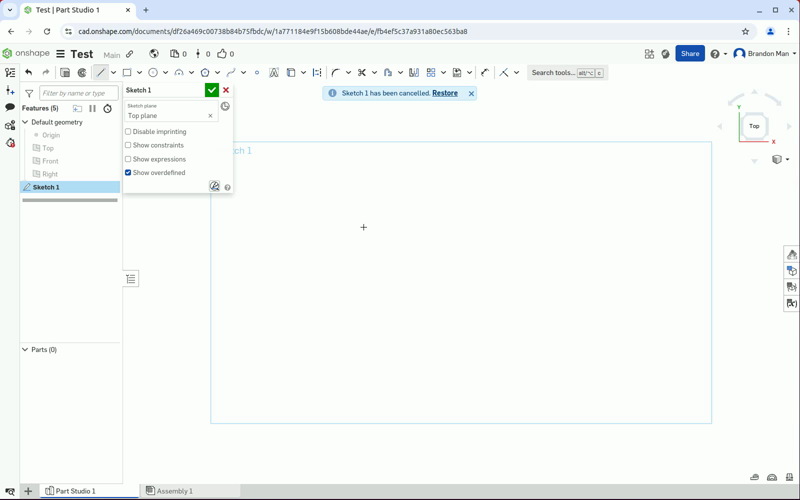
click(363, 226)
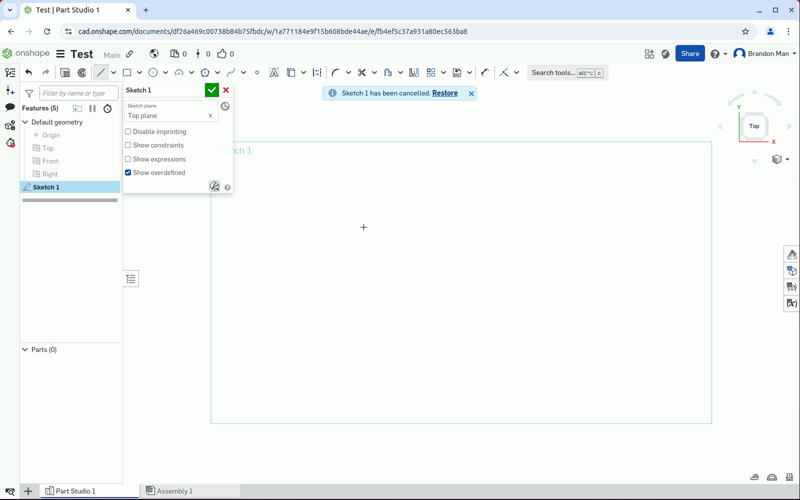
key_up(shift)
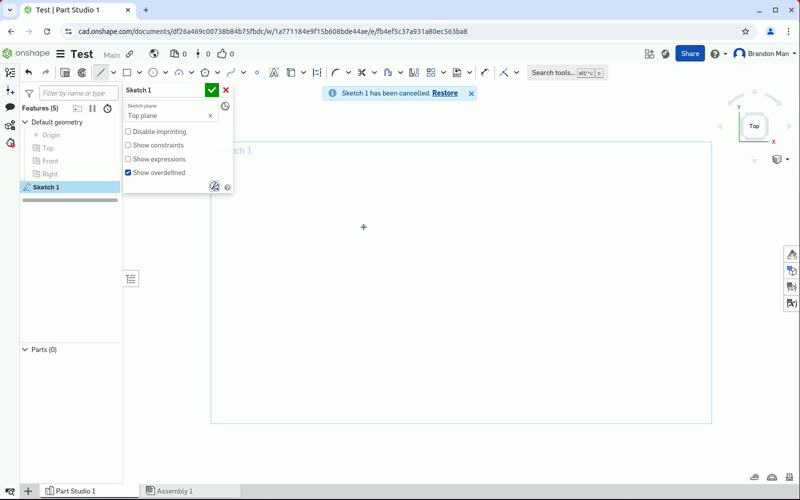
key_down(shift)
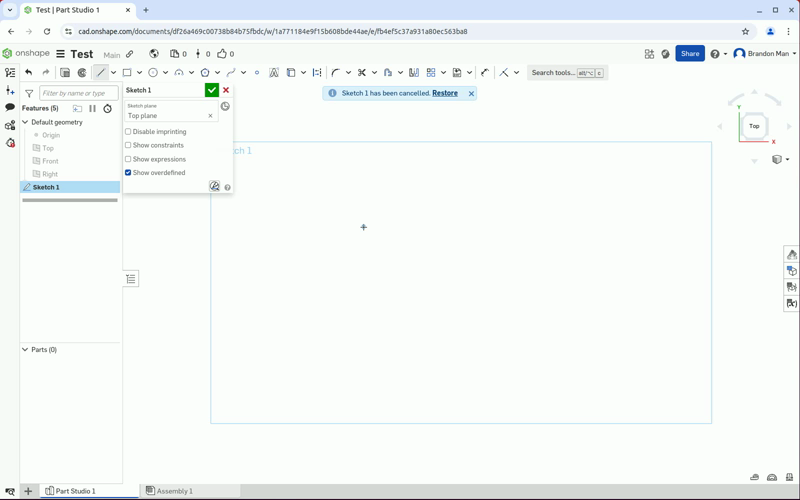
mouse_move(411, 310)
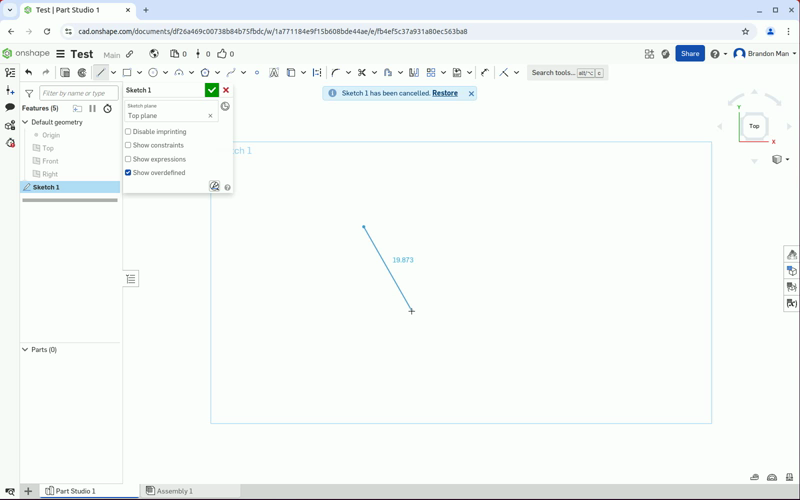
click(411, 310)
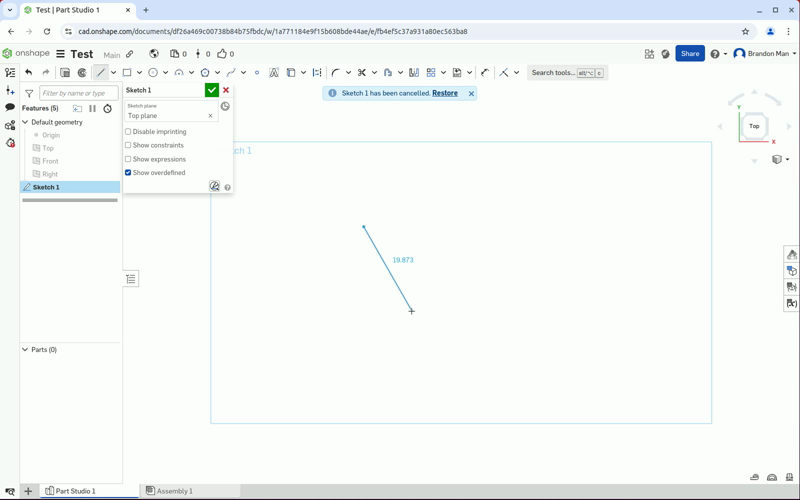
key_up(shift)
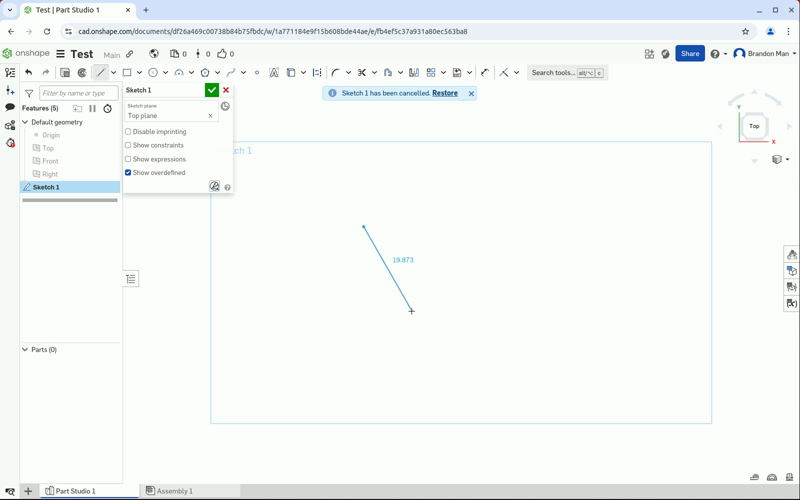
key_down(shift)
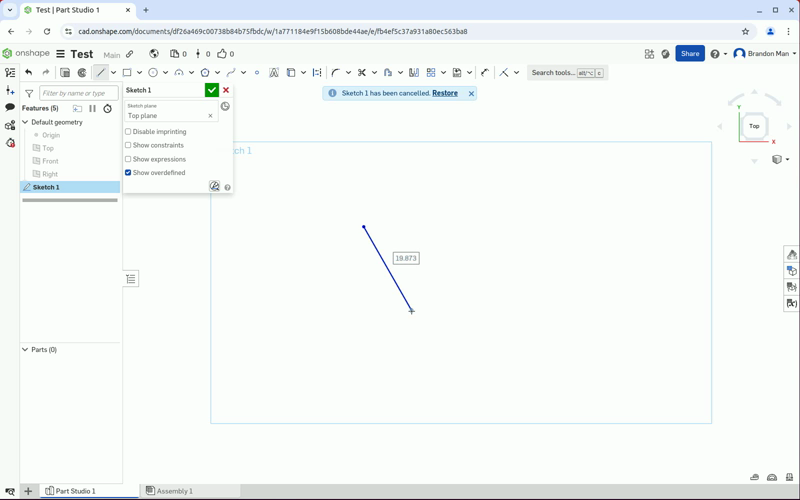
mouse_move(461, 226)
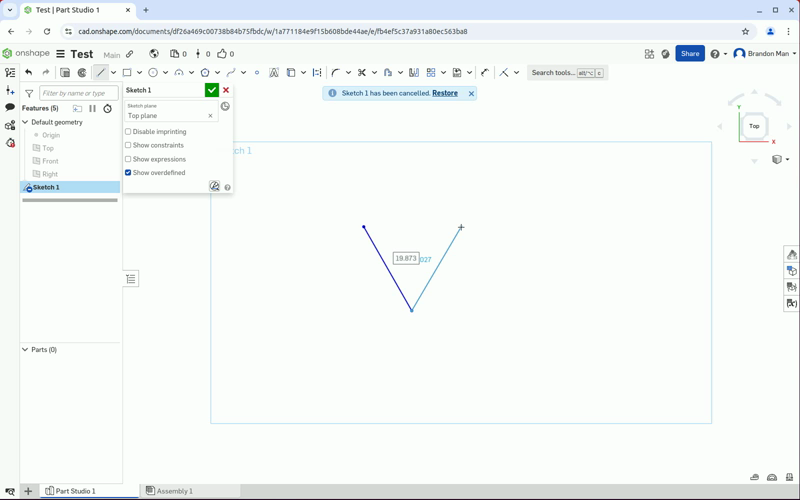
click(461, 226)
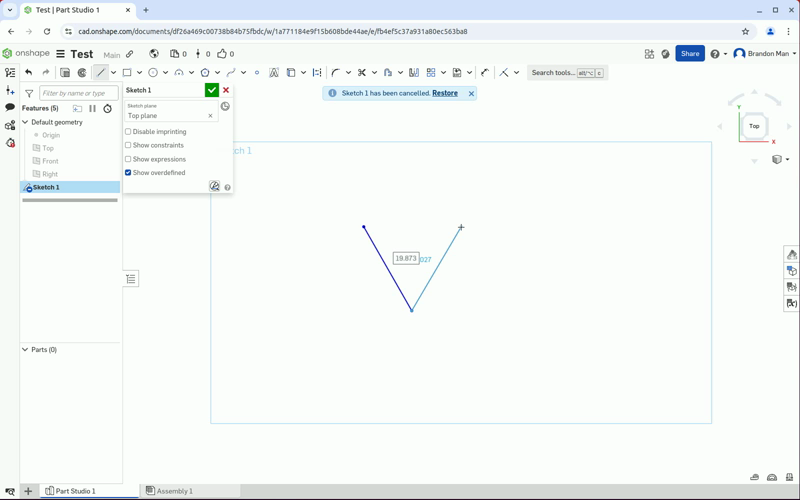
key_up(shift)
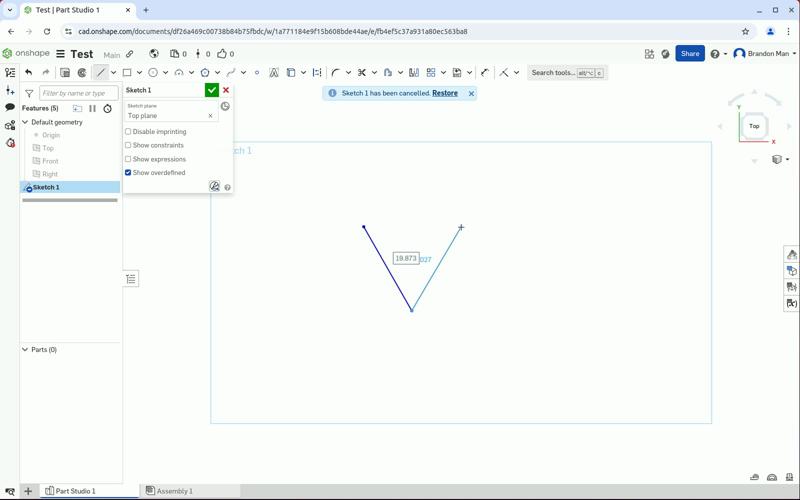
key_down(shift)
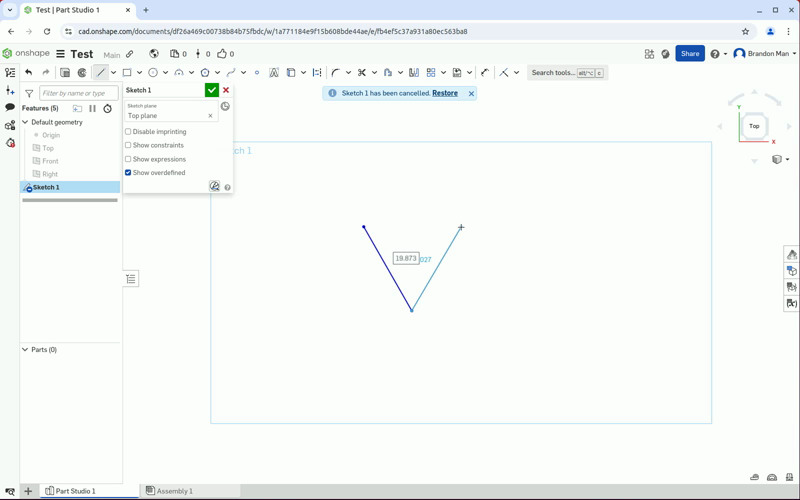
mouse_move(363, 226)
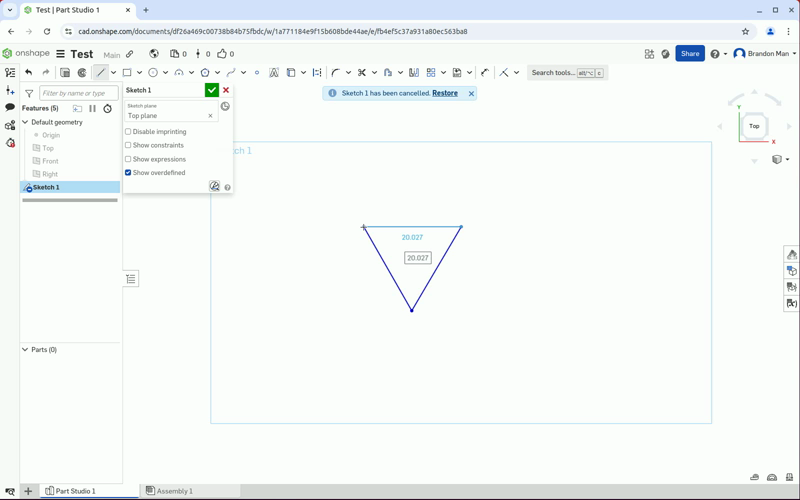
key_up(shift)
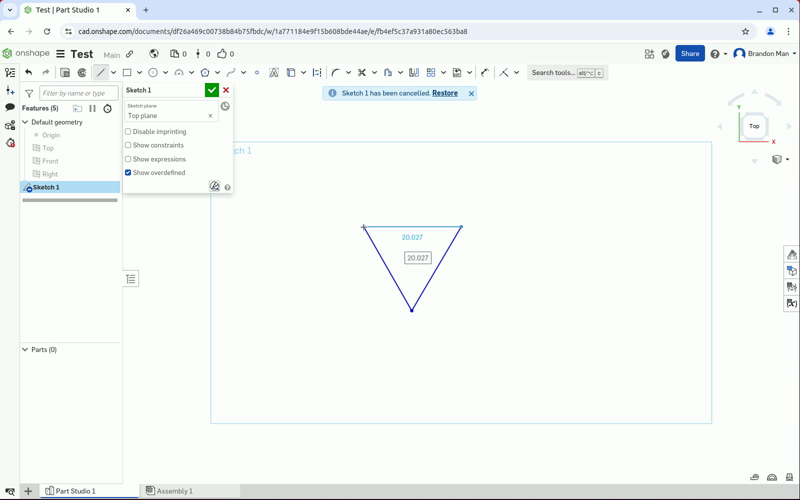
click(363, 226)
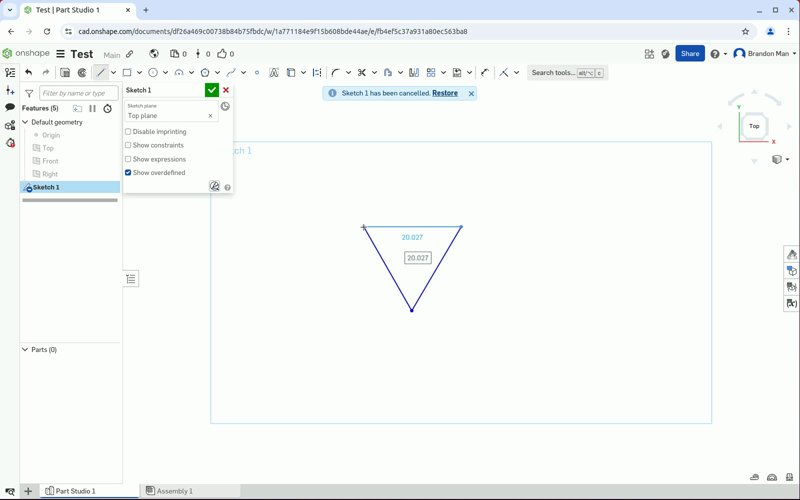
key(esc)
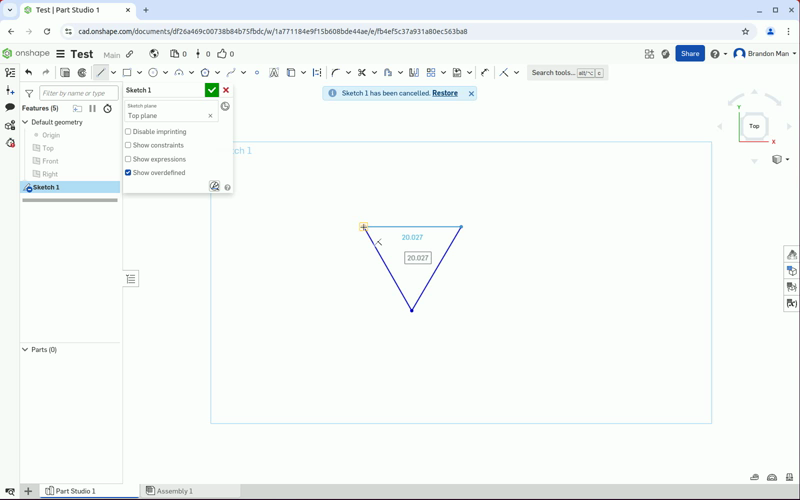
key(l)
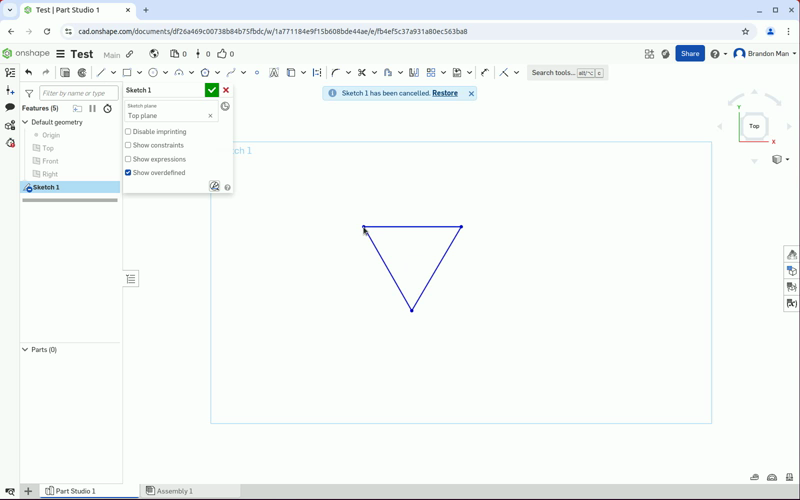
key_down(shift)
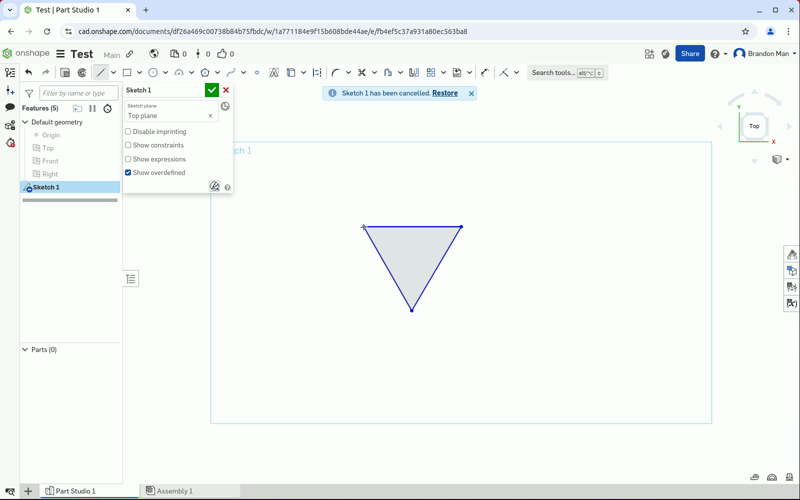
mouse_move(394, 254)
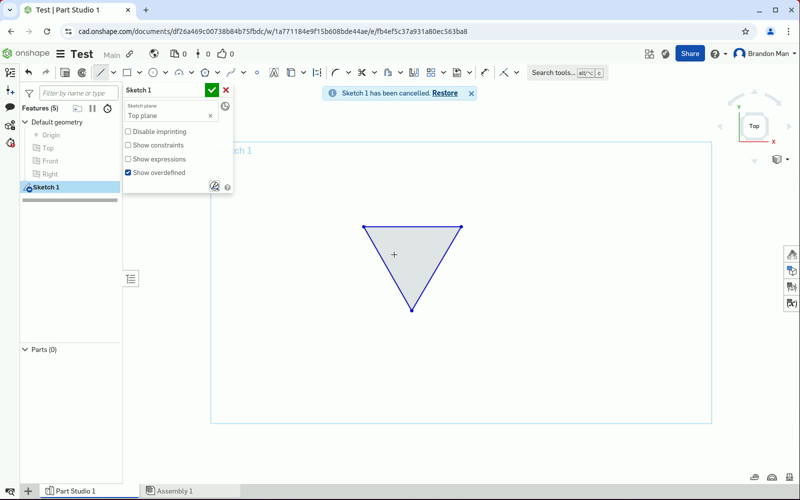
click(394, 254)
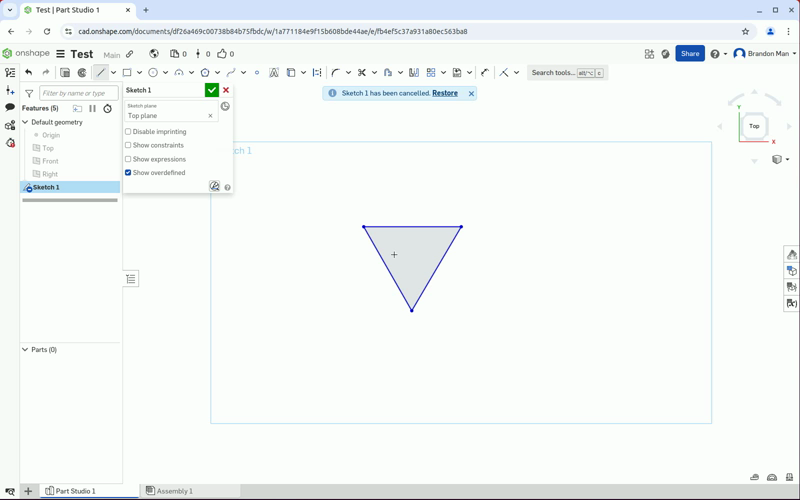
key_up(shift)
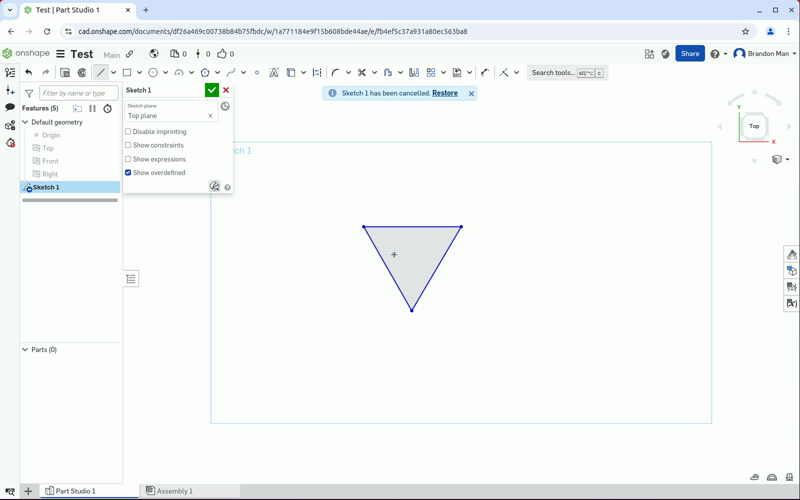
key_down(shift)
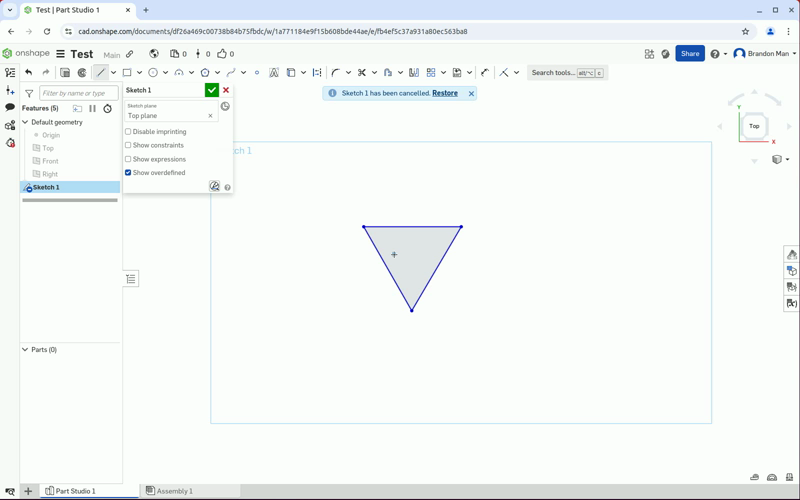
mouse_move(424, 254)
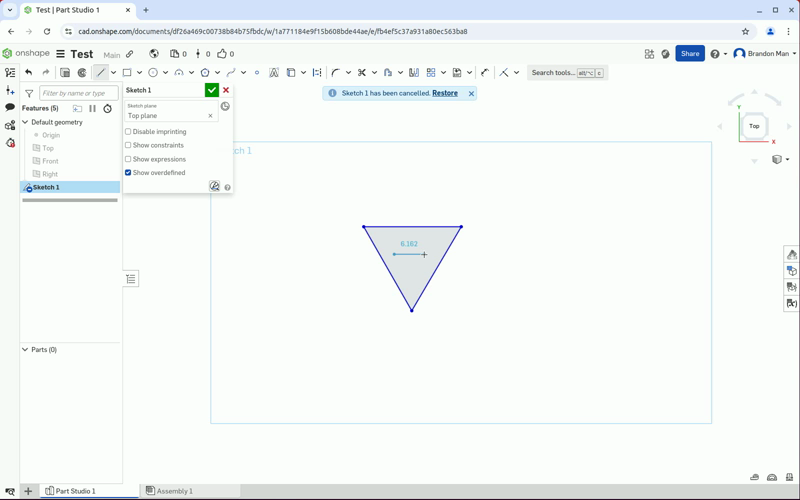
mouse_move(403, 270)
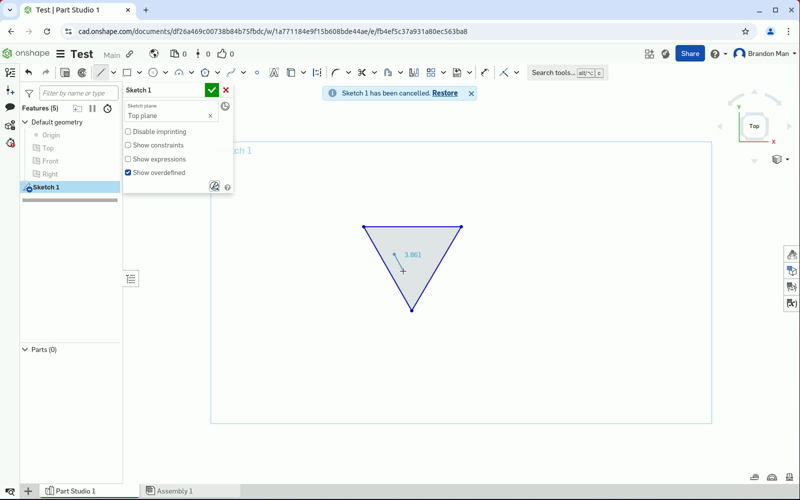
click(403, 270)
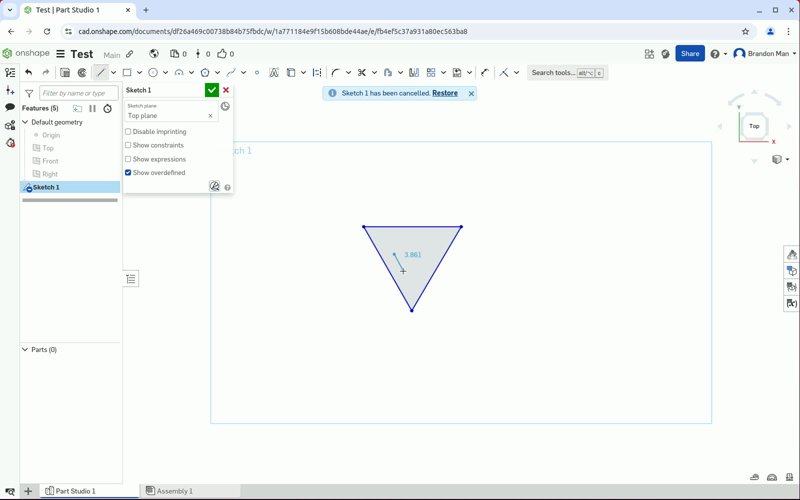
key_up(shift)
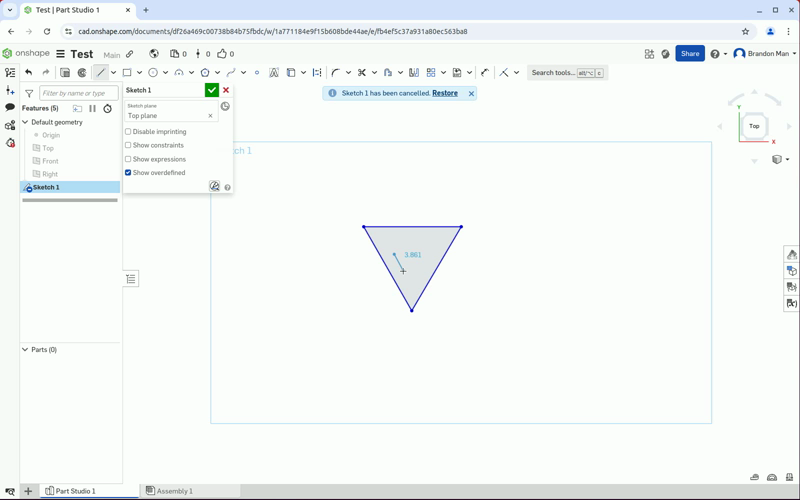
key_down(shift)
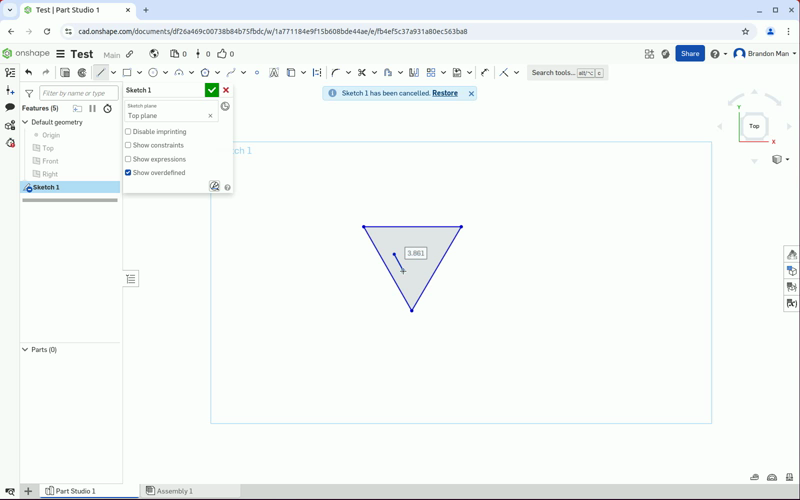
mouse_move(433, 270)
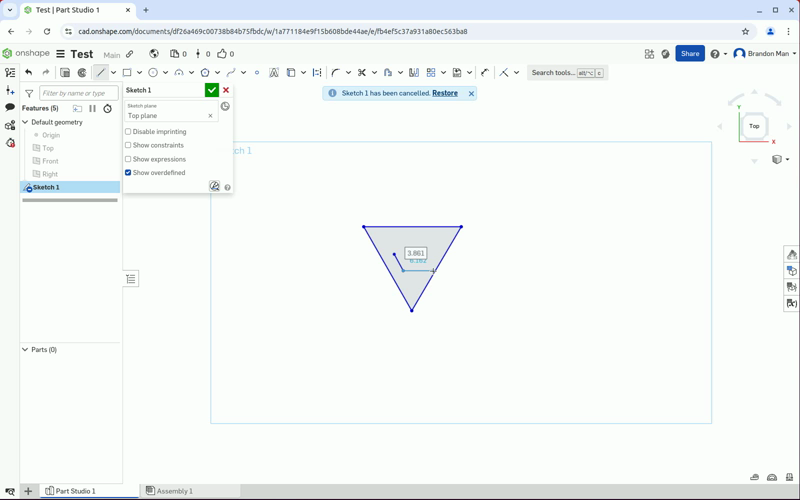
mouse_move(420, 270)
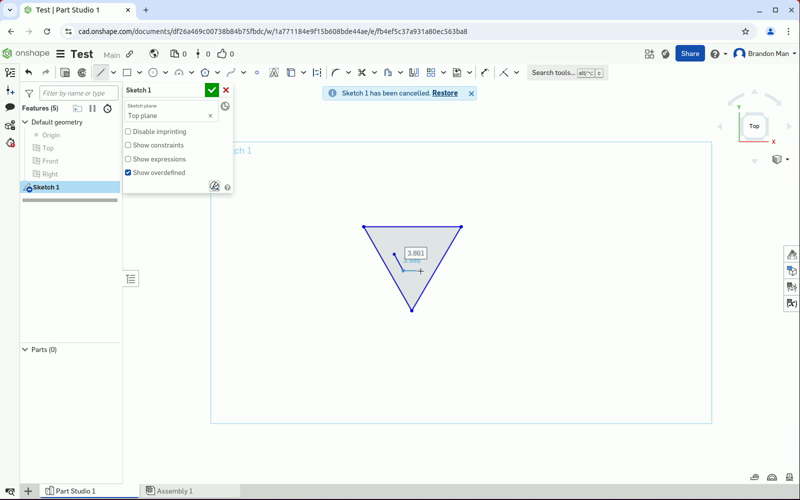
click(420, 270)
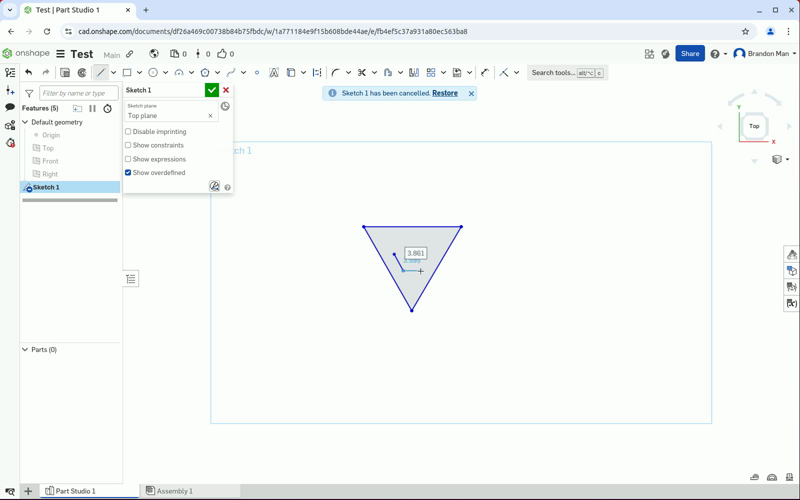
key_up(shift)
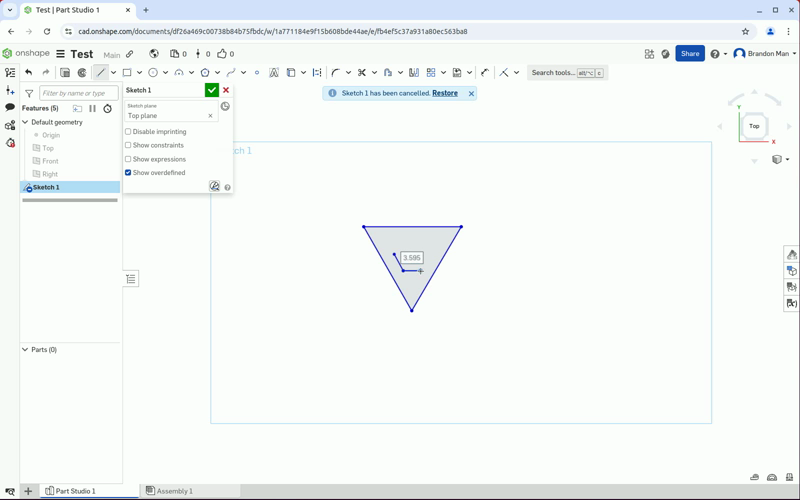
key_down(shift)
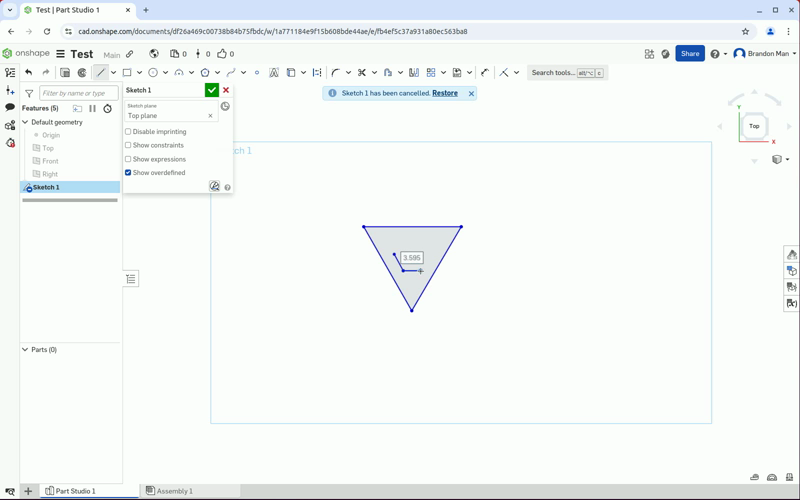
mouse_move(450, 270)
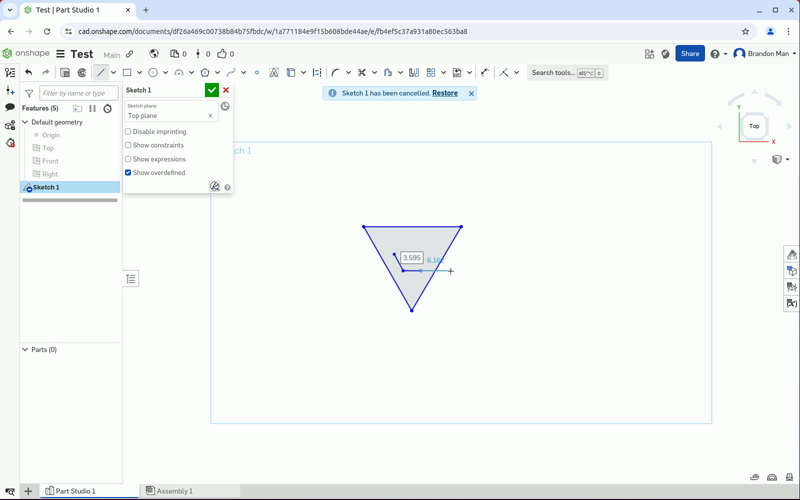
mouse_move(430, 254)
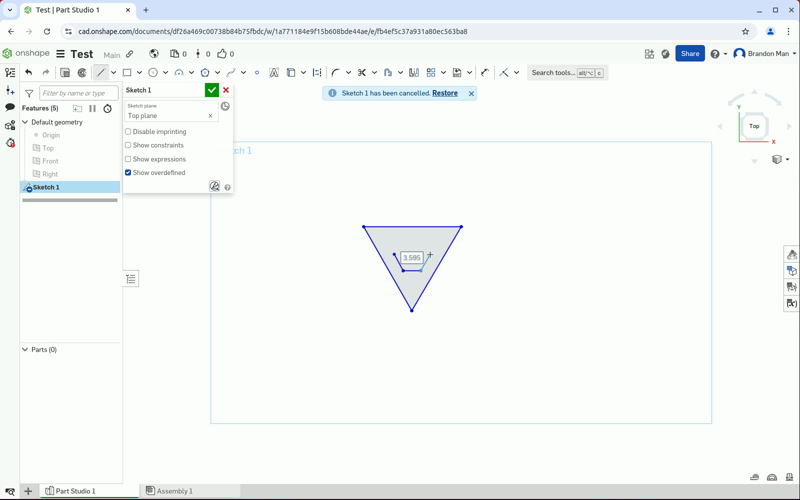
click(430, 254)
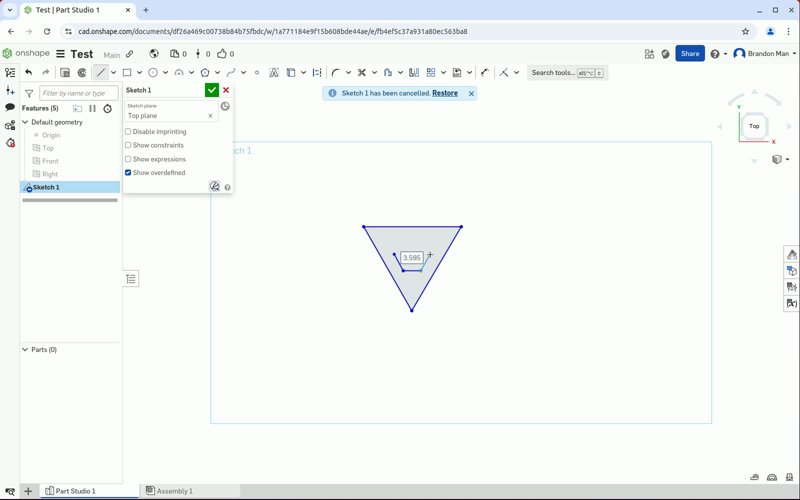
key_up(shift)
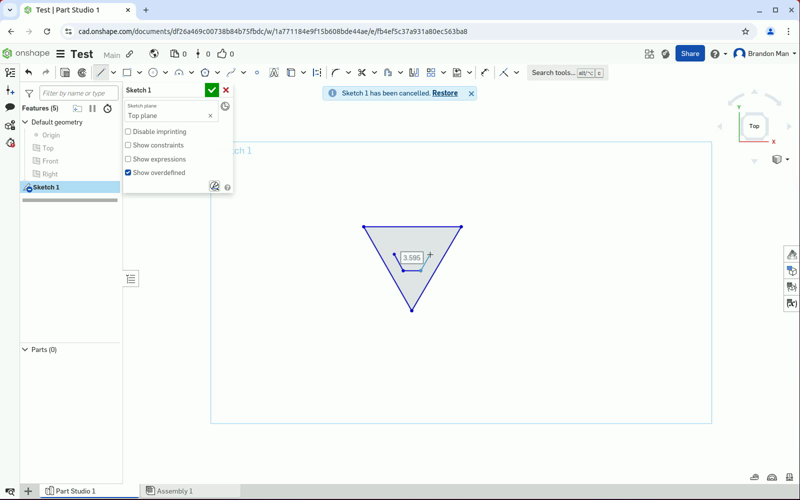
key_down(shift)
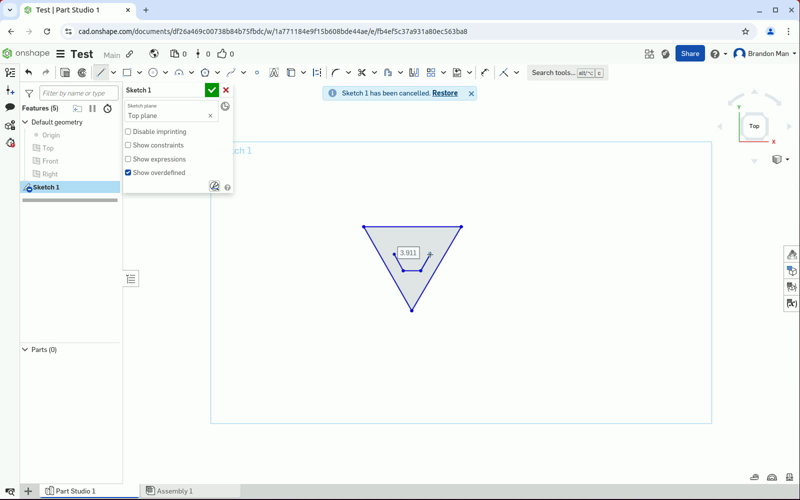
mouse_move(460, 254)
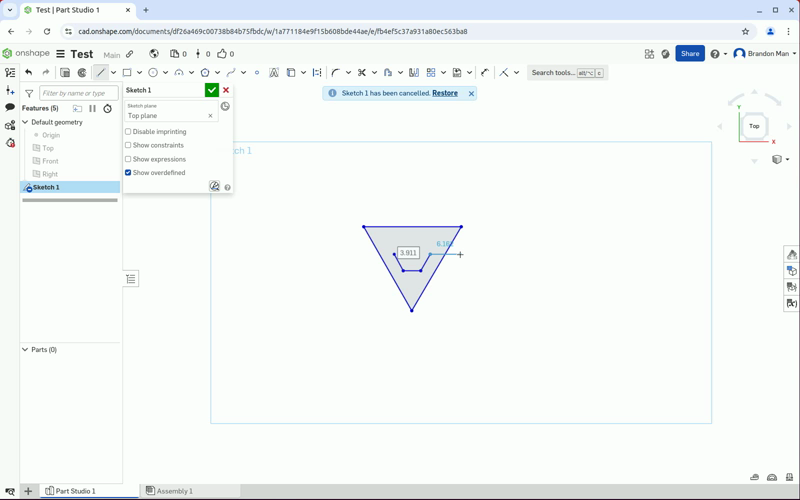
mouse_move(420, 239)
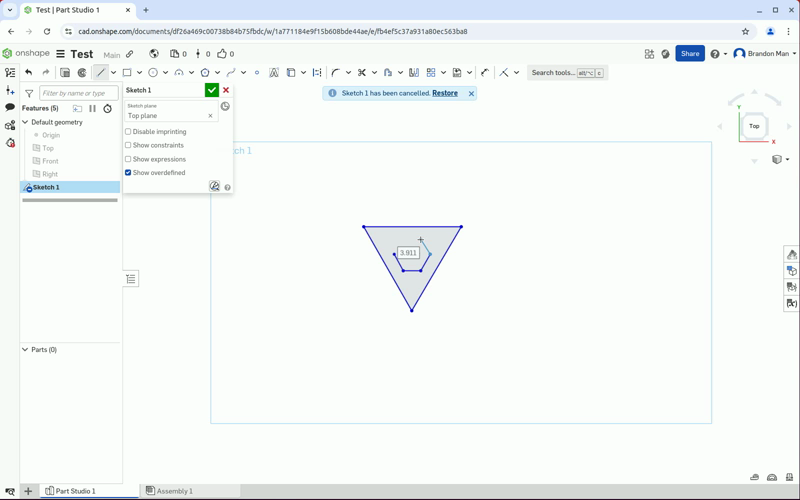
click(420, 239)
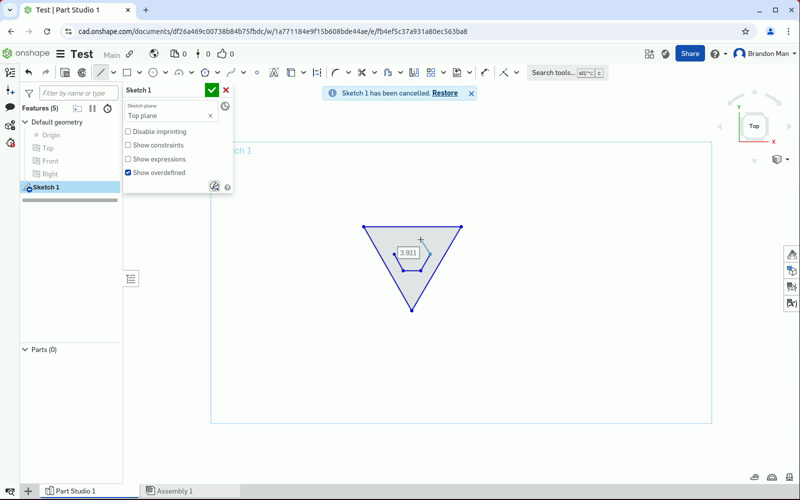
key_up(shift)
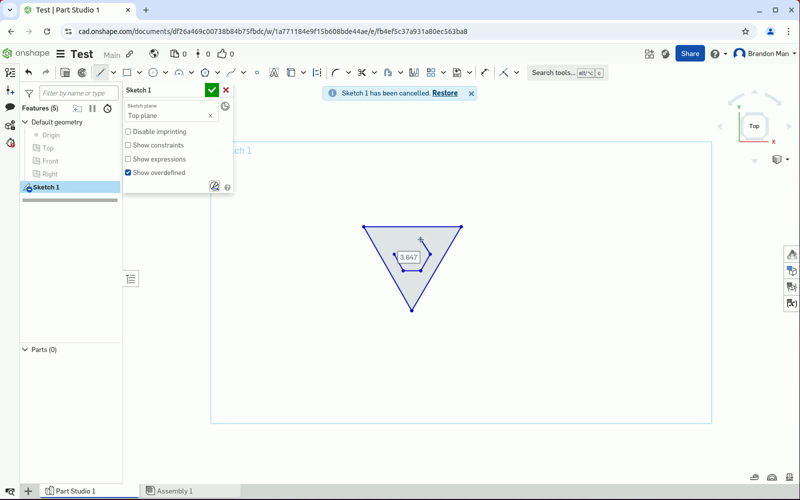
key_down(shift)
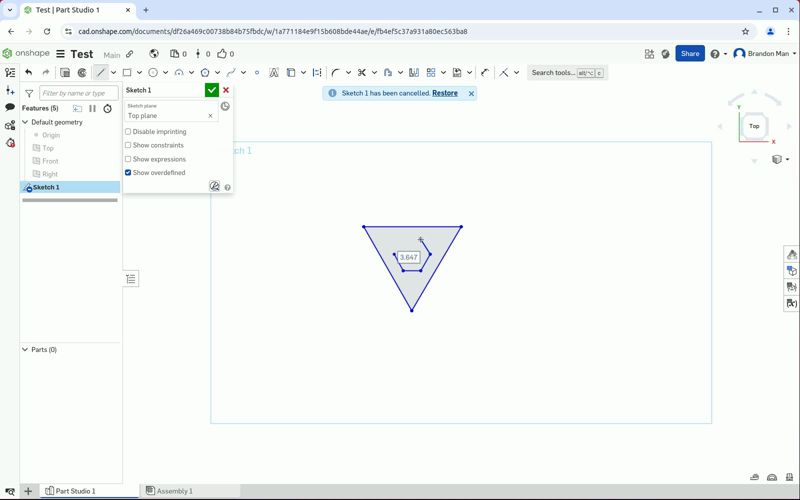
mouse_move(450, 239)
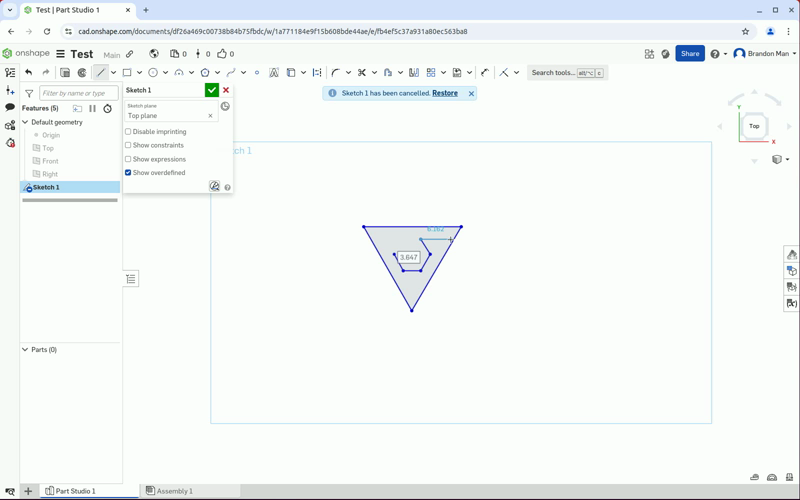
mouse_move(403, 239)
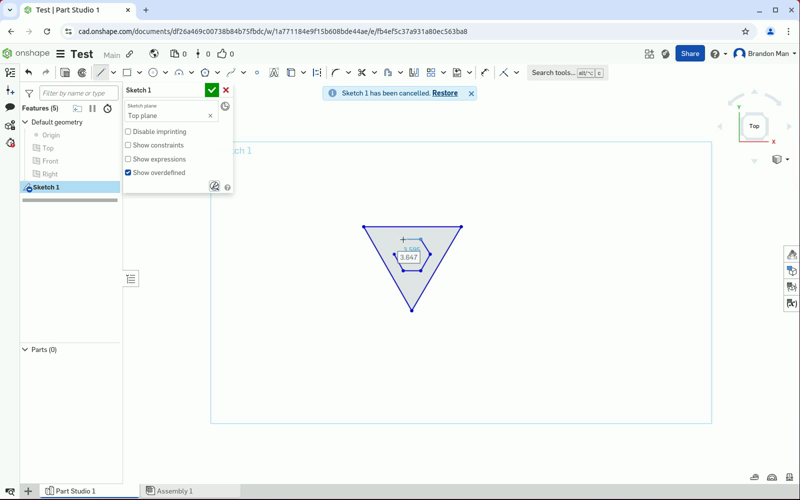
click(403, 239)
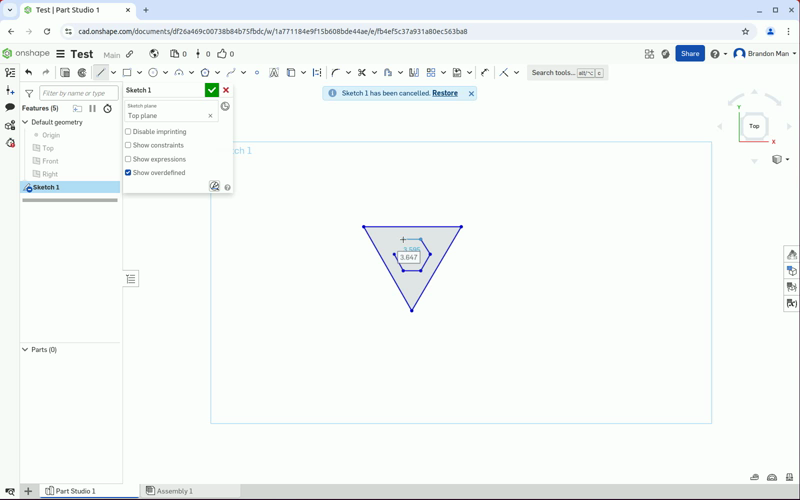
key_up(shift)
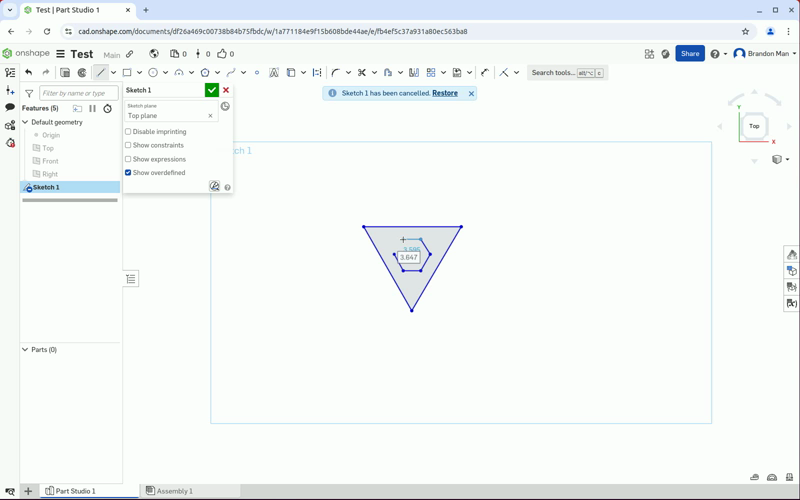
mouse_move(433, 239)
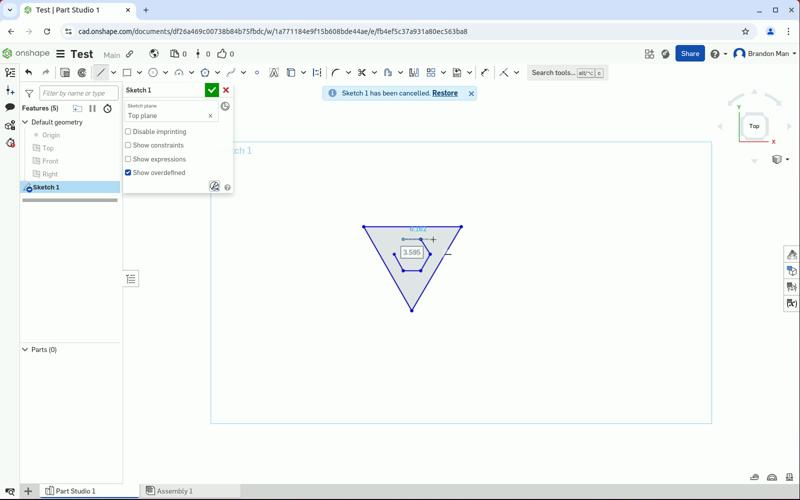
key_down(shift)
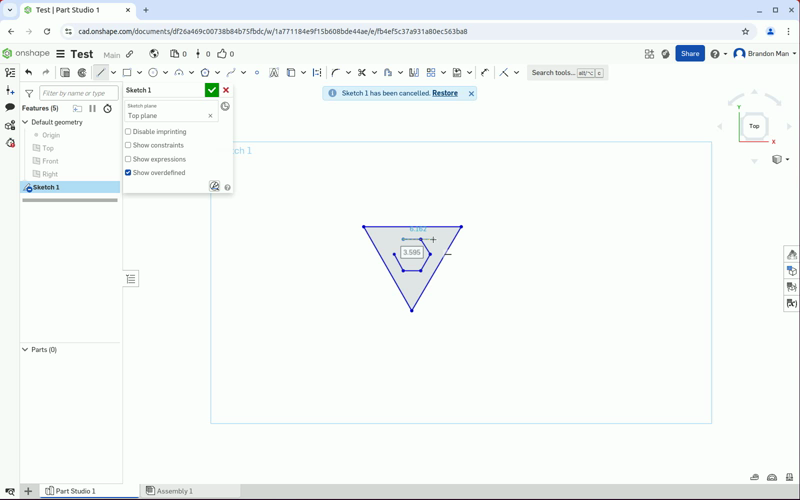
mouse_move(394, 254)
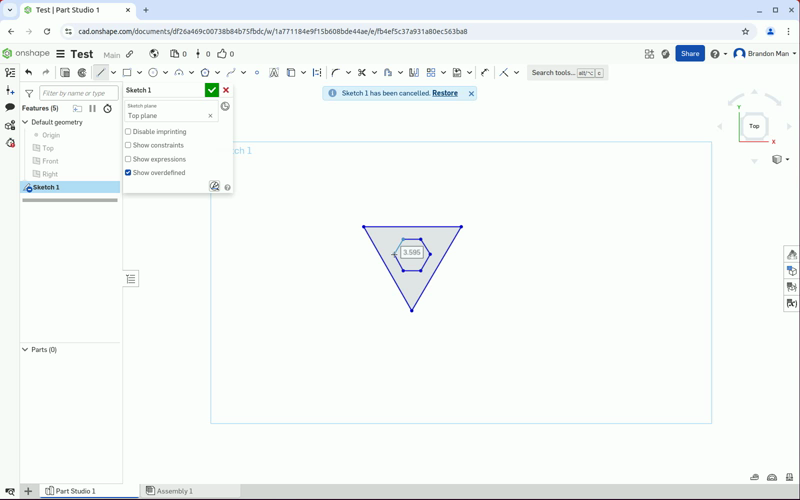
key_up(shift)
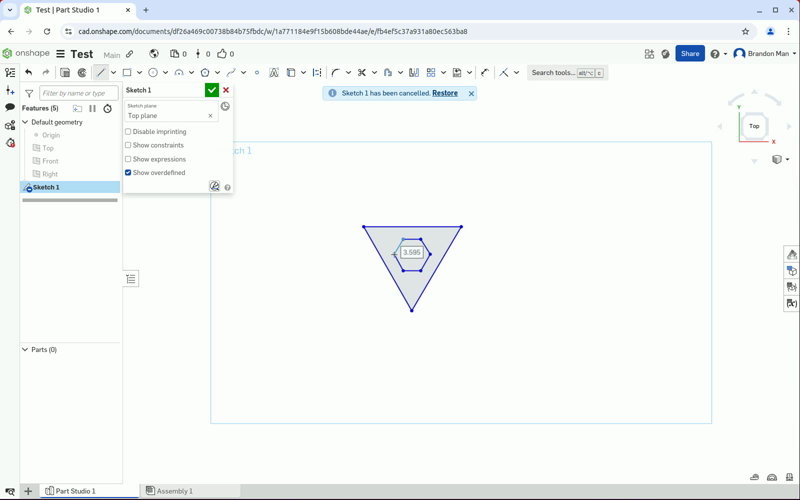
click(394, 254)
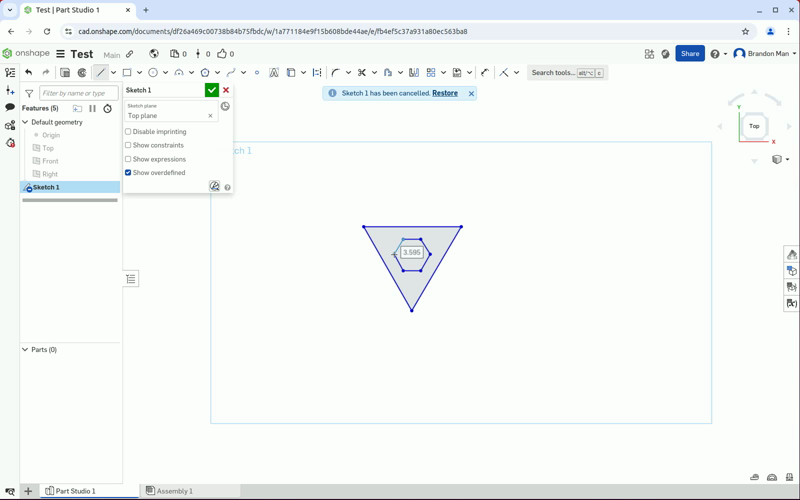
key(esc)
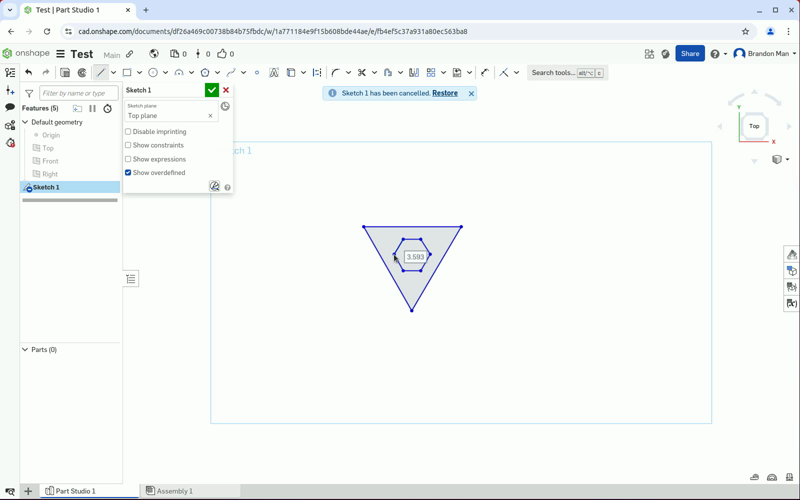
mouse_move(377, 243)
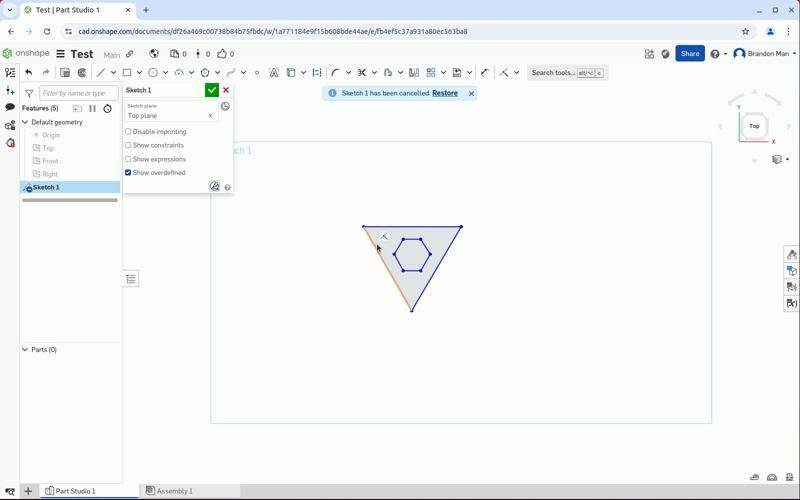
click(377, 243)
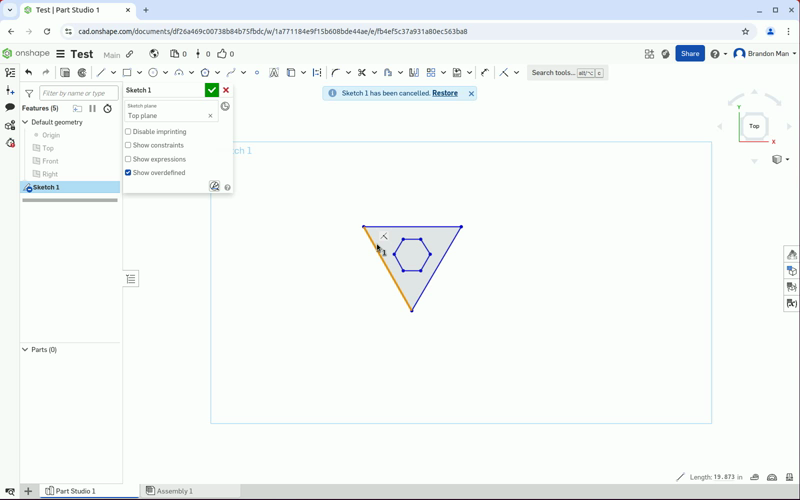
mouse_move(73, 352)
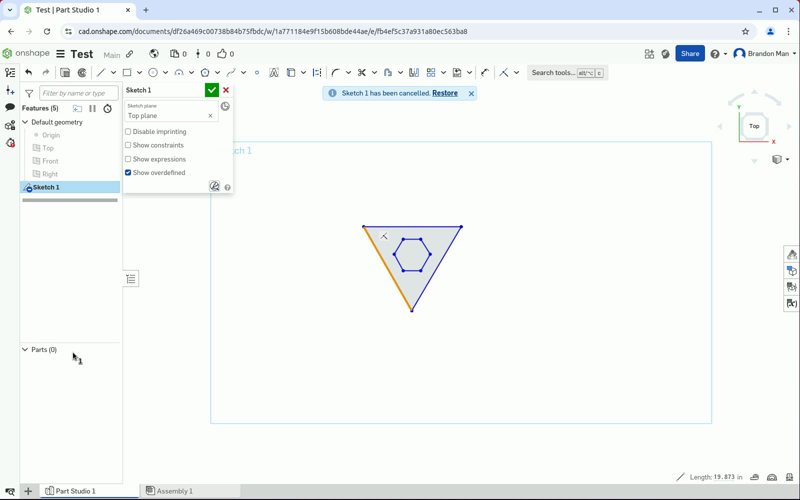
key(shift+y)
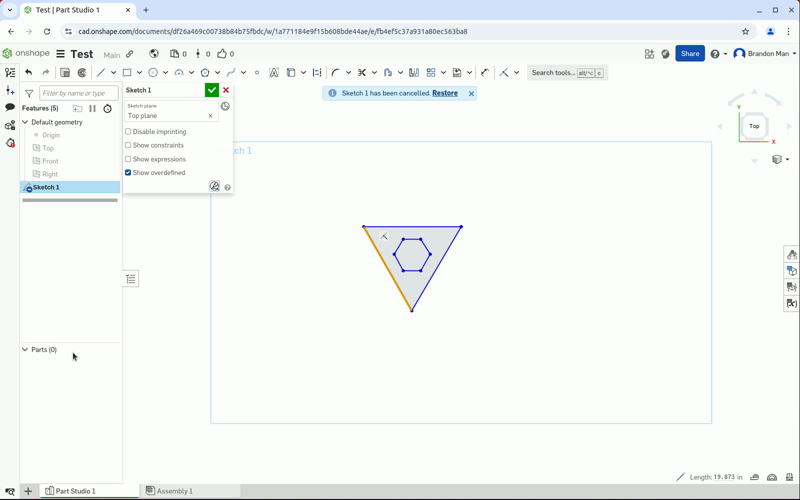
key(shift+e)
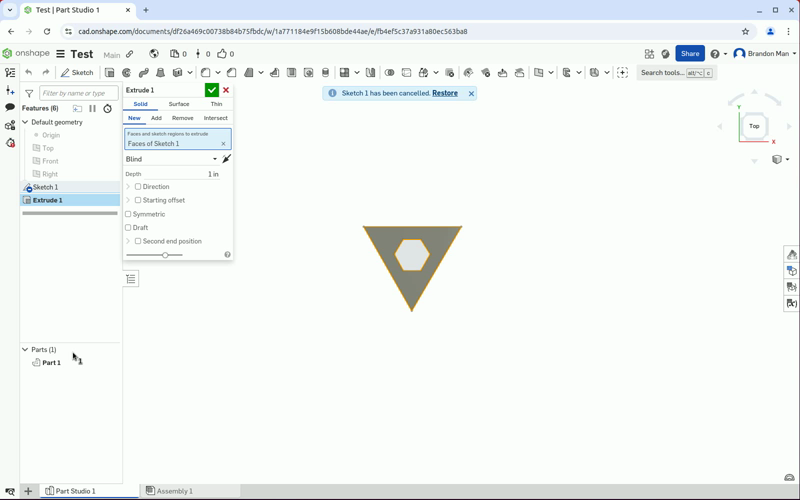
mouse_move(143, 106)
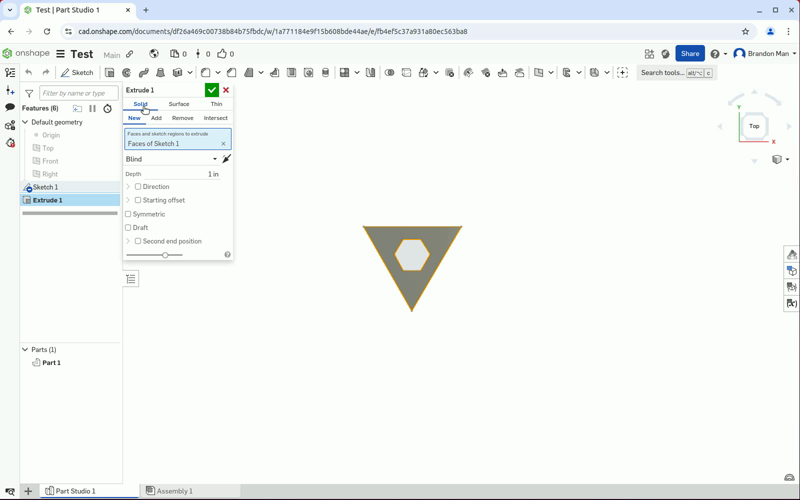
click(143, 106)
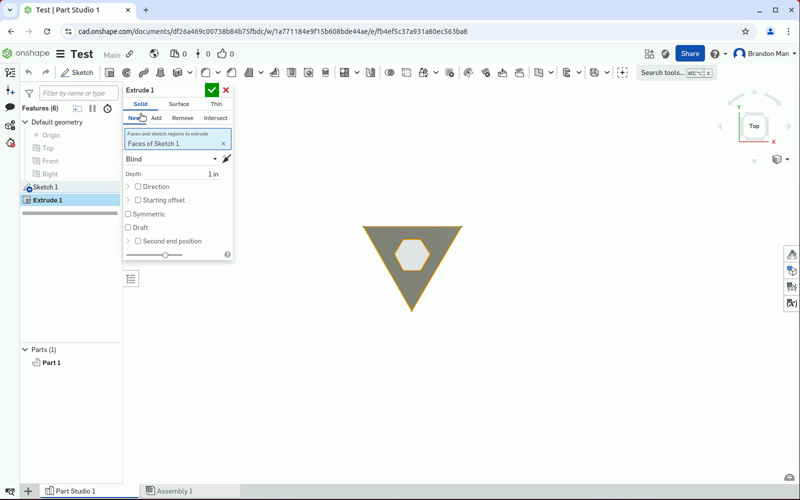
mouse_move(137, 120)
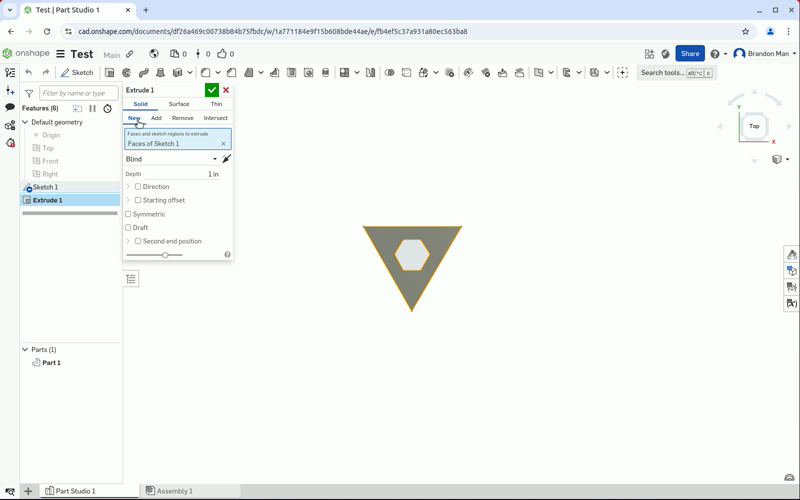
click(137, 120)
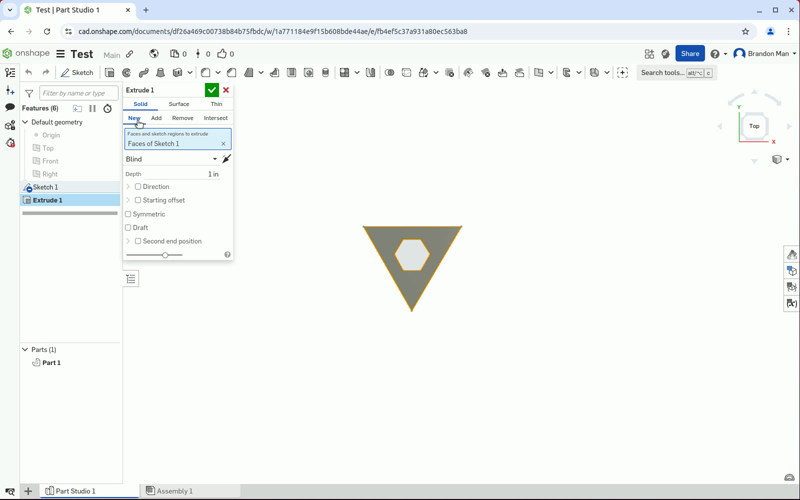
key(tab, 4)
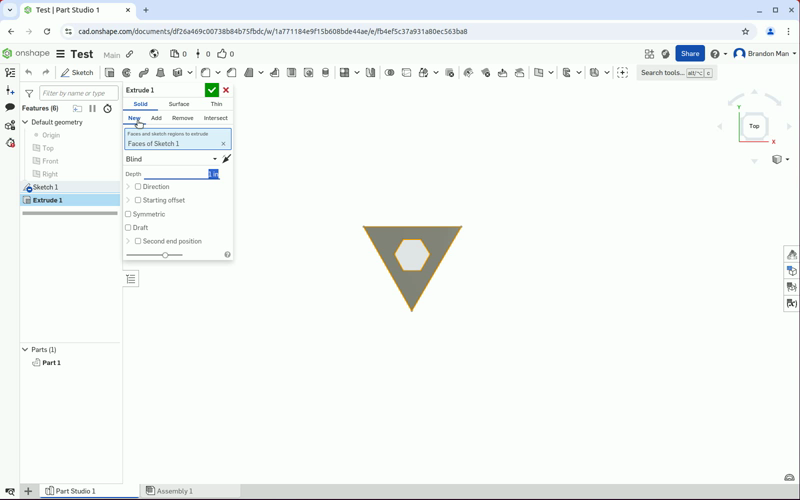
text(2.648)
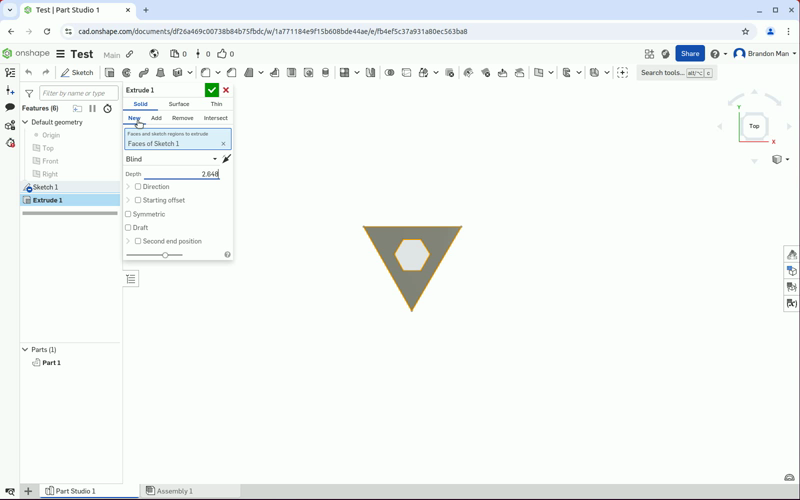
key(enter)
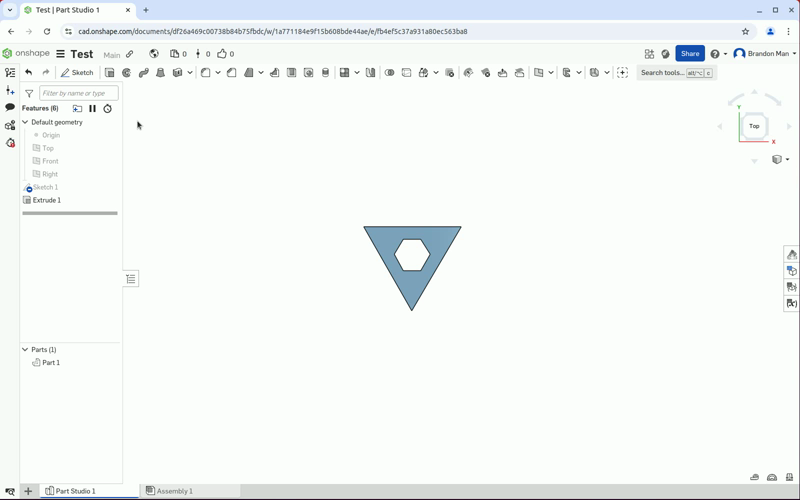
key(shift+h)
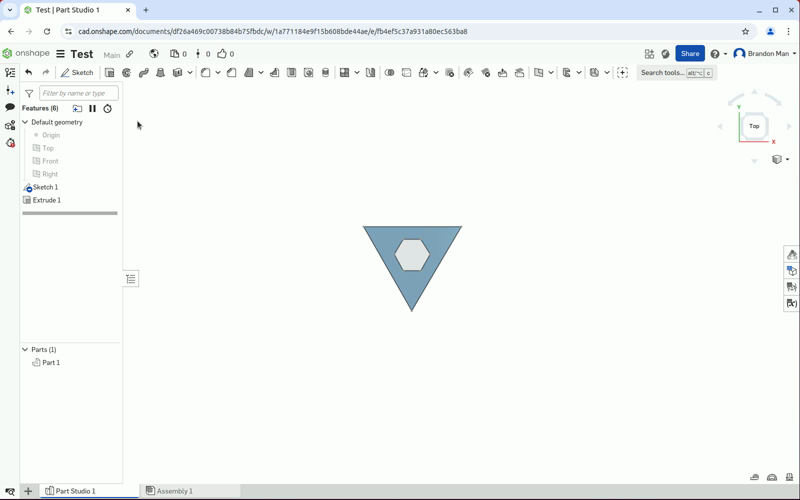
key(shift+h)
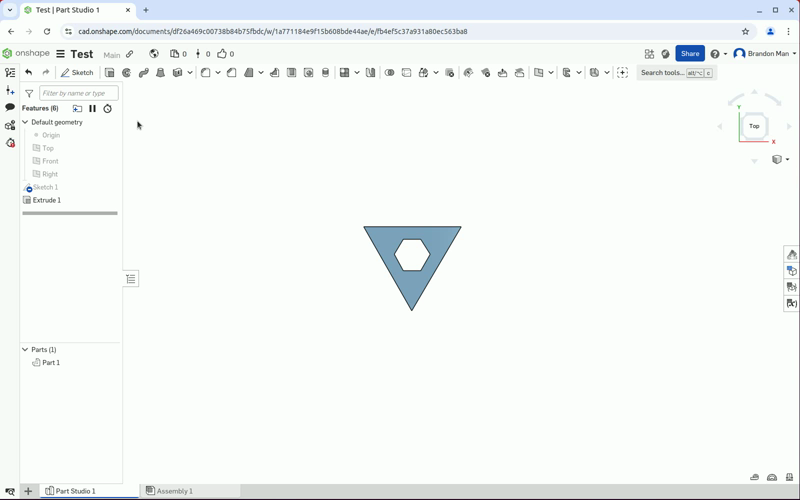
mouse_move(73, 189)
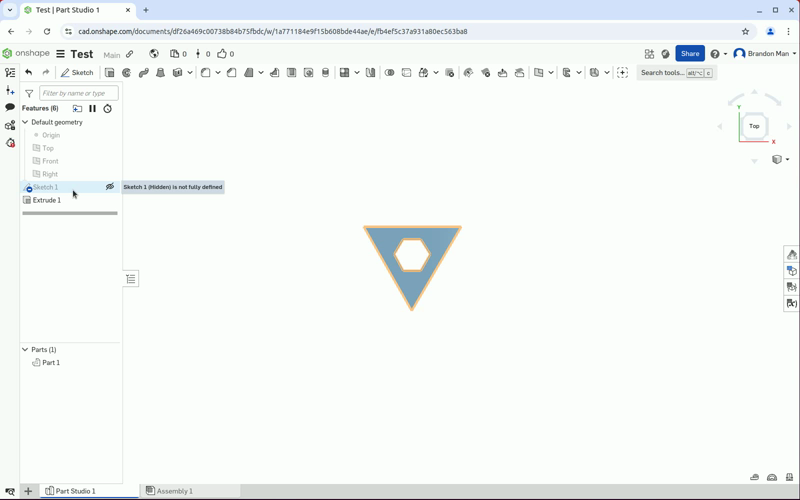
click(73, 189)
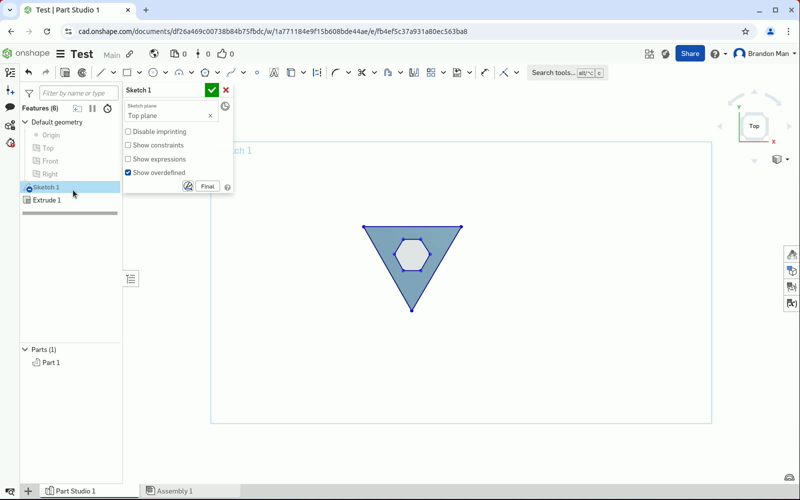
mouse_move(229, 92)
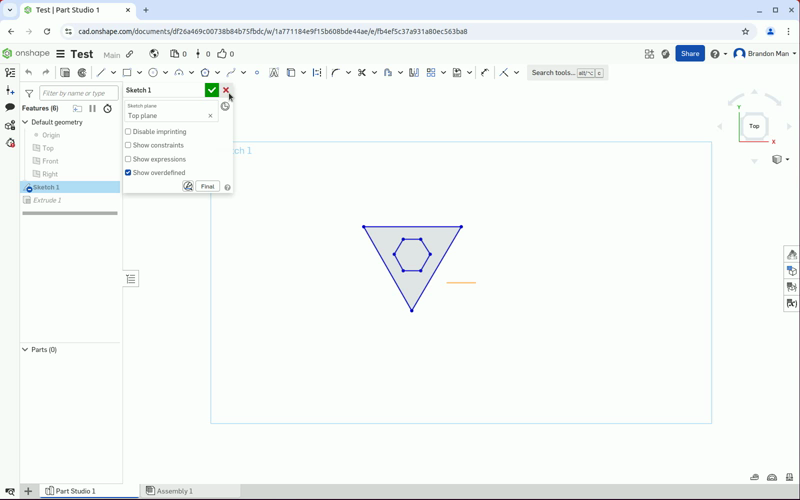
click(229, 92)
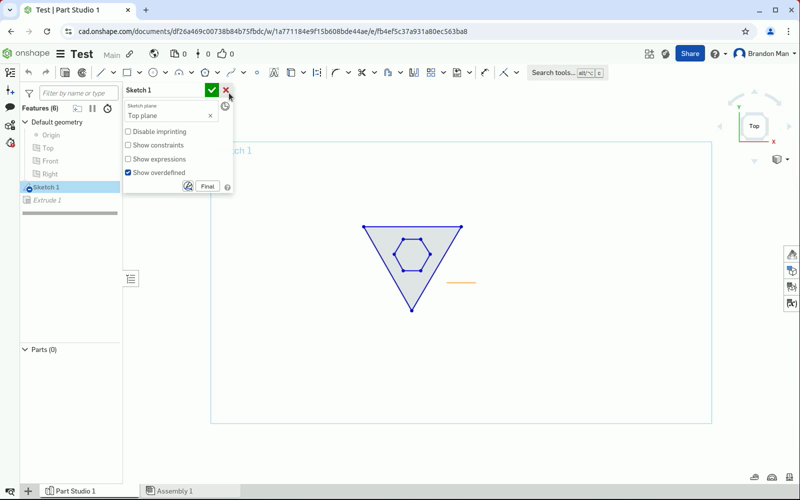
key(shift+s)
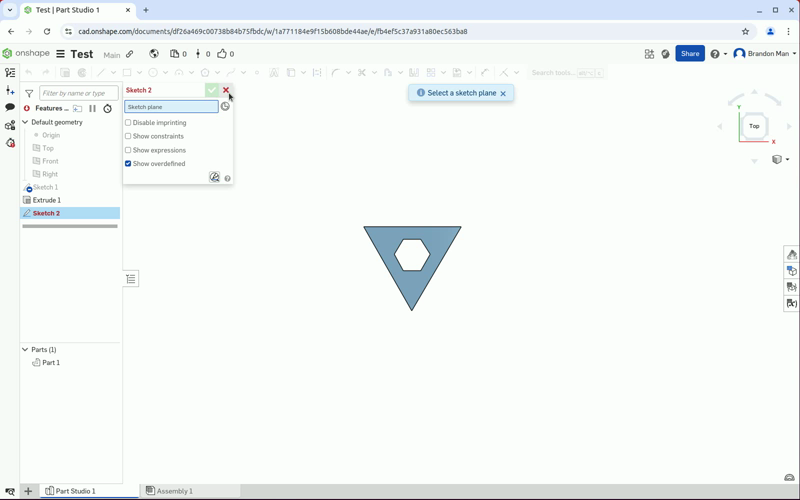
mouse_move(73, 150)
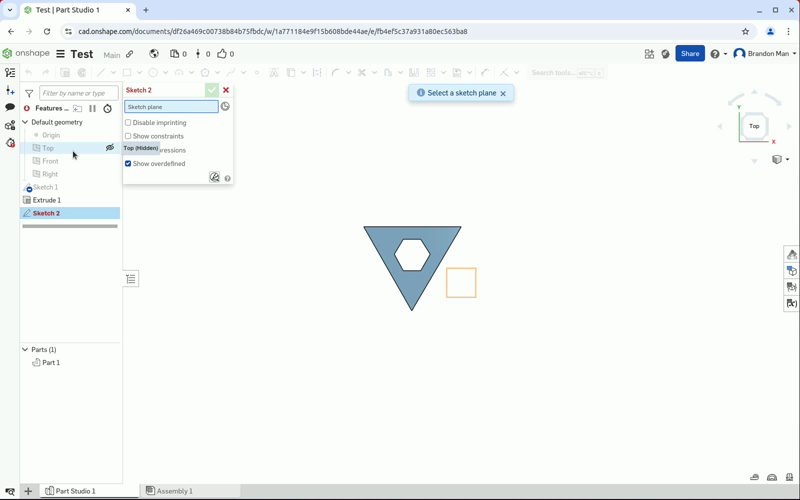
click(73, 150)
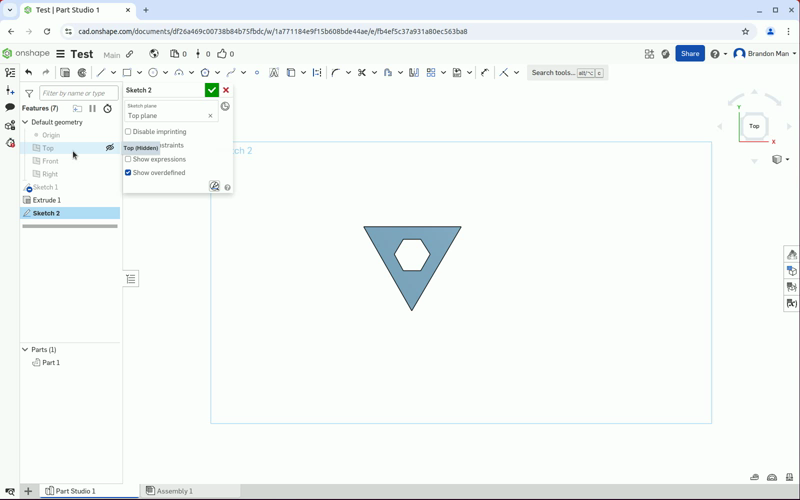
mouse_move(73, 352)
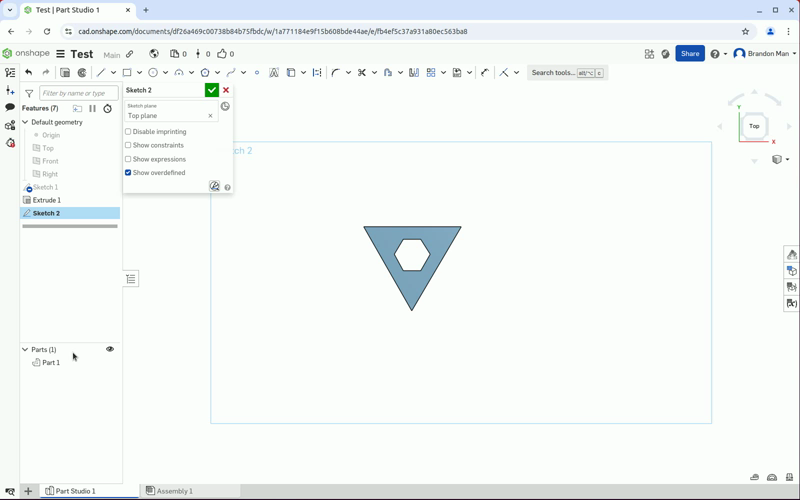
key(y)
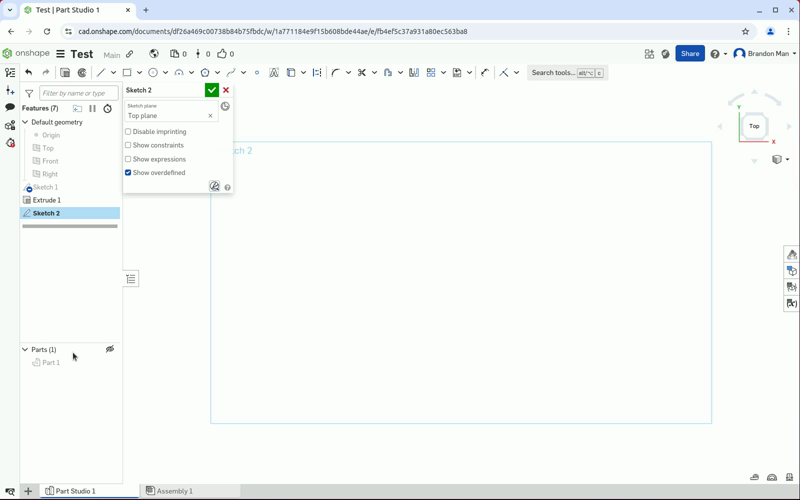
key(l)
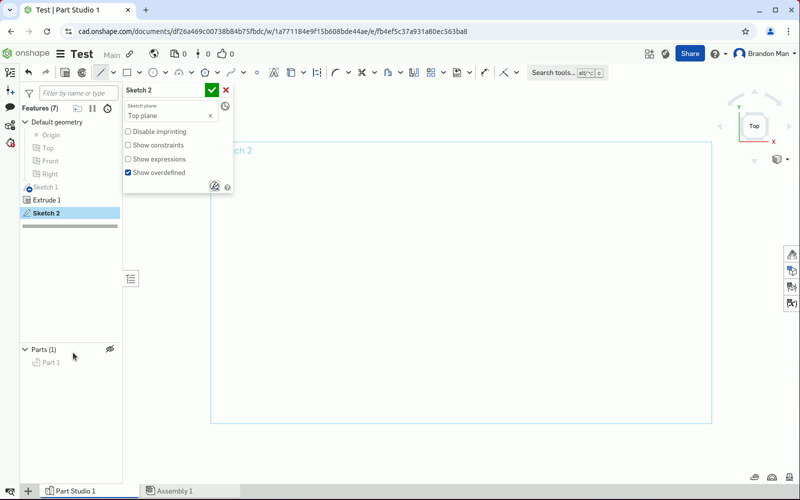
key_down(shift)
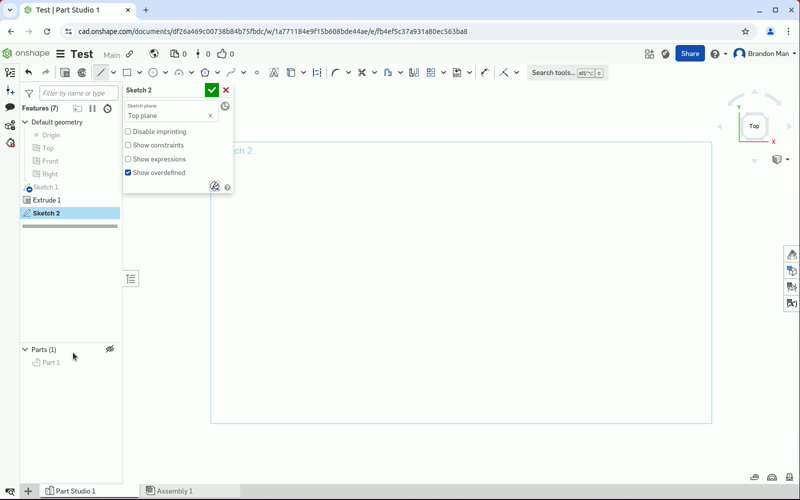
mouse_move(411, 311)
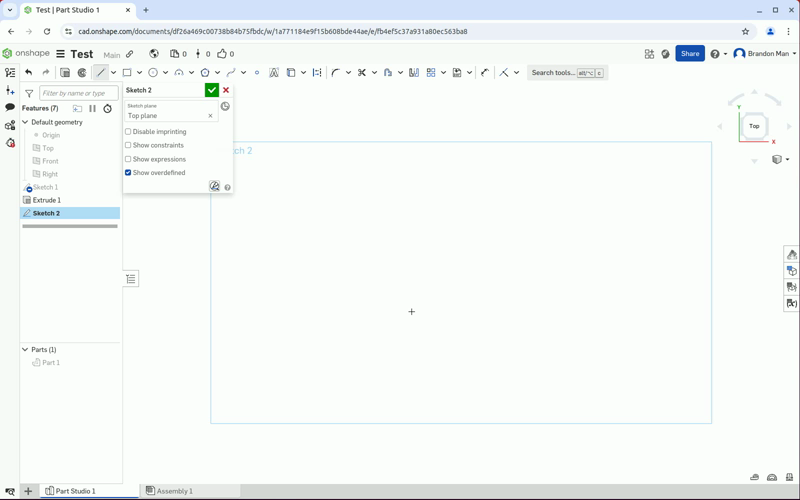
click(411, 311)
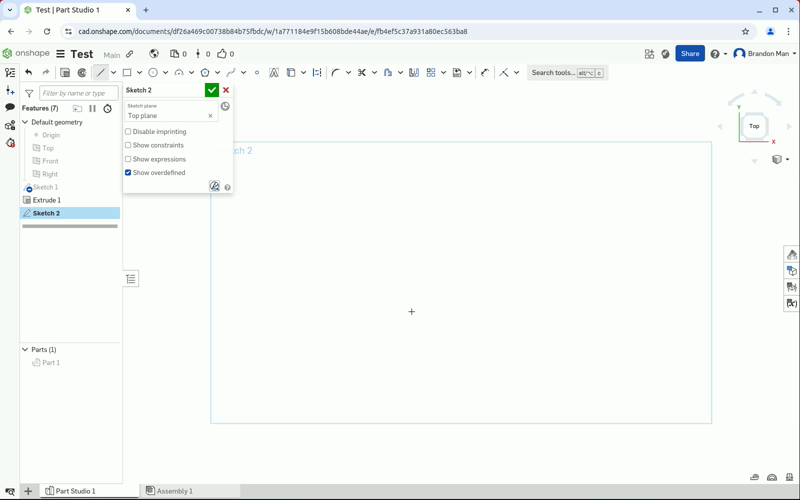
key_up(shift)
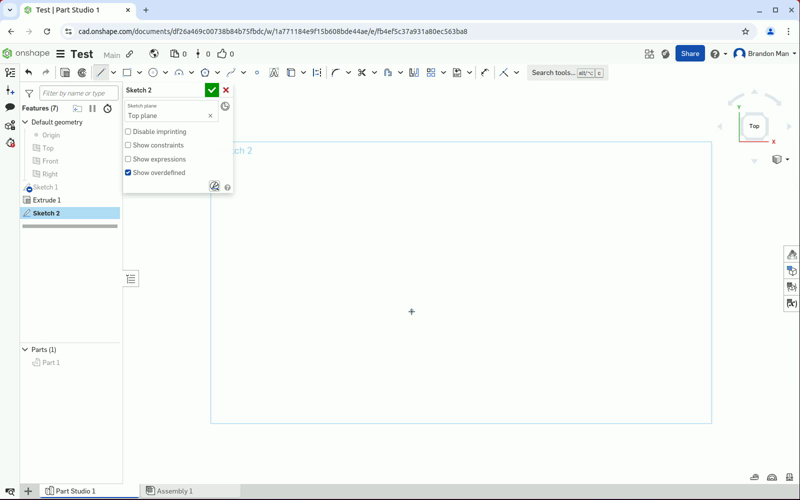
key_down(shift)
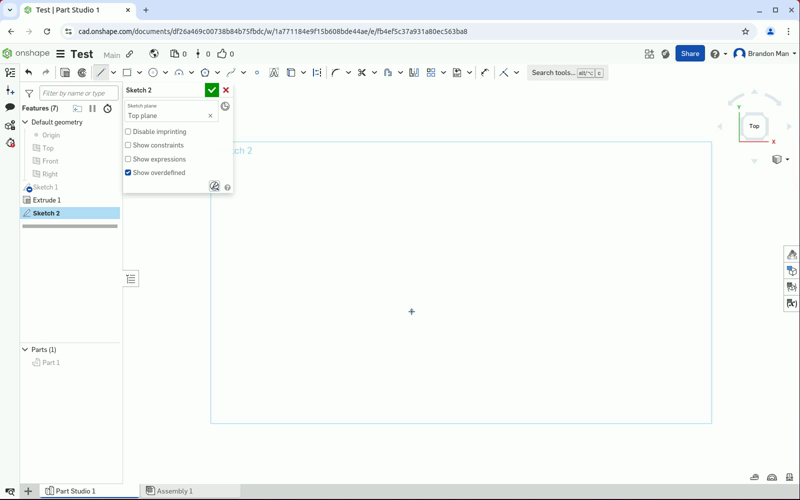
mouse_move(509, 311)
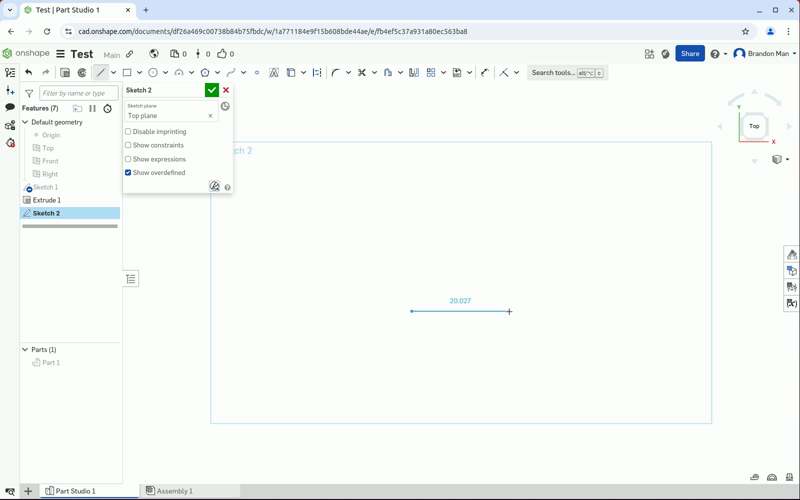
click(509, 311)
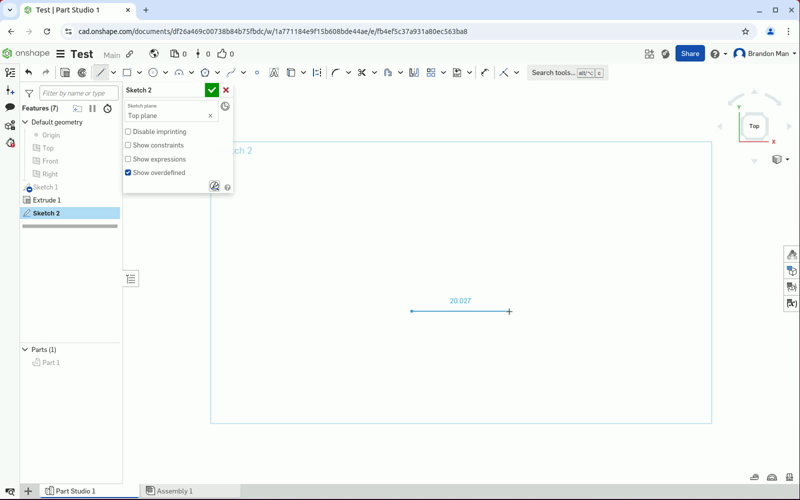
key_up(shift)
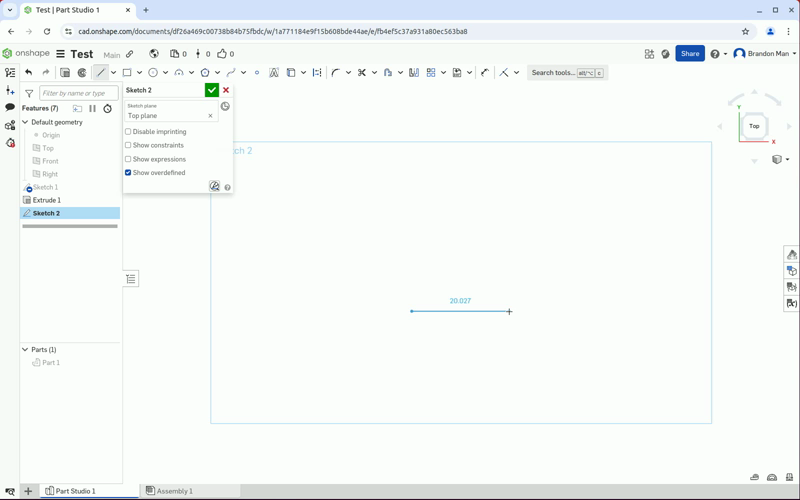
key_down(shift)
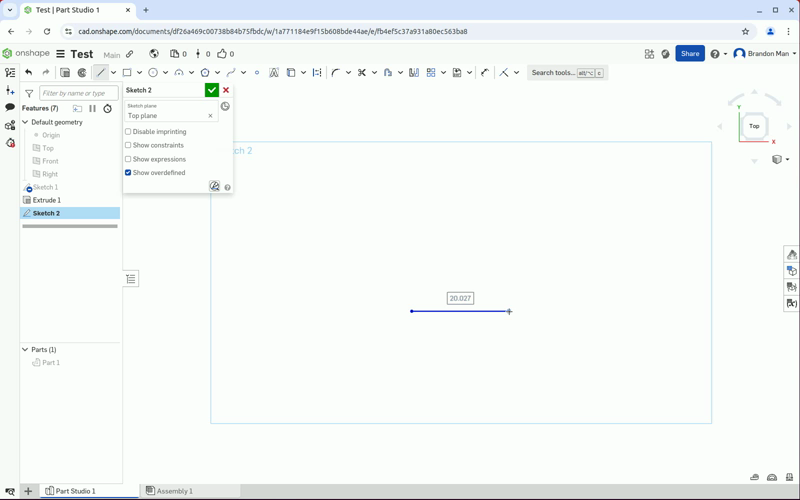
mouse_move(460, 227)
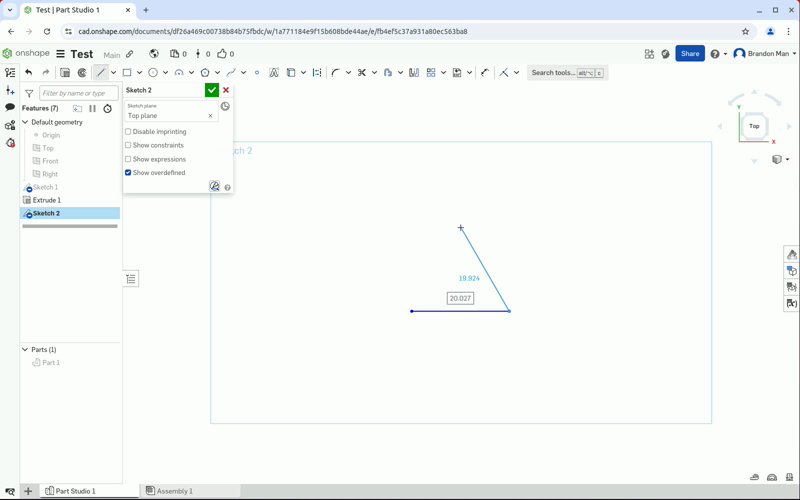
click(460, 227)
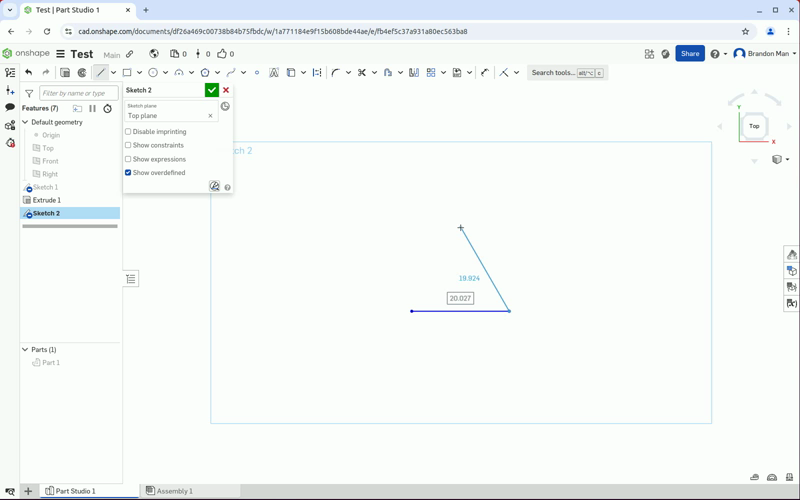
key_up(shift)
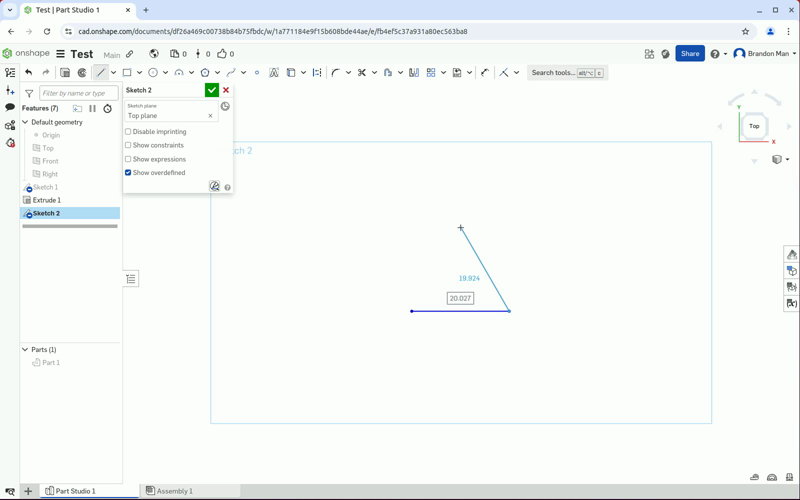
key_down(shift)
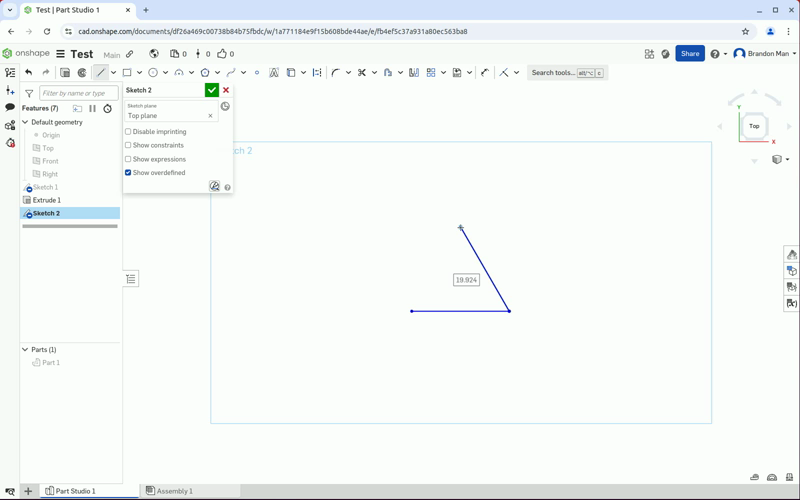
mouse_move(411, 311)
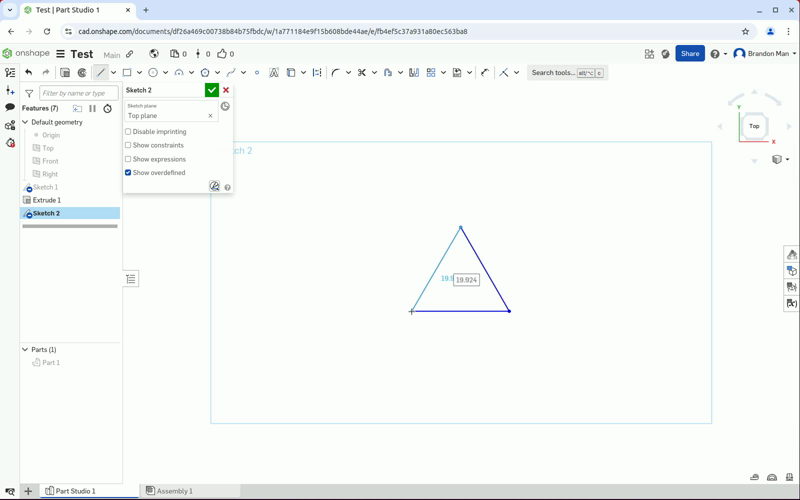
key_up(shift)
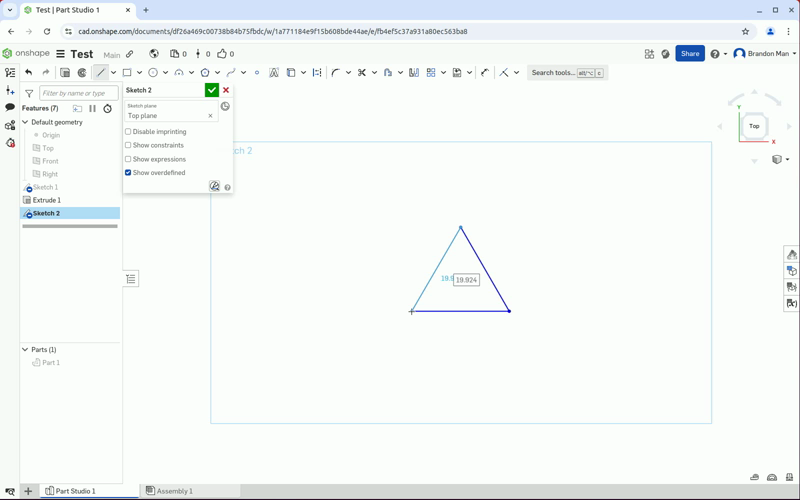
click(411, 311)
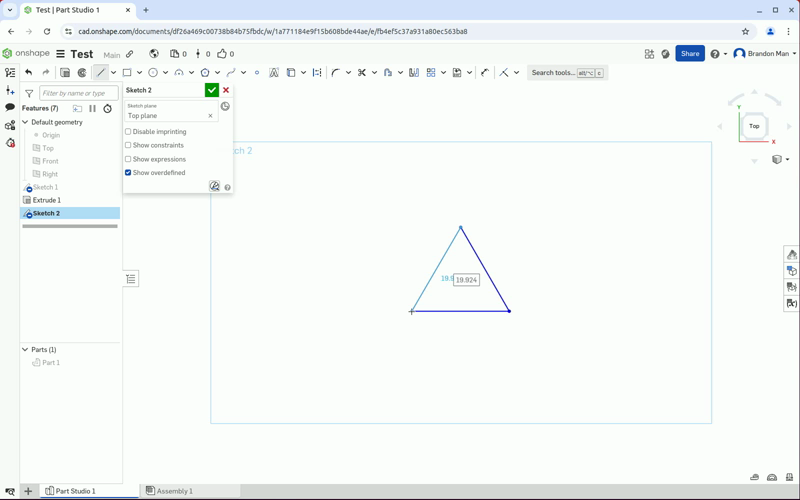
key(esc)
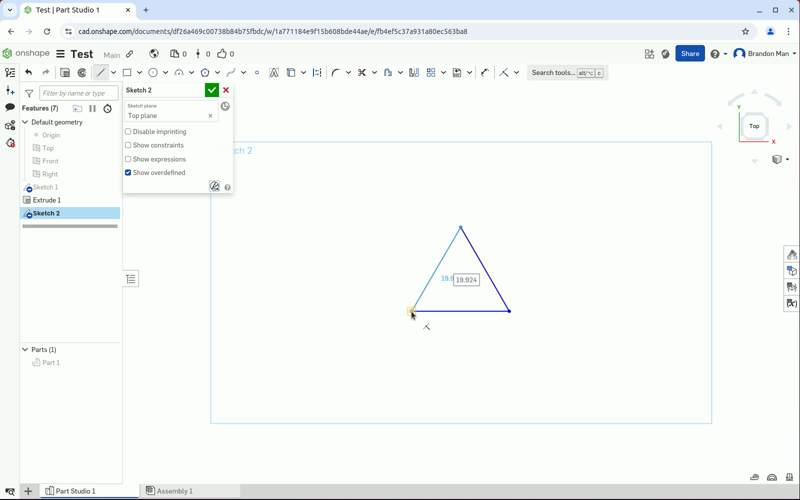
key(c)
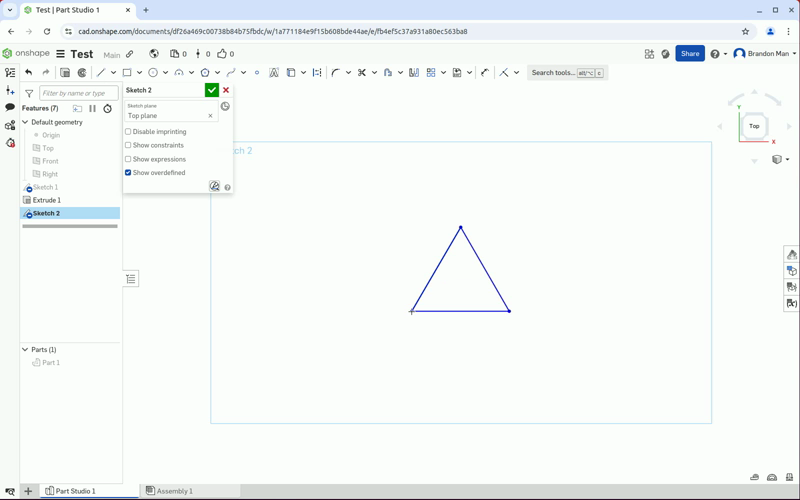
key_down(shift)
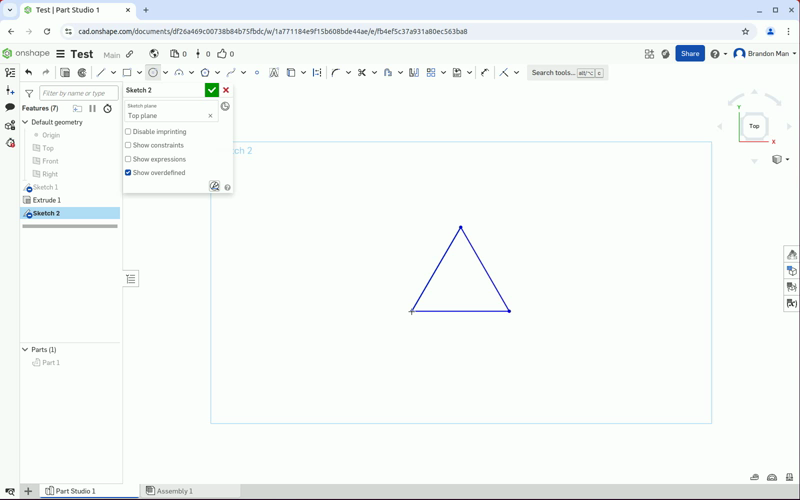
mouse_move(460, 283)
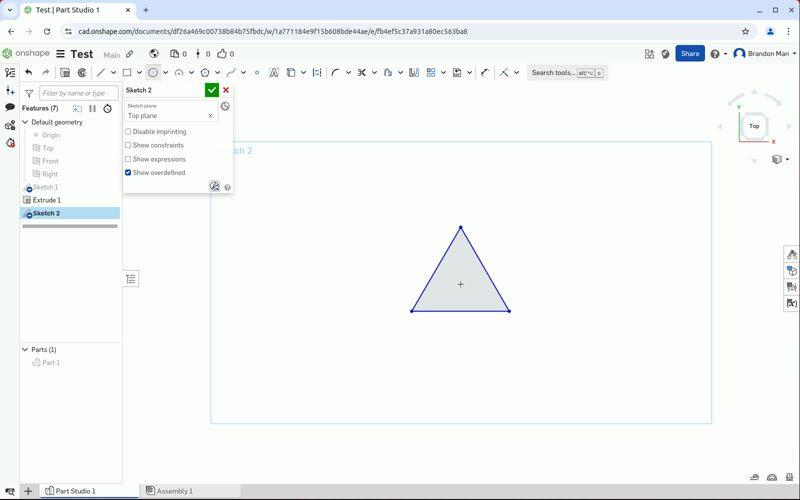
click(460, 283)
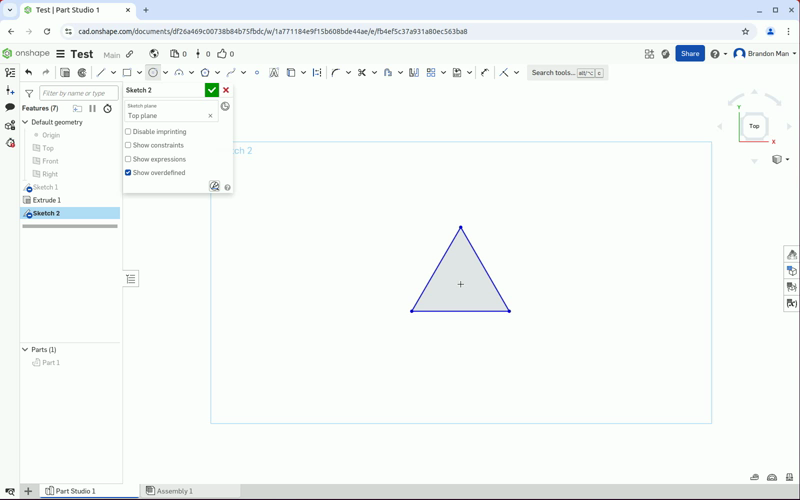
key_up(shift)
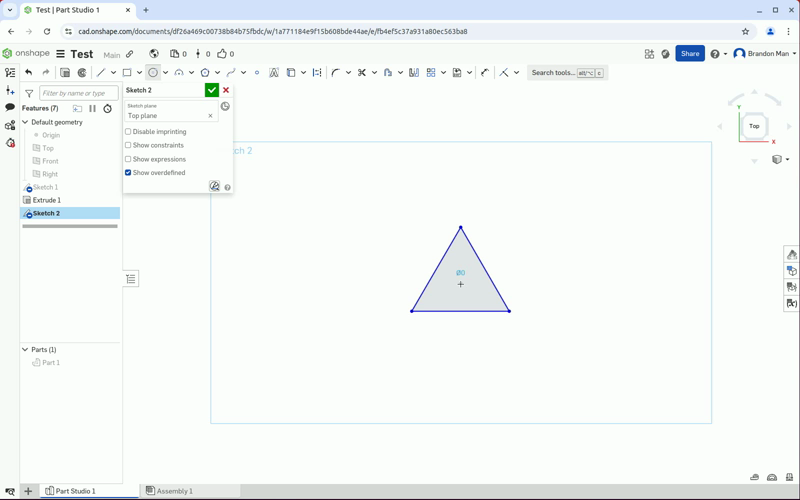
mouse_move(482, 283)
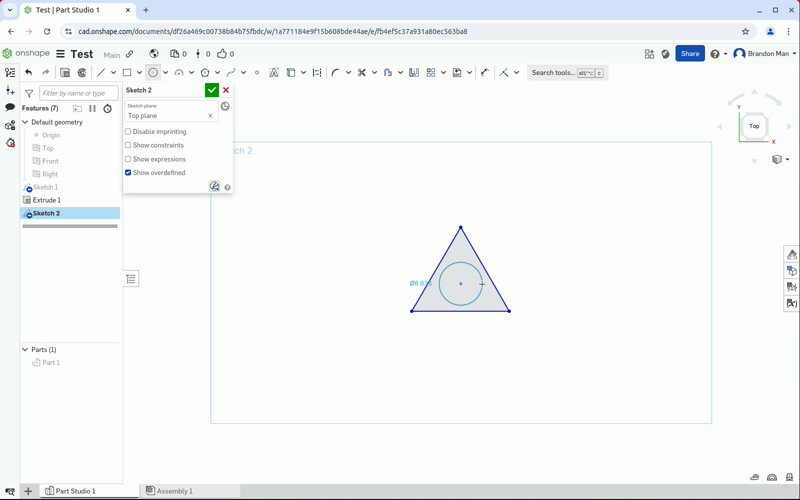
click(482, 283)
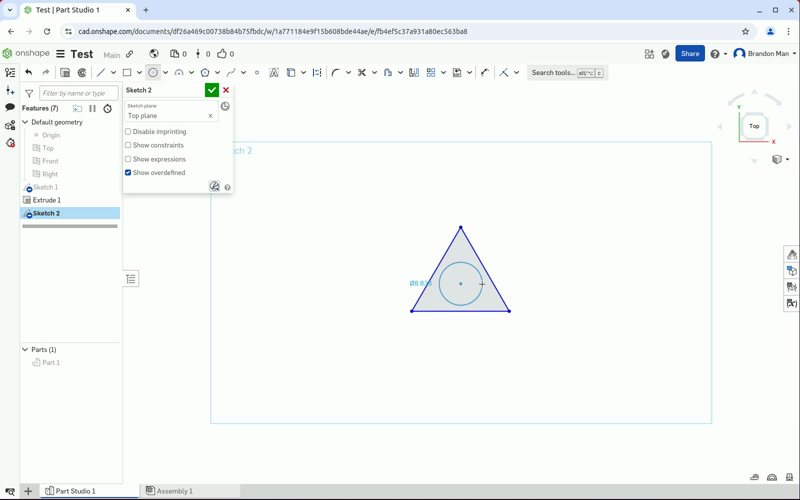
key(esc)
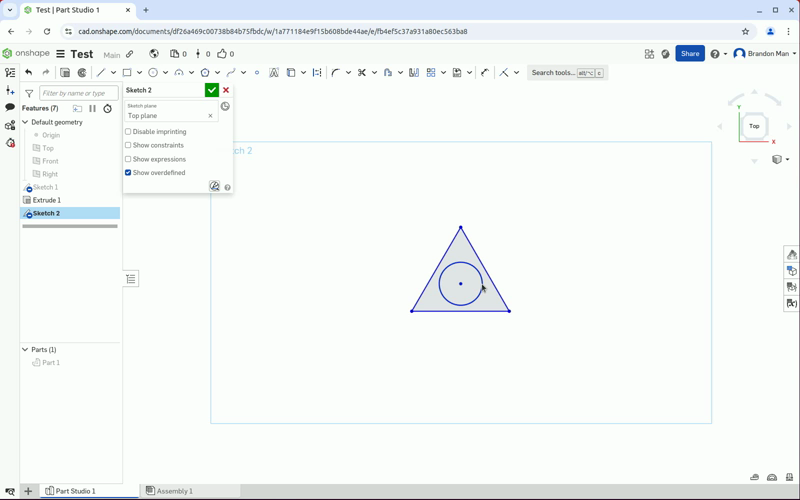
mouse_move(457, 249)
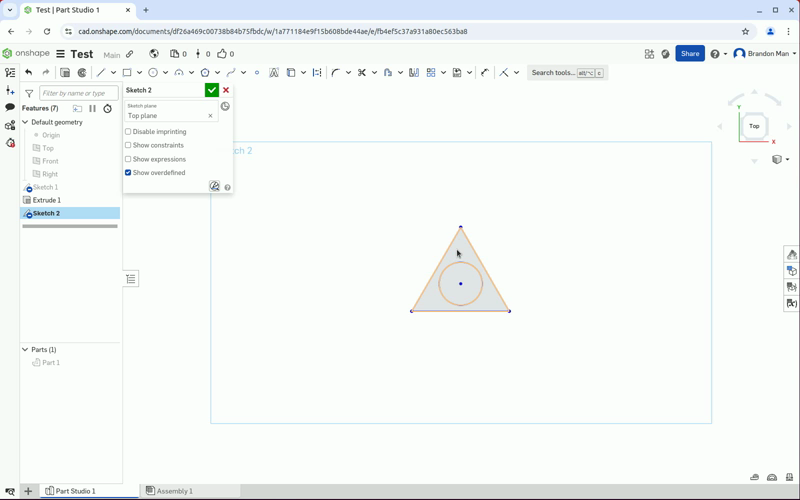
click(457, 249)
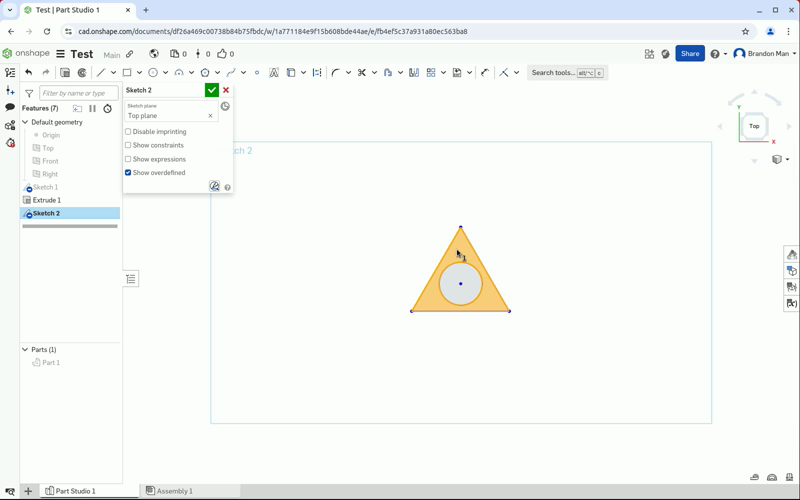
mouse_move(73, 352)
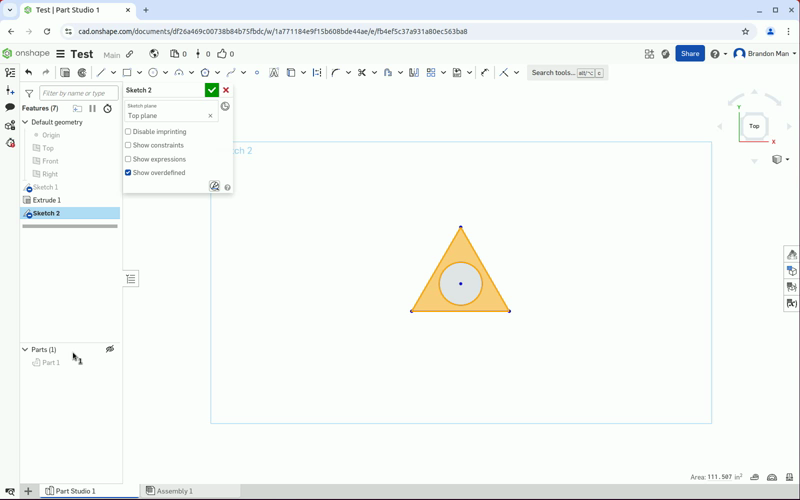
key(shift+y)
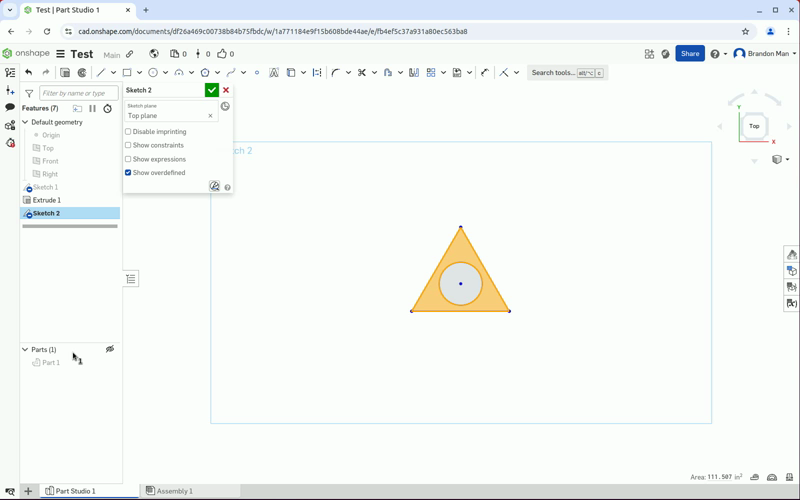
key(shift+e)
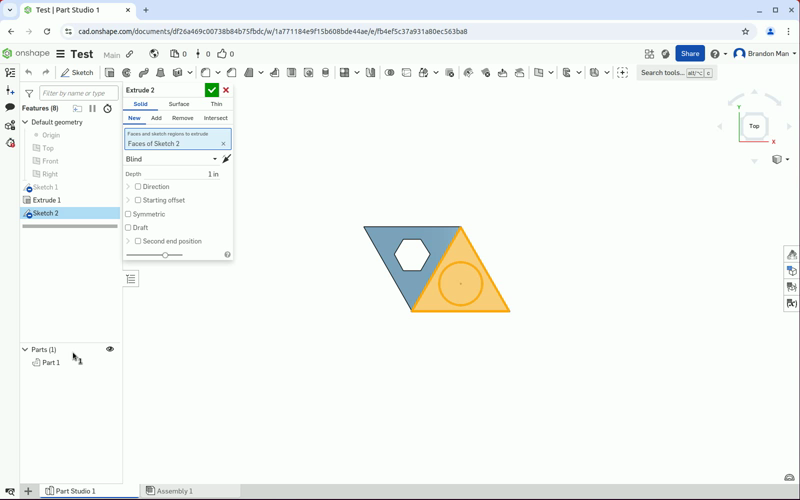
mouse_move(143, 106)
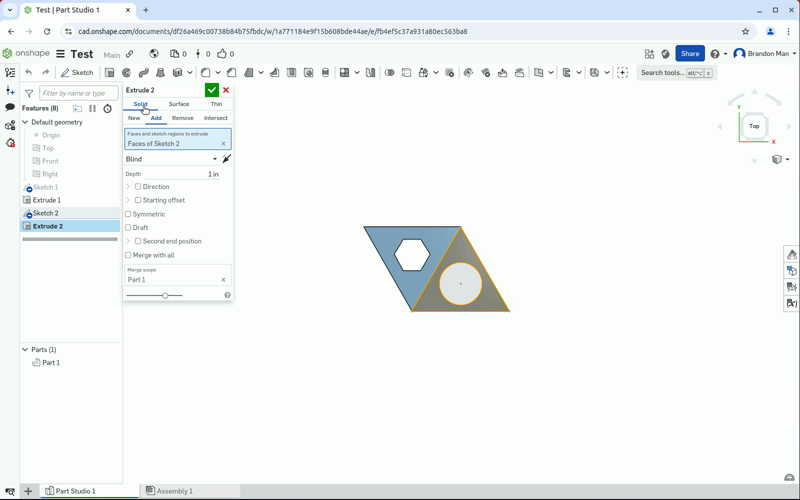
click(143, 106)
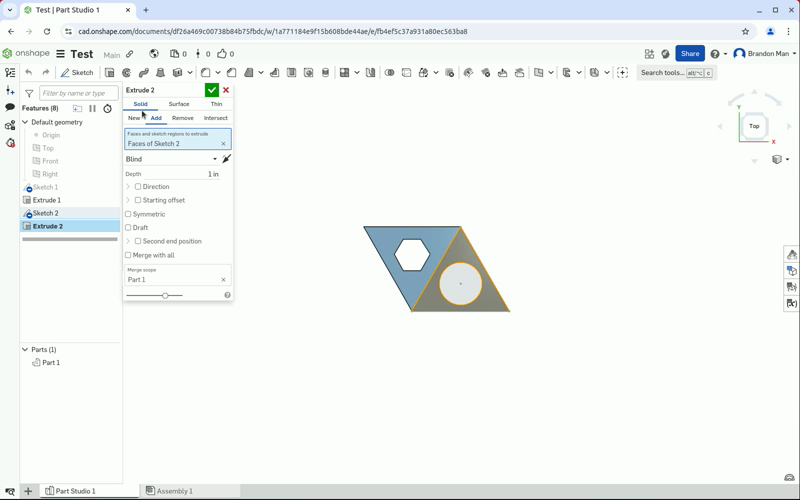
mouse_move(137, 120)
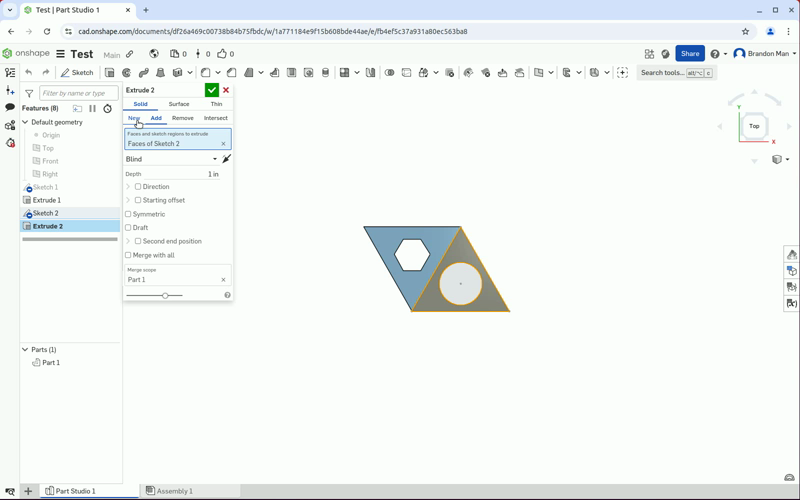
click(137, 120)
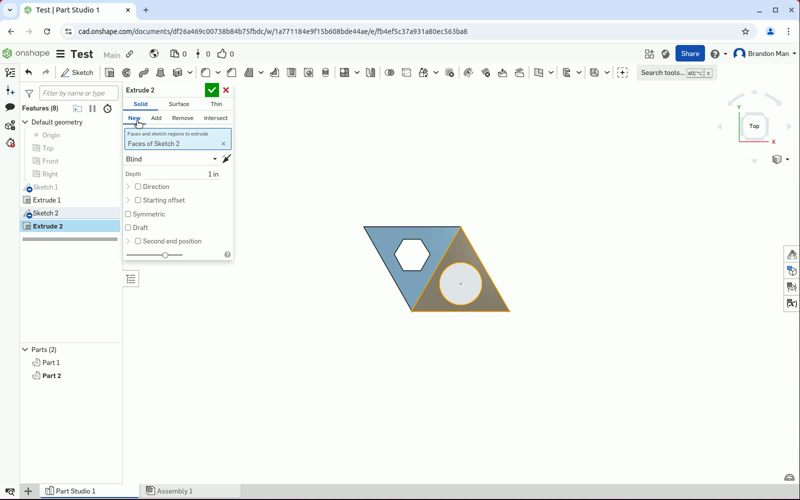
key(tab, 4)
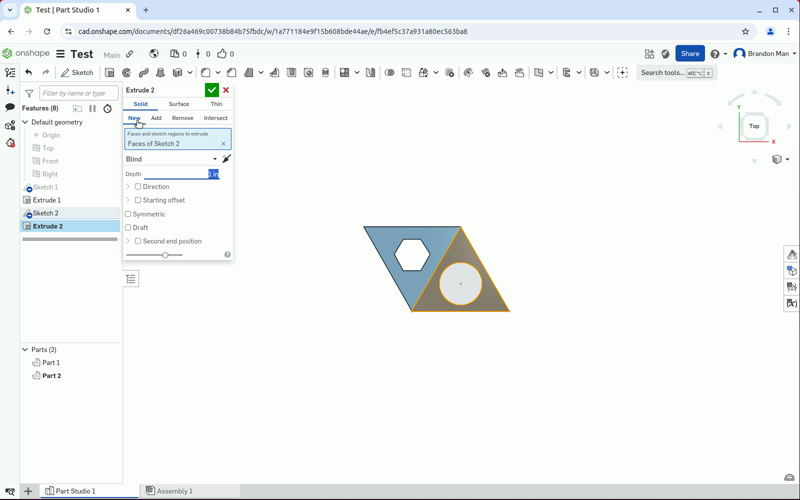
text(2.648)
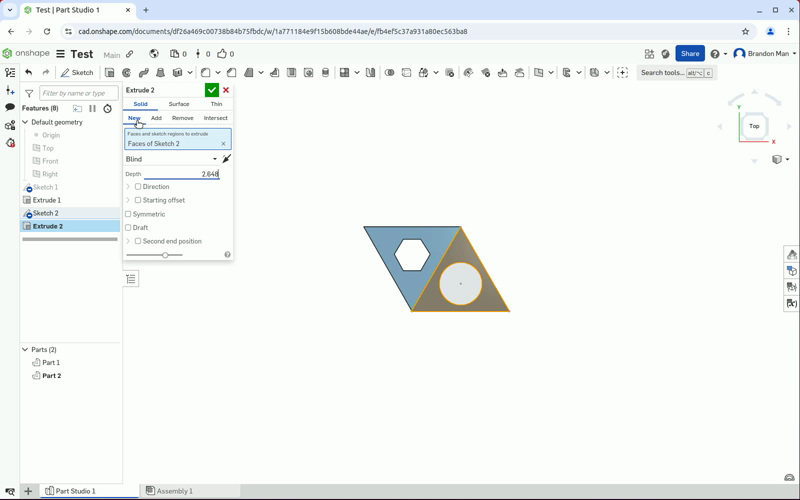
key(enter)
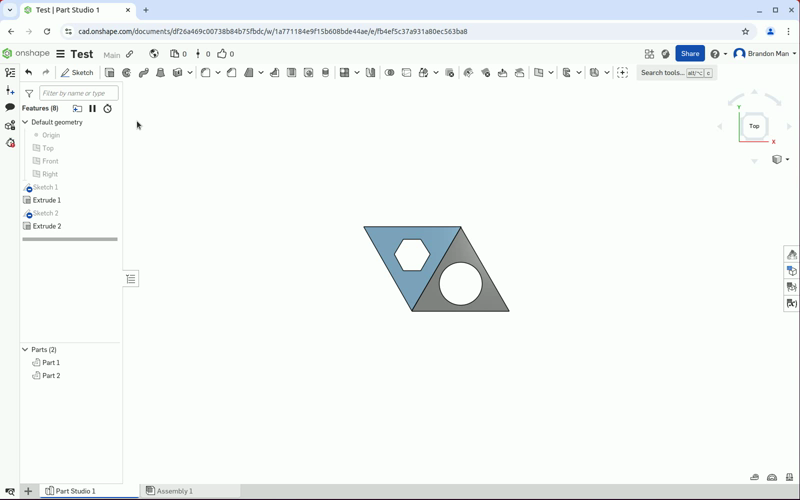
key(shift+h)
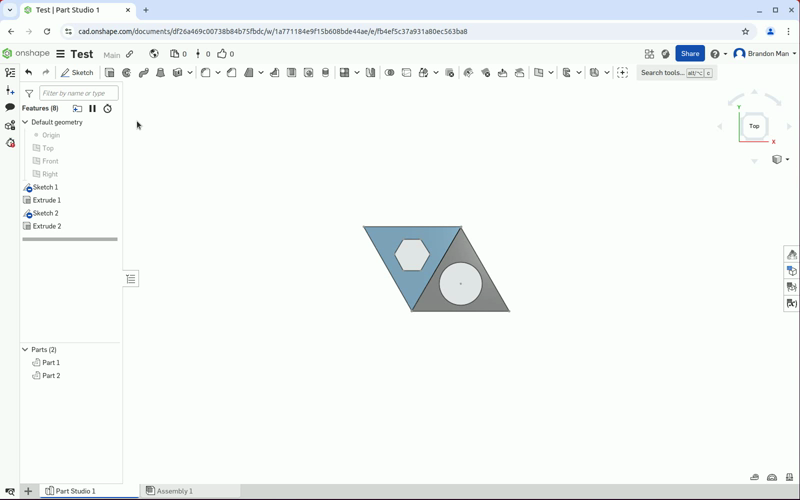
key(shift+h)
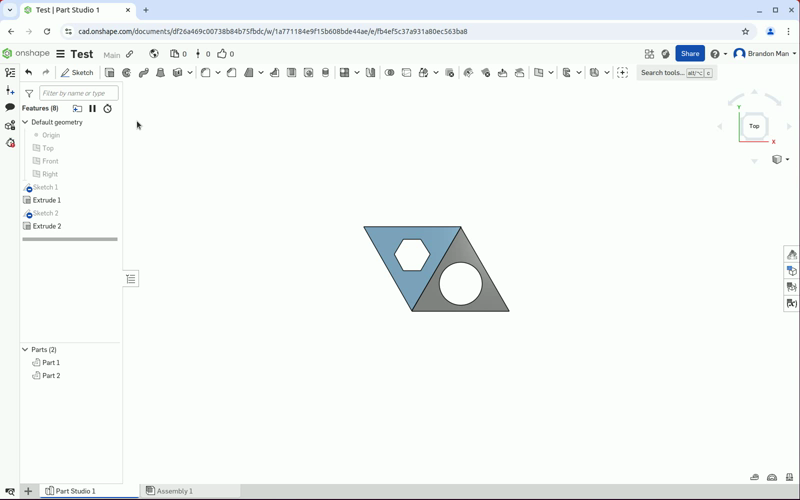
mouse_move(73, 189)
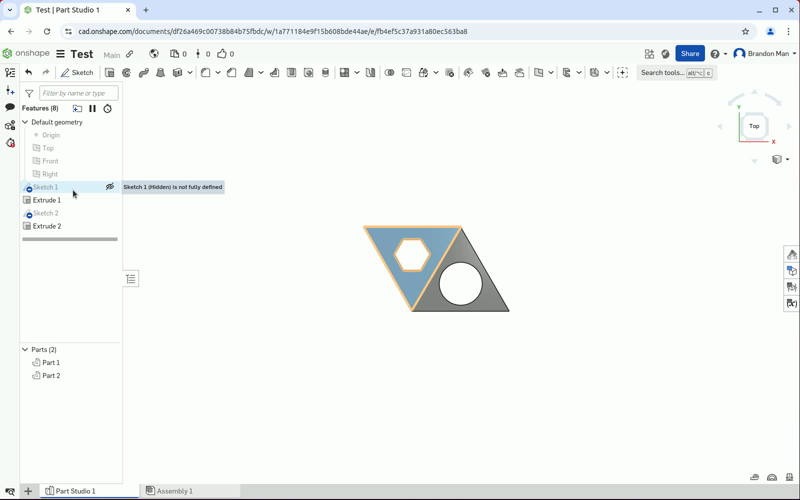
click(73, 189)
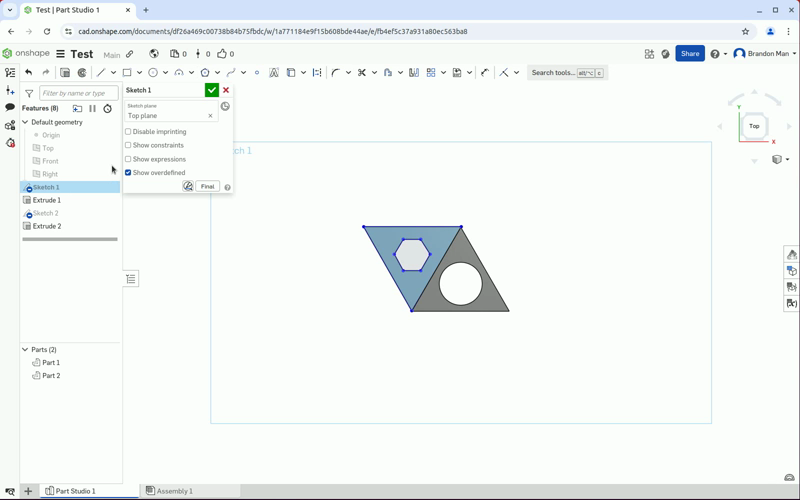
mouse_move(229, 92)
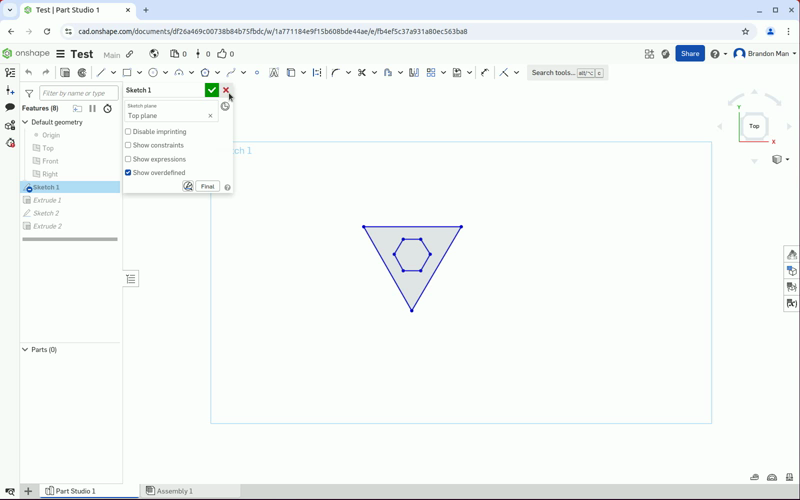
click(229, 92)
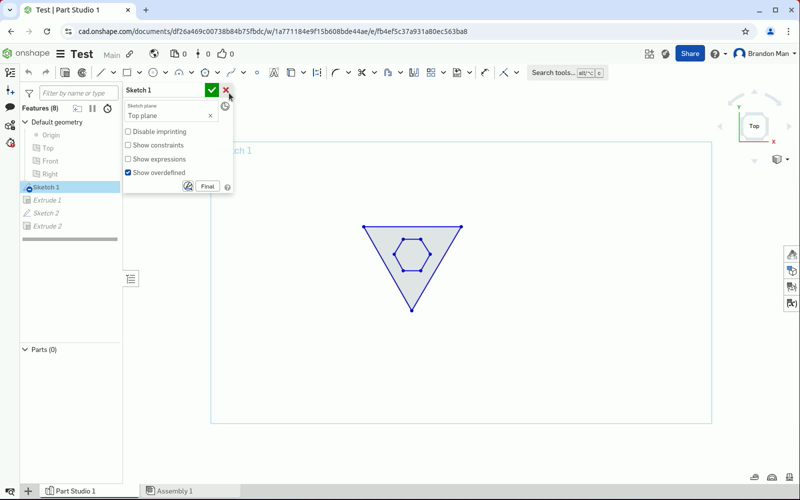
key(shift+s)
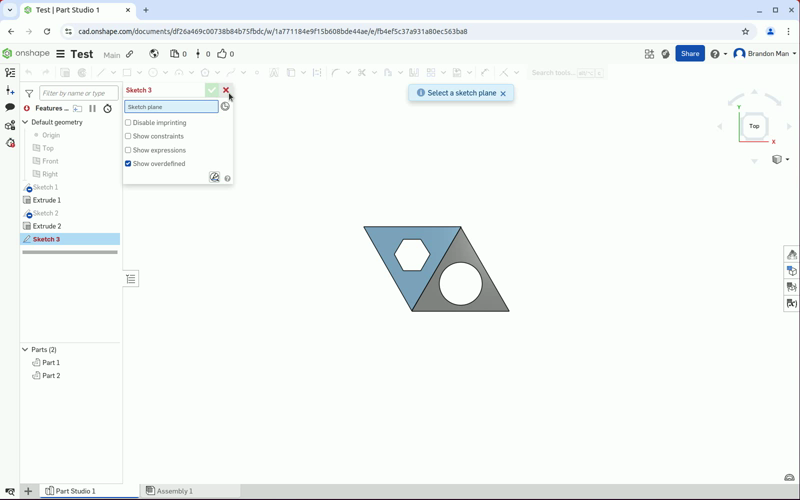
mouse_move(73, 150)
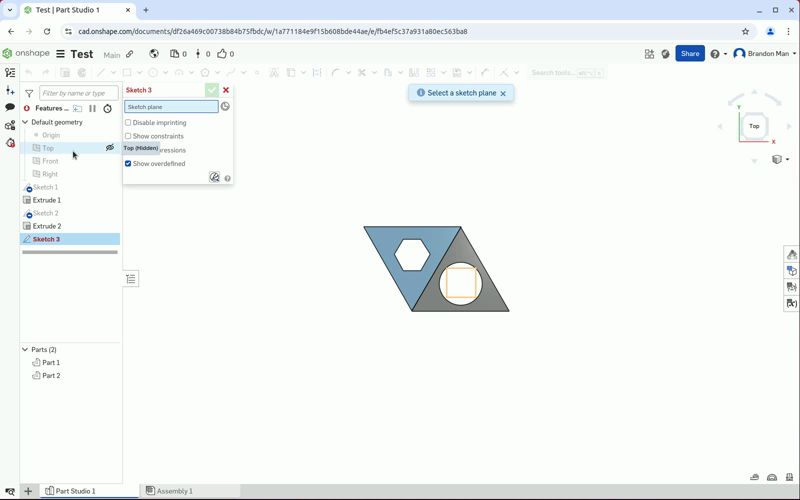
click(73, 150)
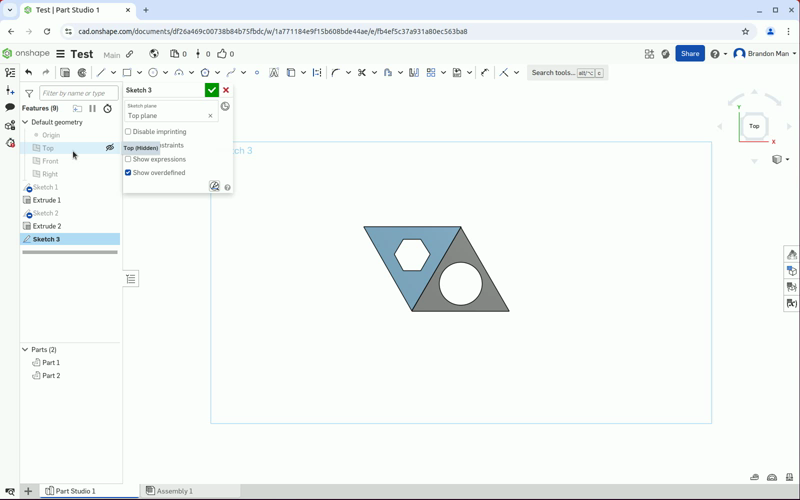
mouse_move(73, 352)
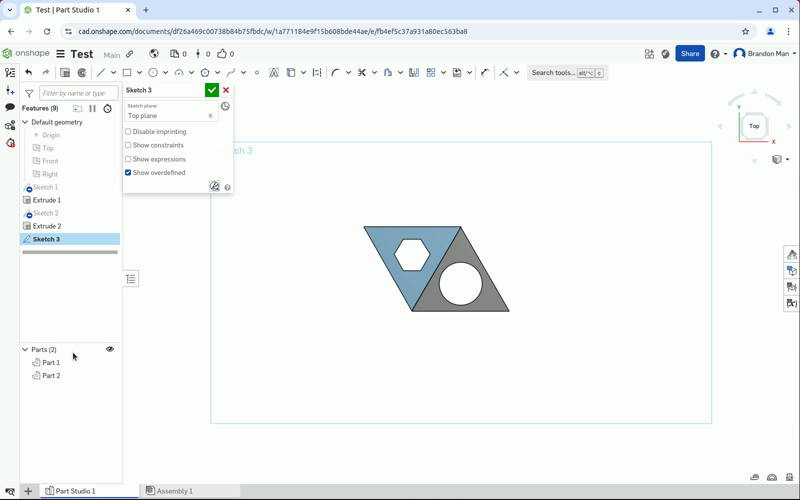
key(y)
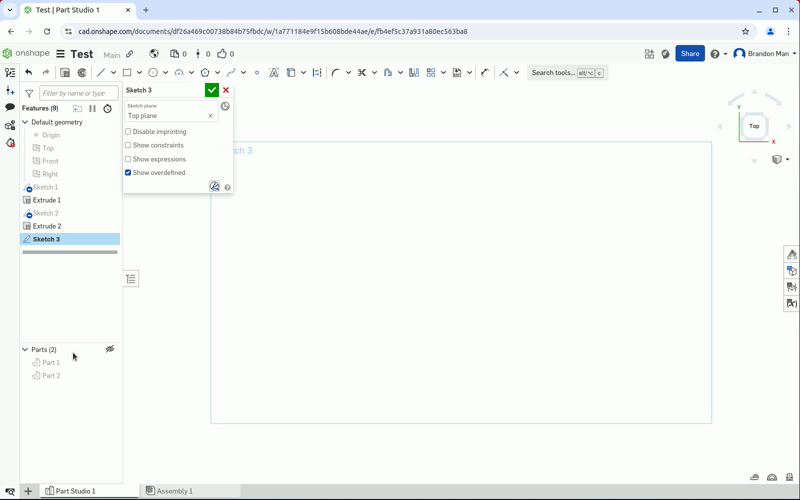
key(l)
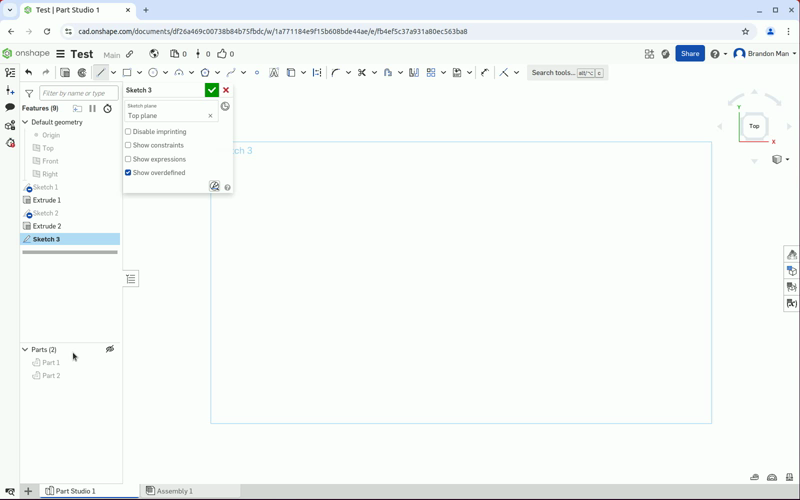
key_down(shift)
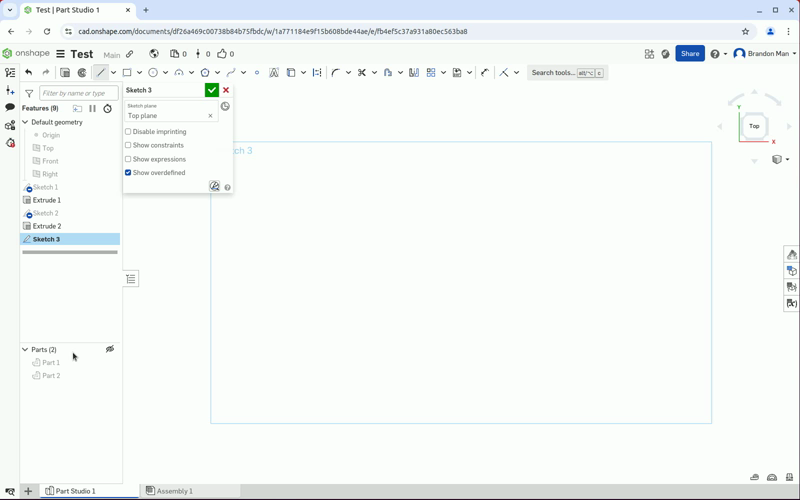
mouse_move(460, 226)
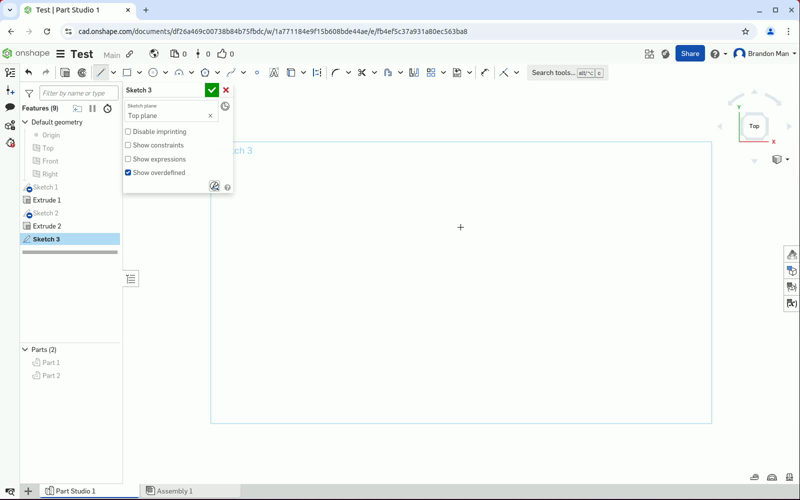
click(460, 226)
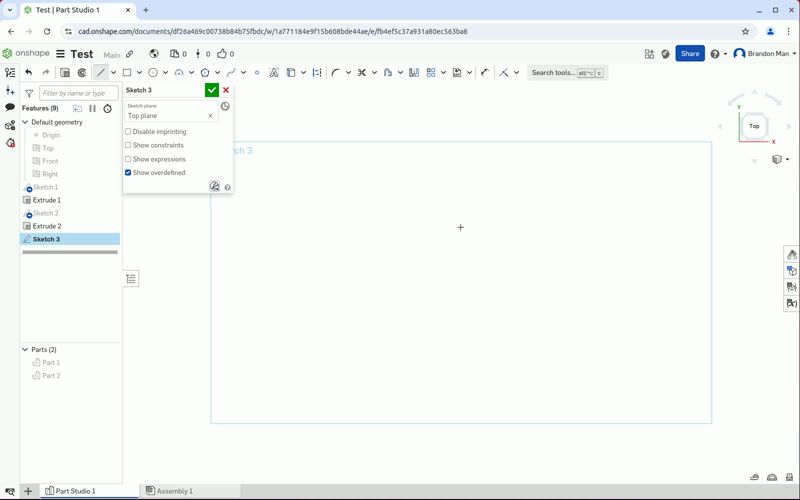
key_up(shift)
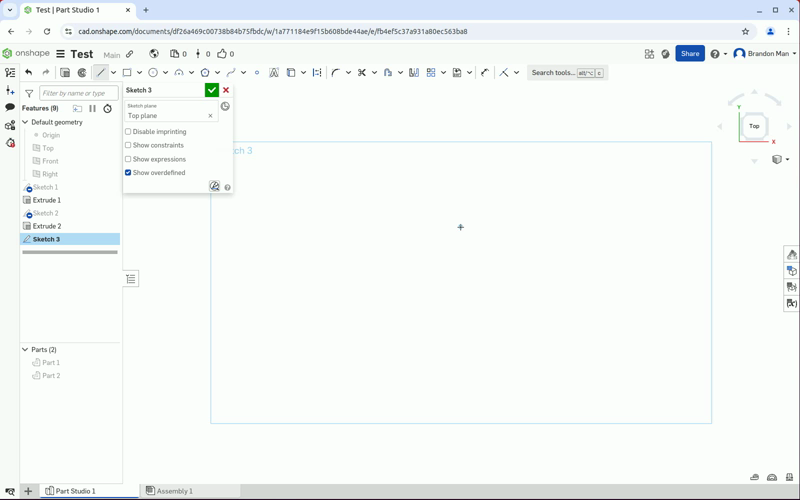
key_down(shift)
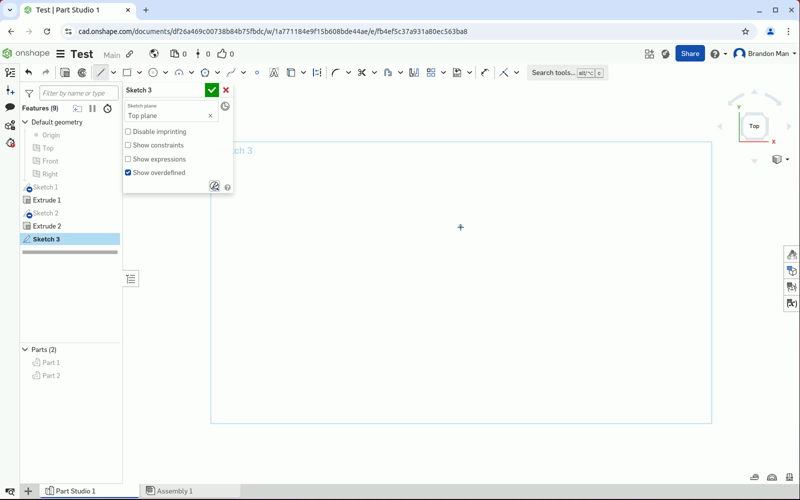
mouse_move(510, 310)
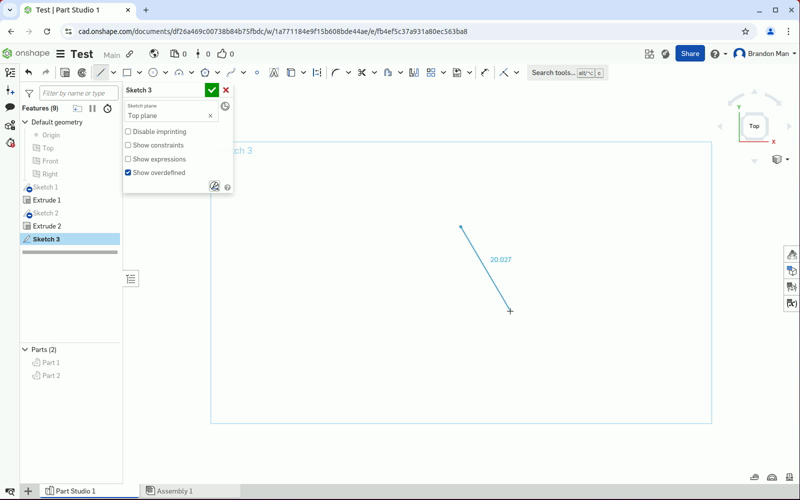
click(510, 310)
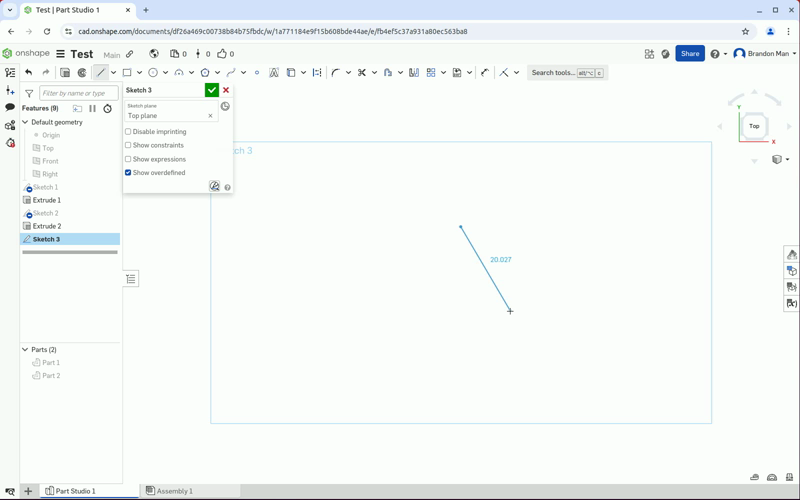
key_up(shift)
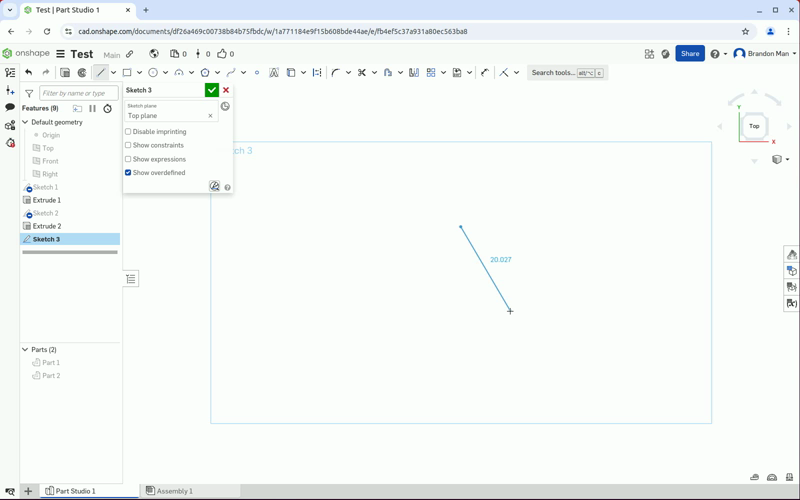
key_down(shift)
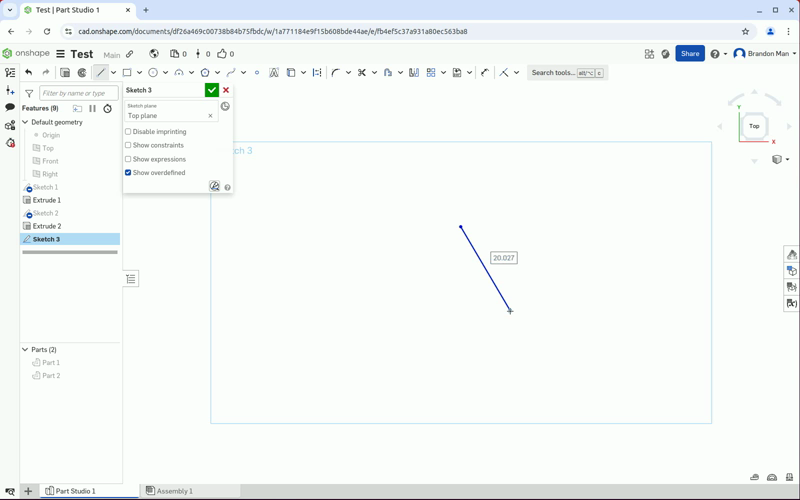
mouse_move(558, 226)
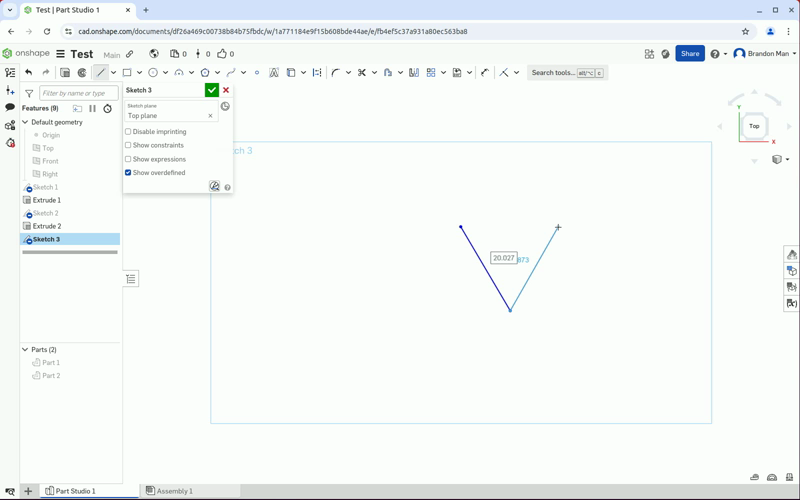
click(558, 226)
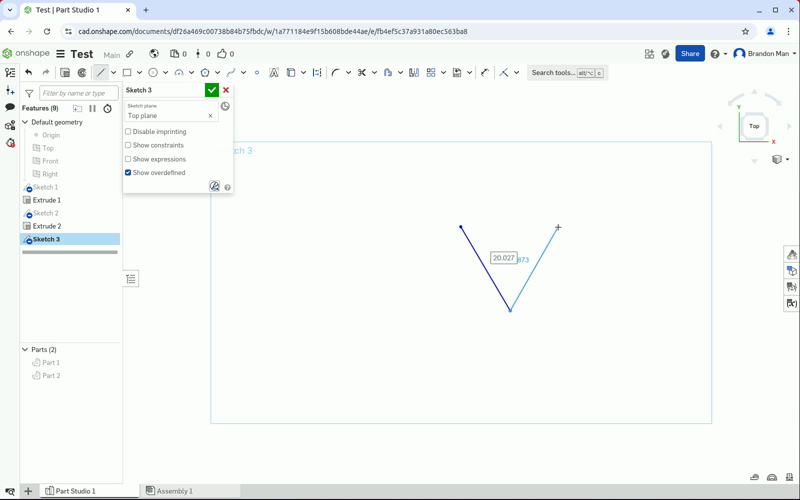
key_up(shift)
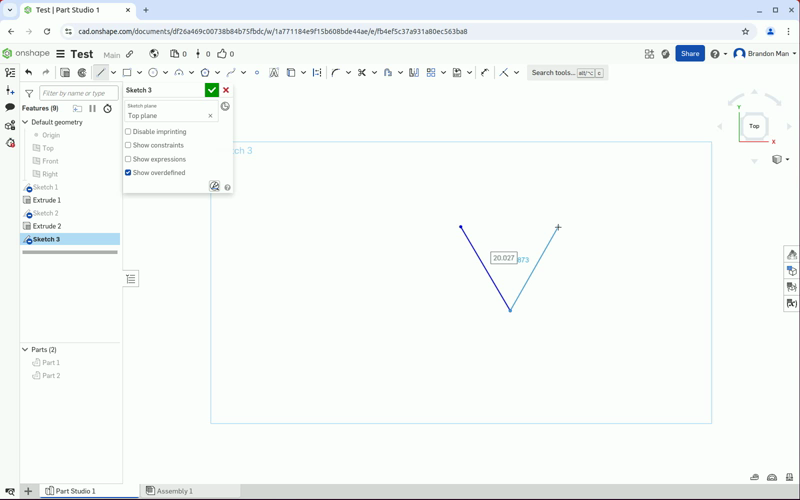
key_down(shift)
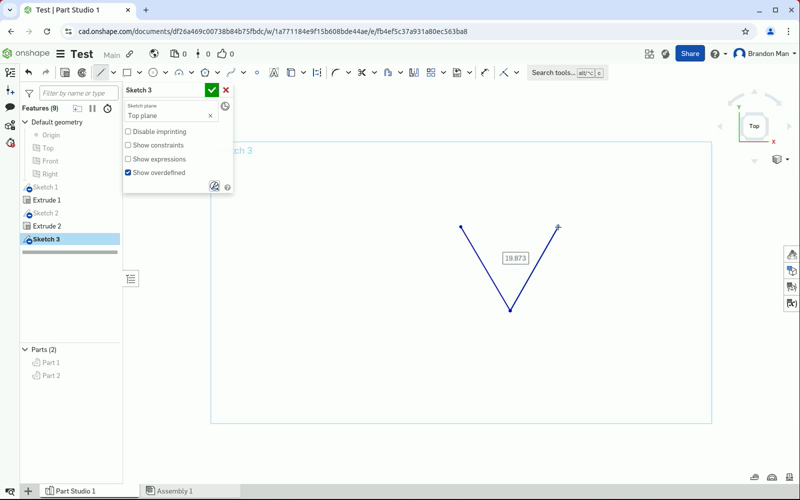
mouse_move(460, 226)
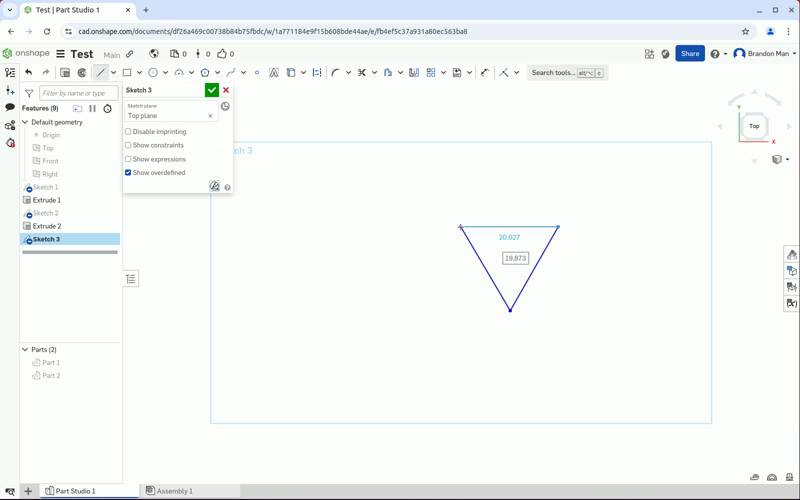
key_up(shift)
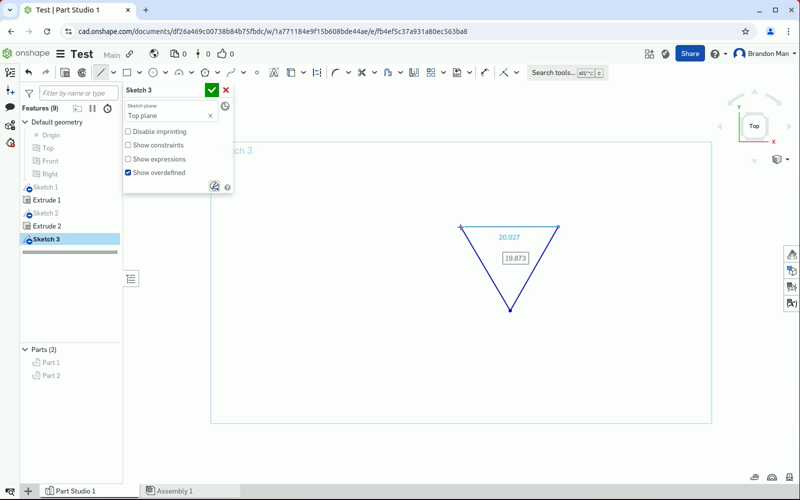
click(460, 226)
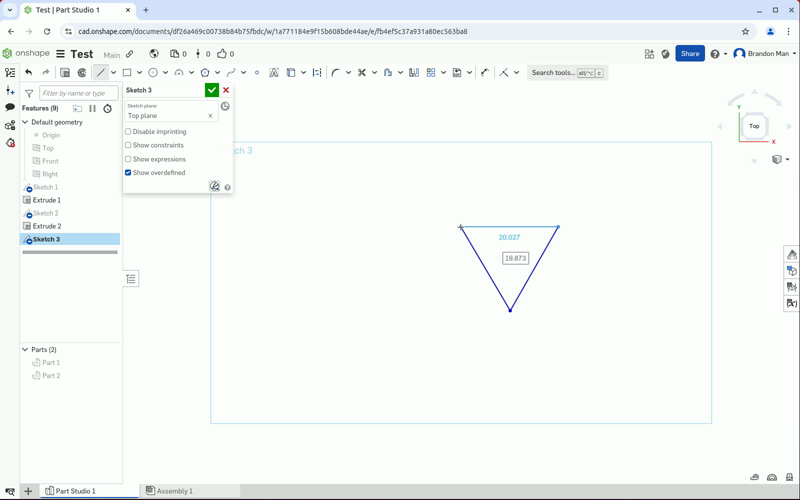
key(esc)
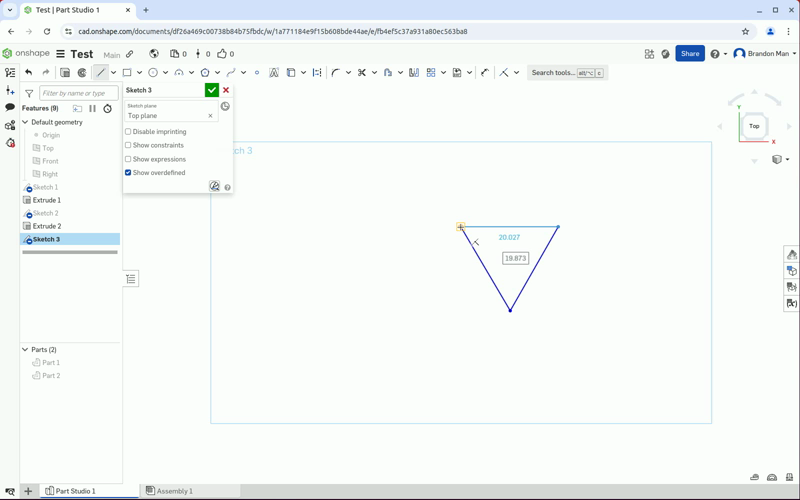
key(l)
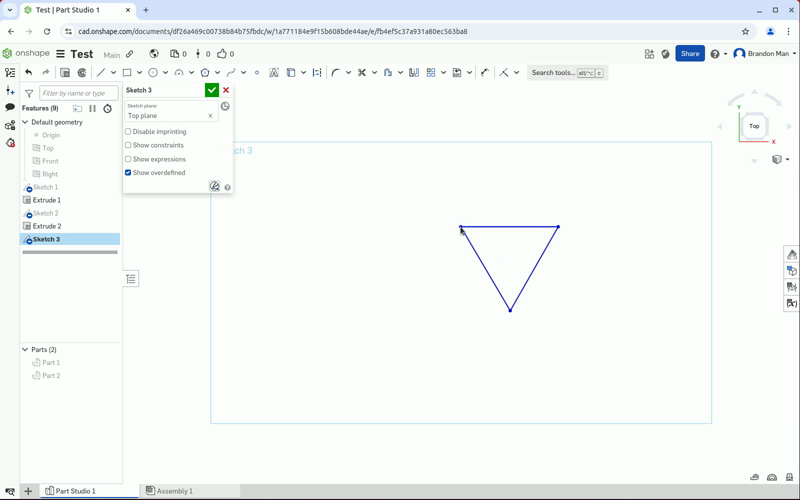
key_down(shift)
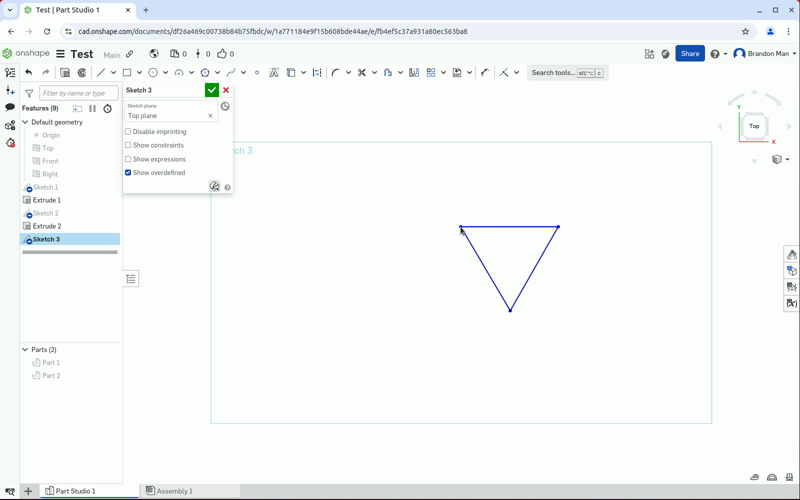
mouse_move(491, 254)
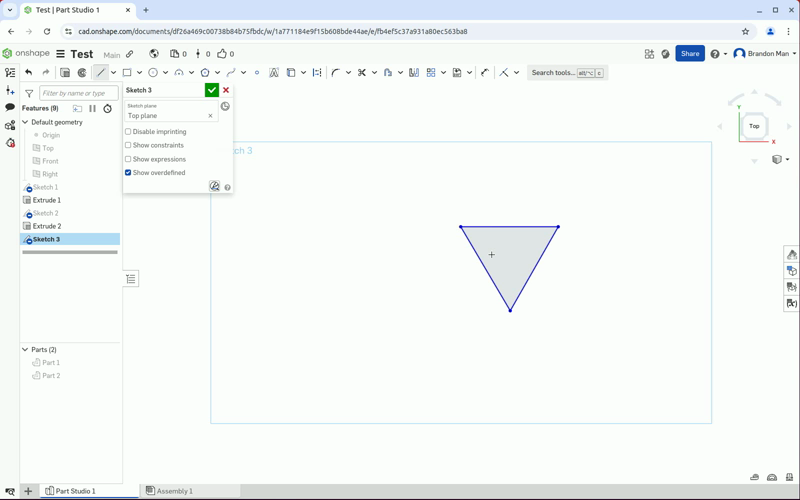
click(491, 254)
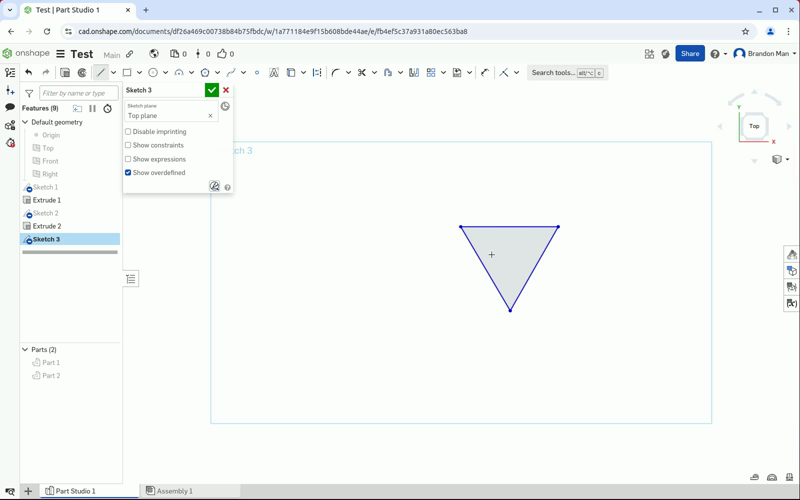
key_up(shift)
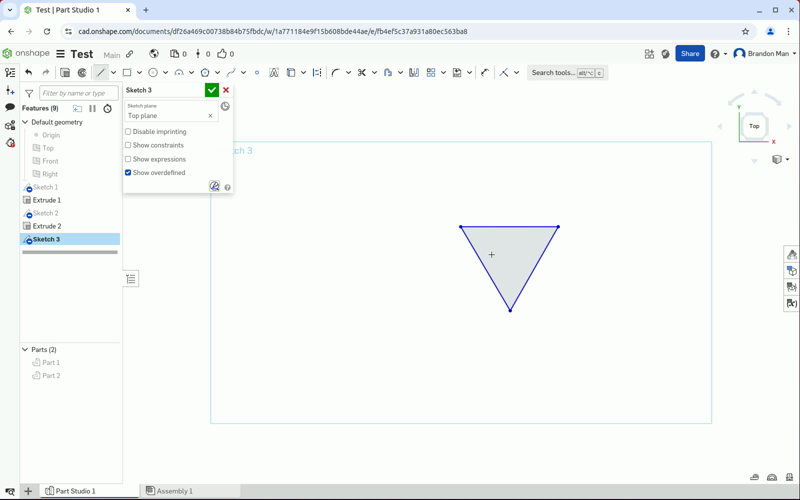
key_down(shift)
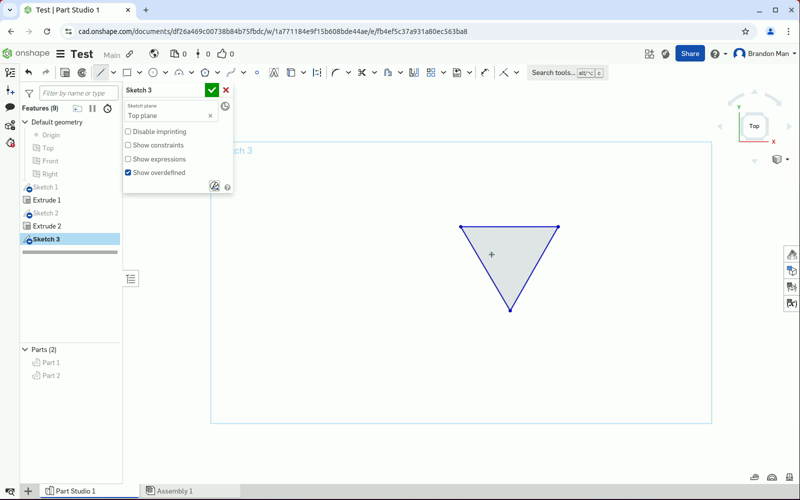
mouse_move(521, 254)
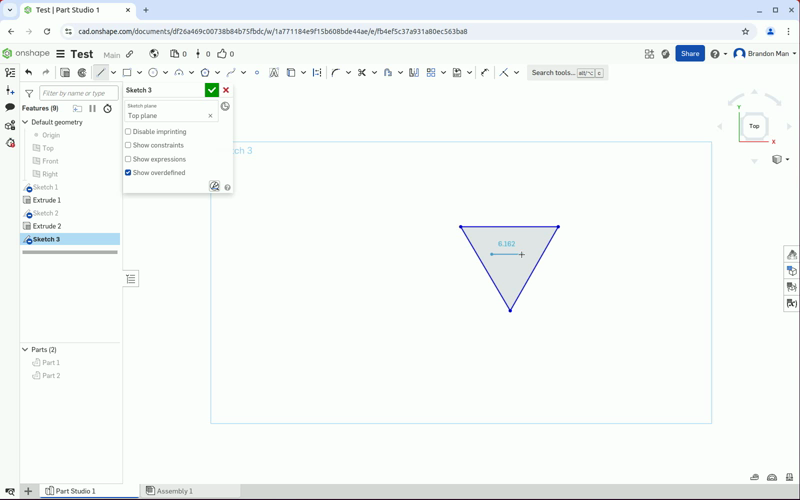
mouse_move(500, 270)
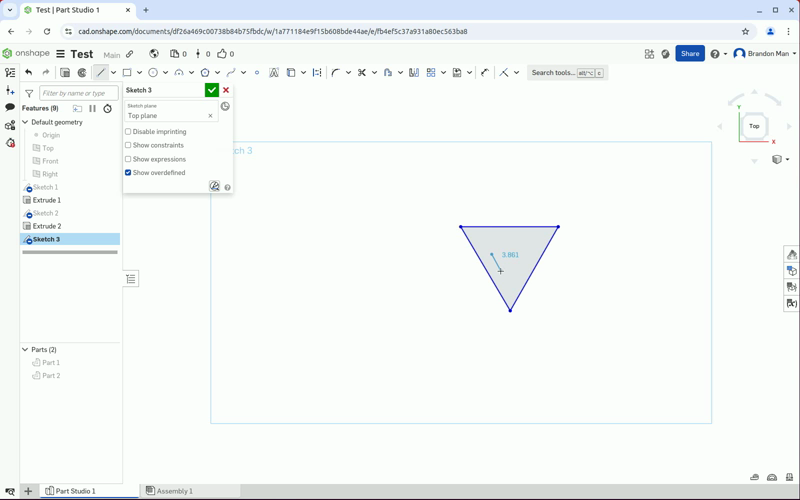
click(500, 270)
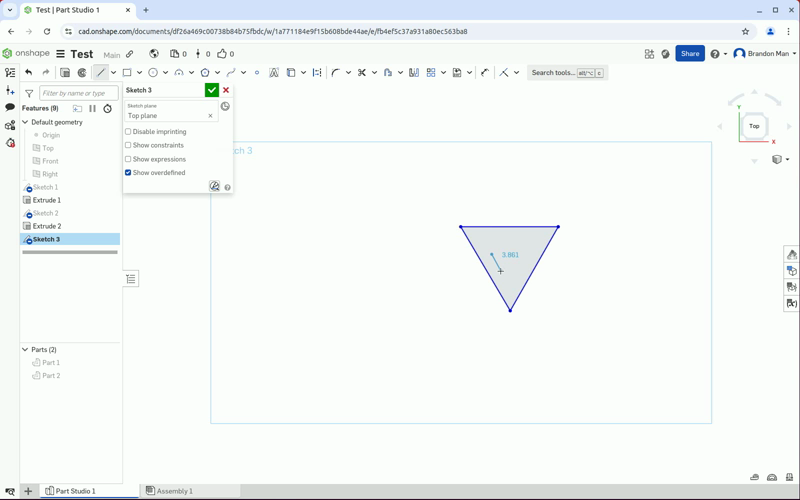
key_up(shift)
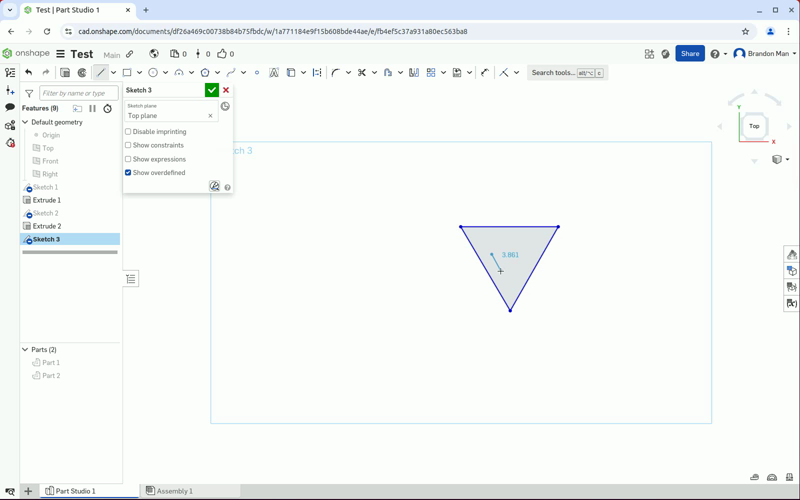
key_down(shift)
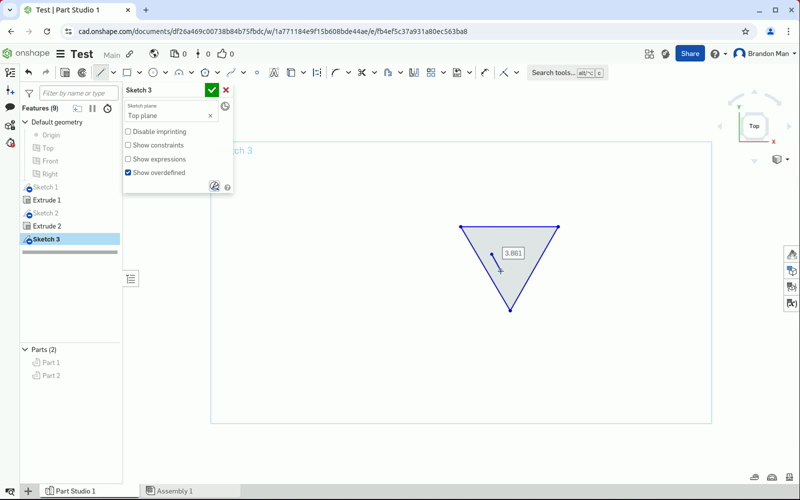
mouse_move(530, 270)
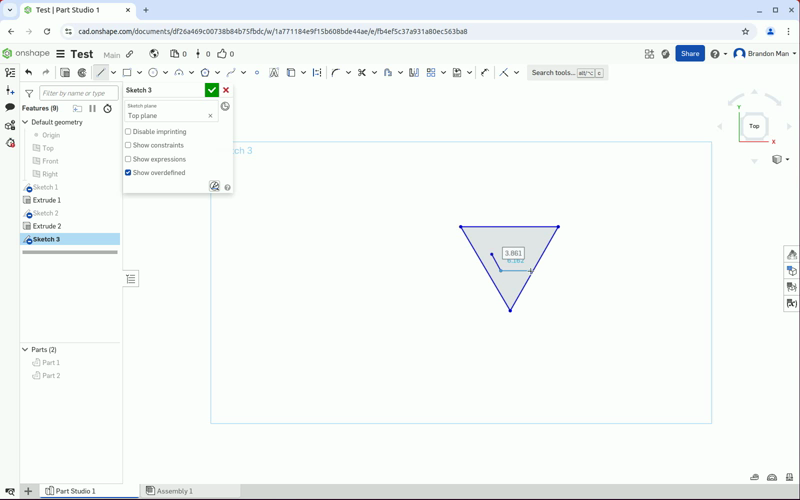
mouse_move(518, 270)
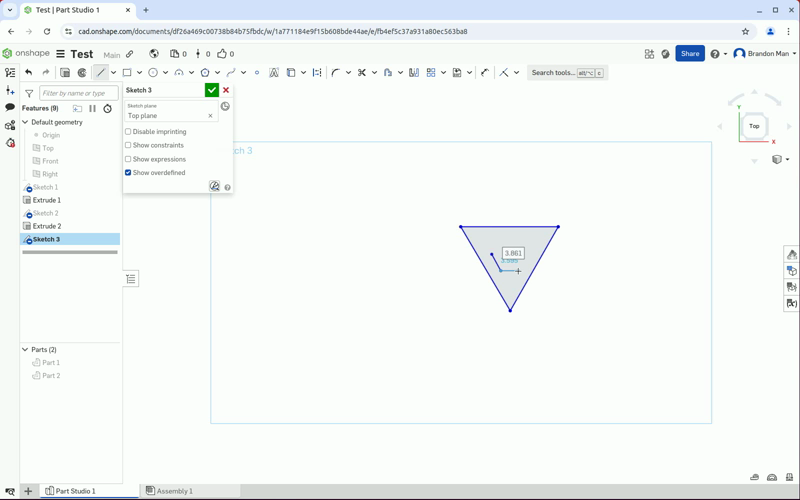
click(518, 270)
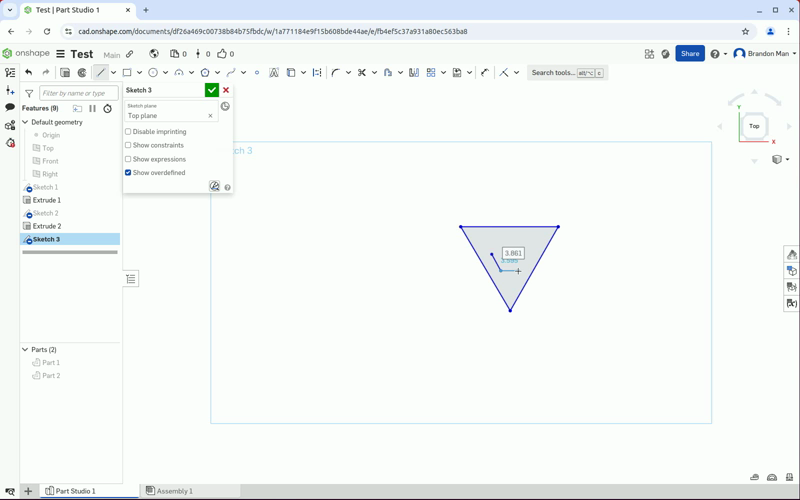
key_up(shift)
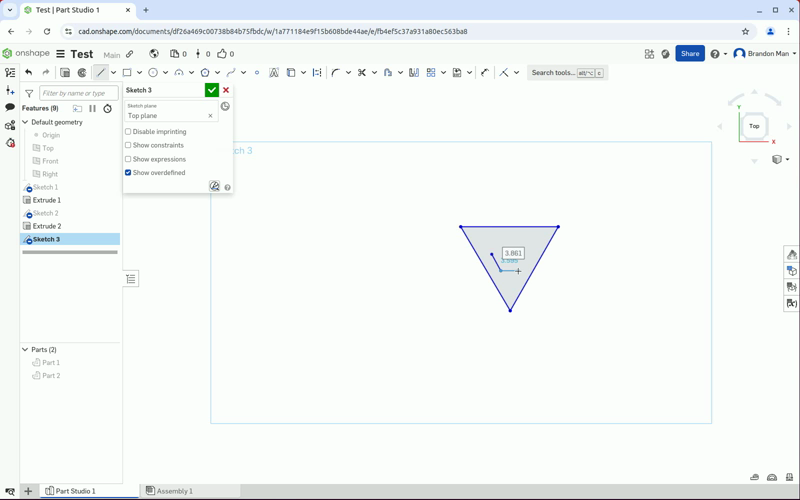
key_down(shift)
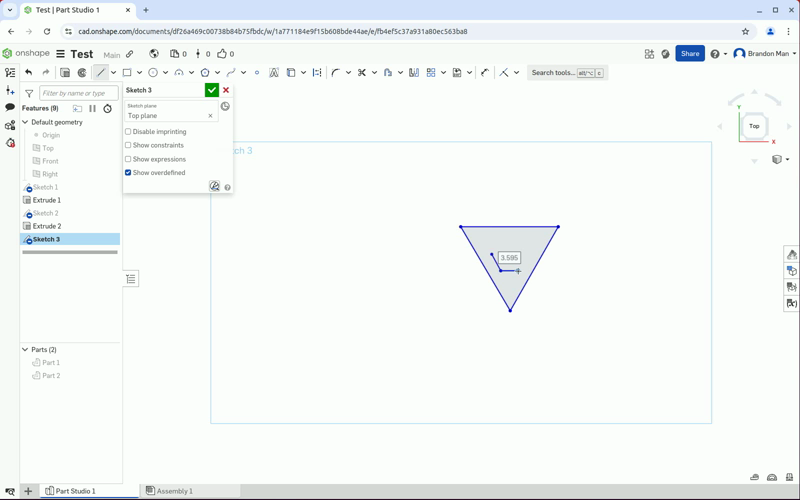
mouse_move(548, 270)
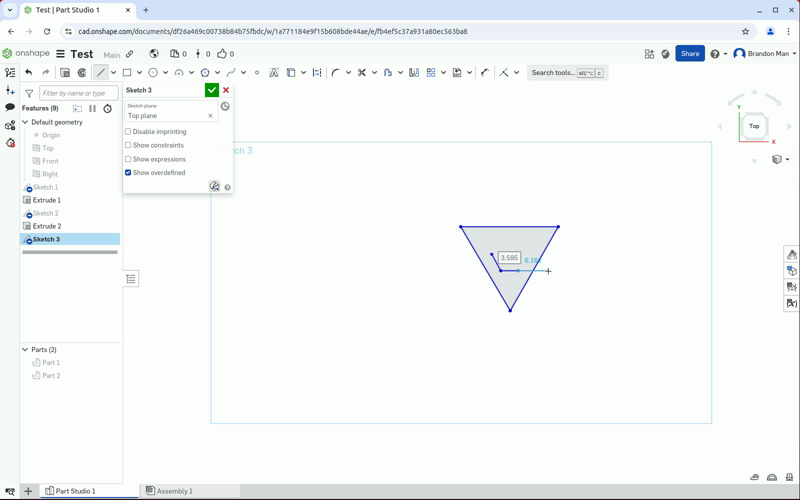
mouse_move(527, 254)
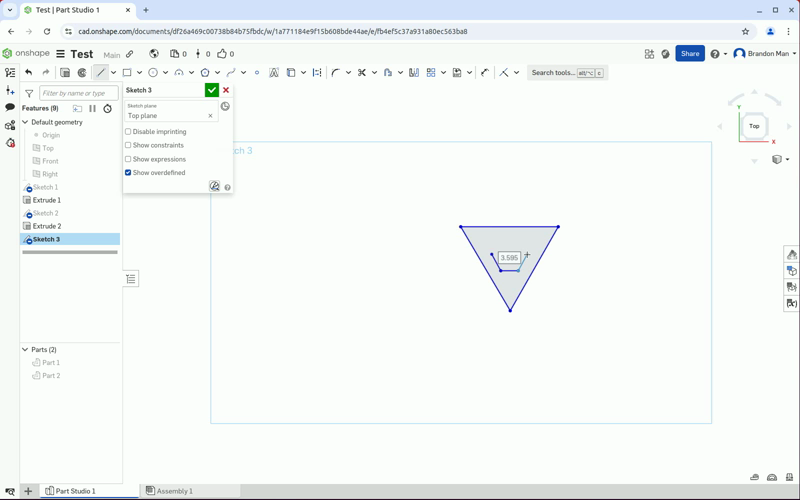
click(527, 254)
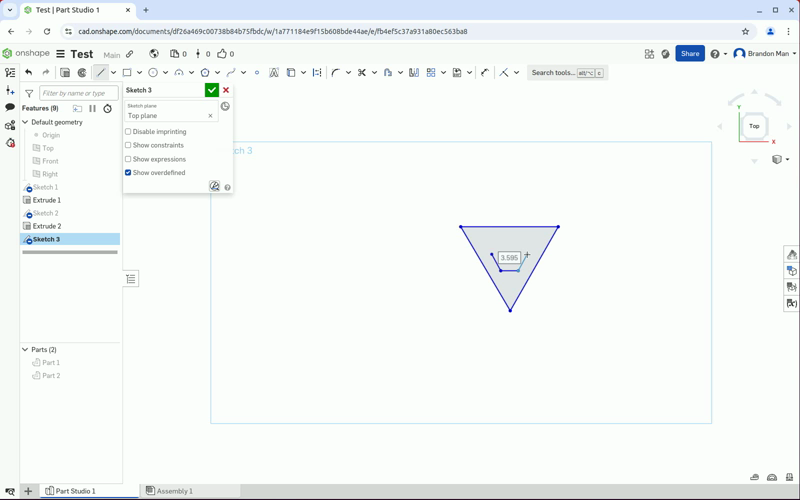
key_up(shift)
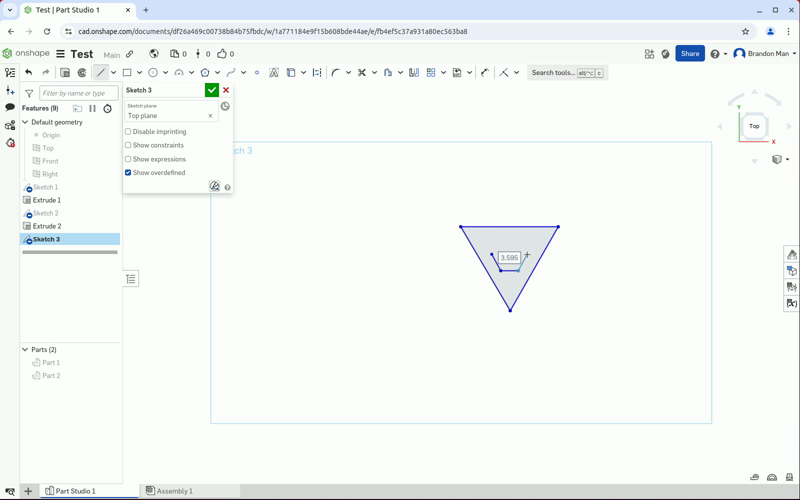
key_down(shift)
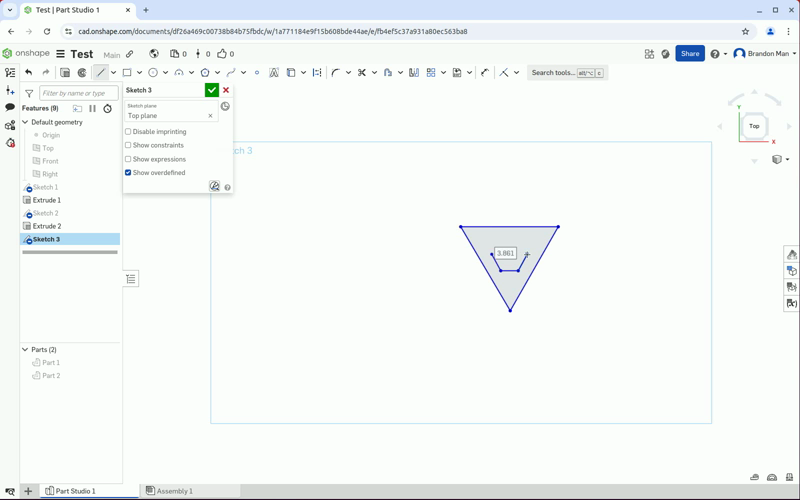
mouse_move(557, 254)
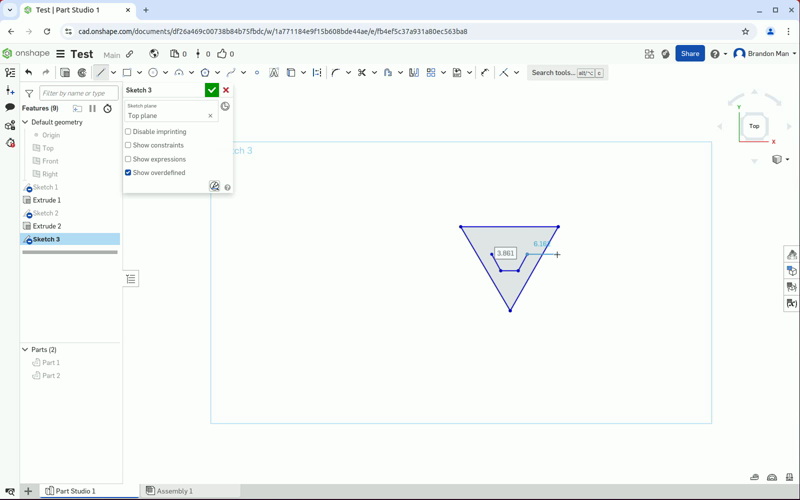
mouse_move(518, 239)
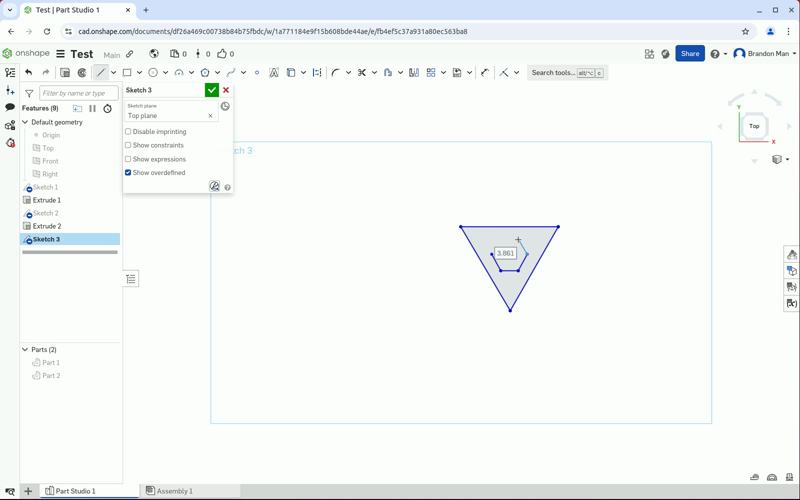
click(518, 239)
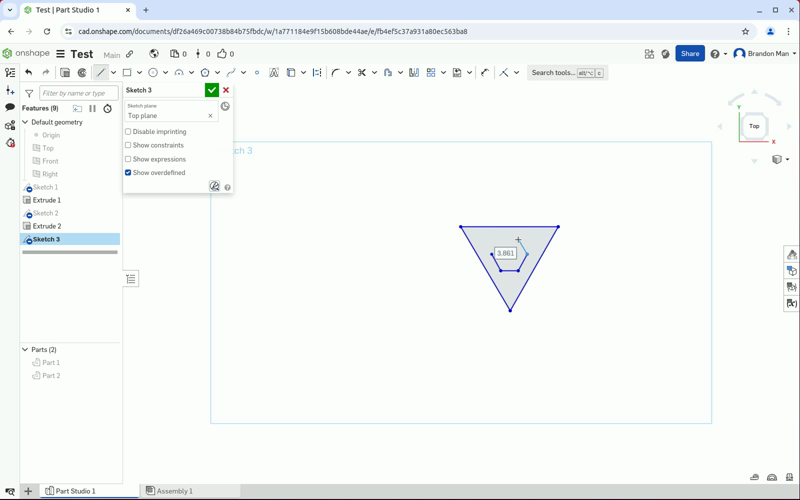
key_up(shift)
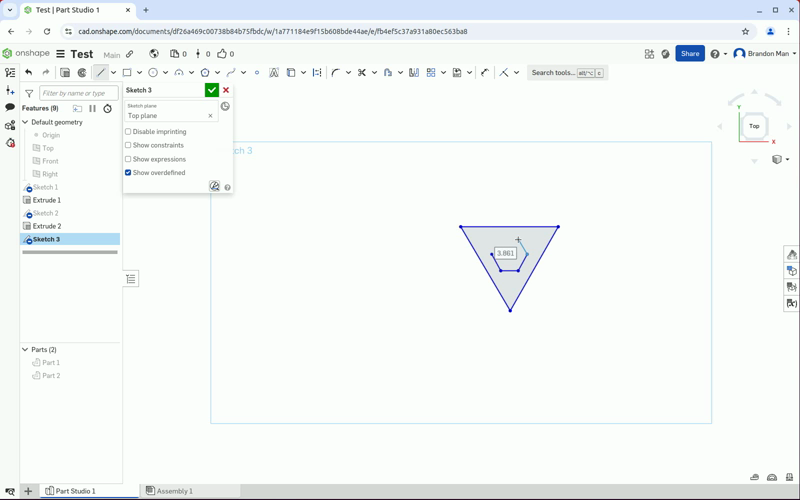
key_down(shift)
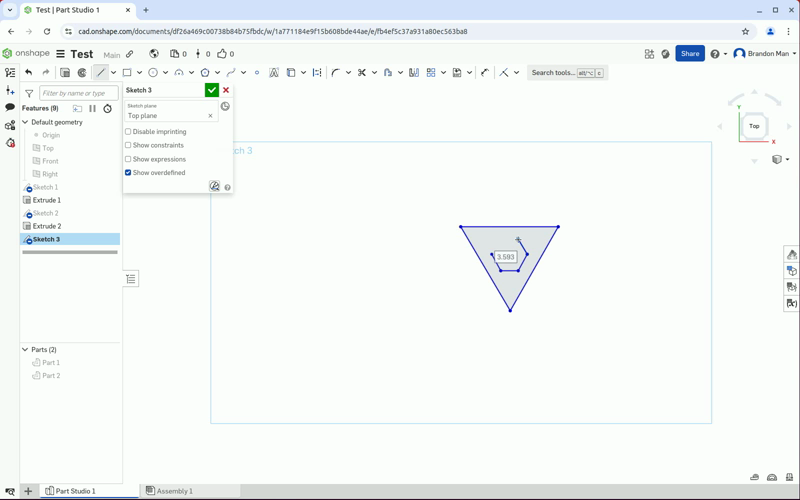
mouse_move(548, 239)
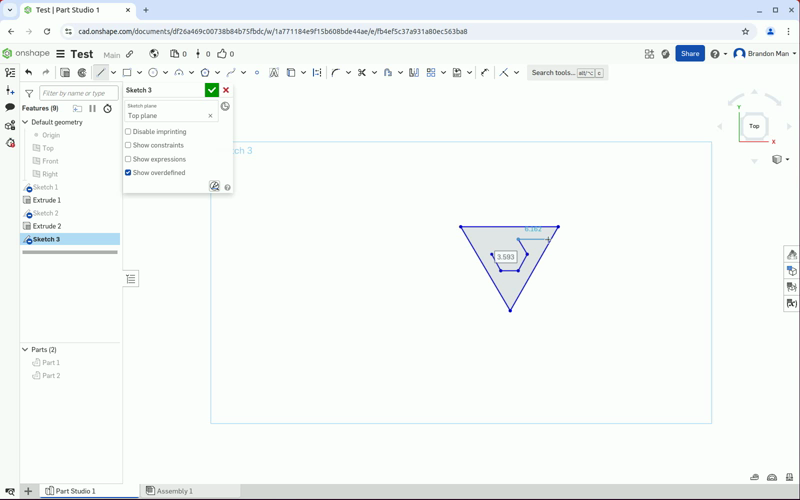
mouse_move(500, 239)
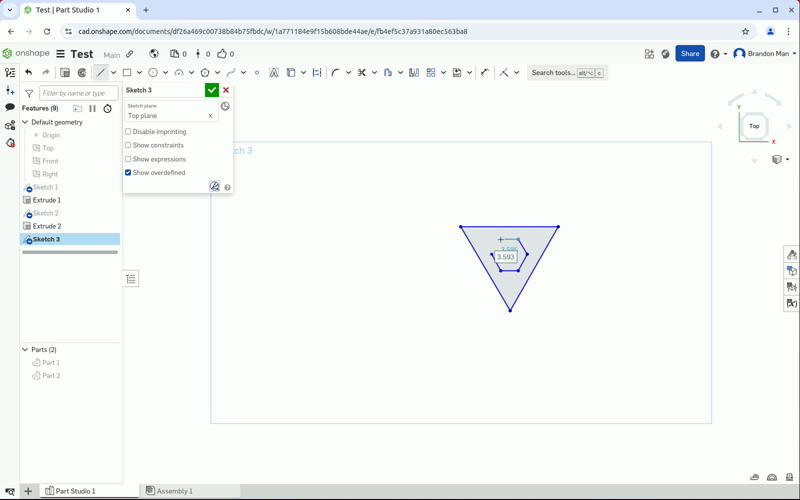
click(500, 239)
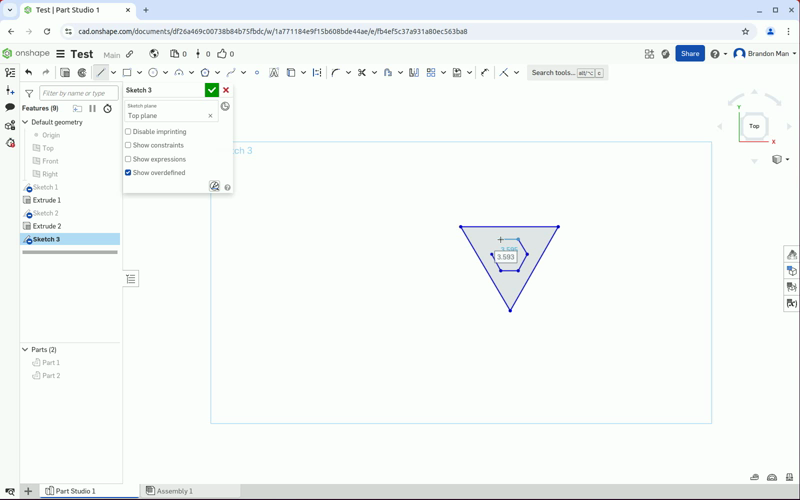
key_up(shift)
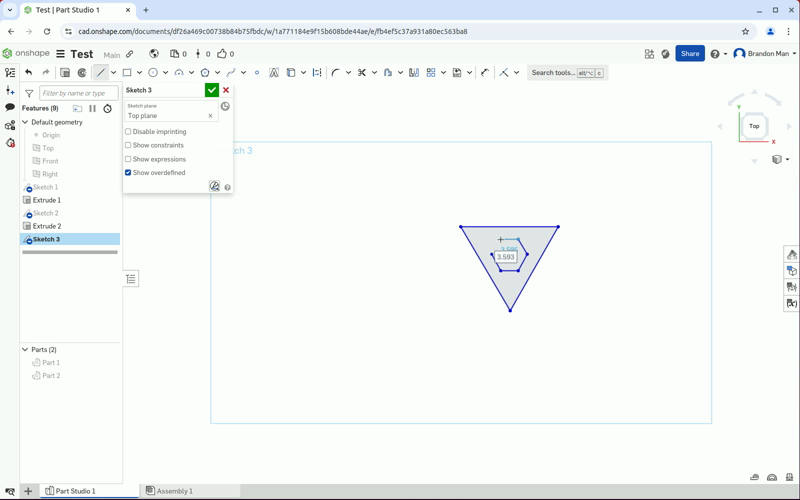
mouse_move(530, 239)
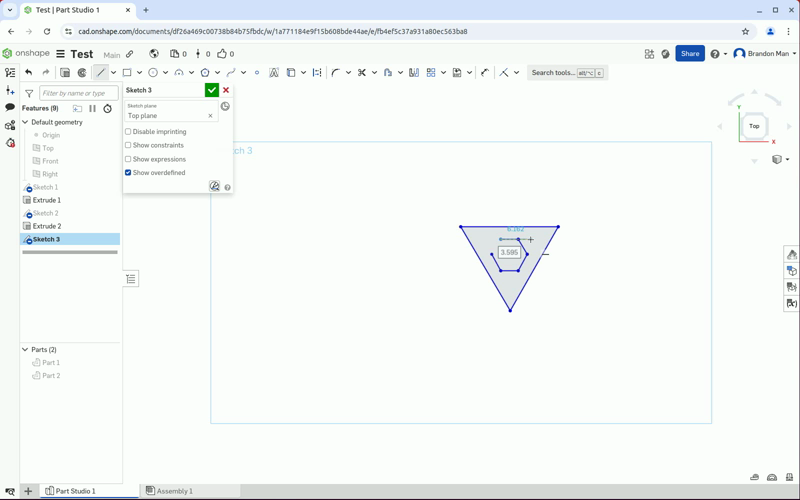
key_down(shift)
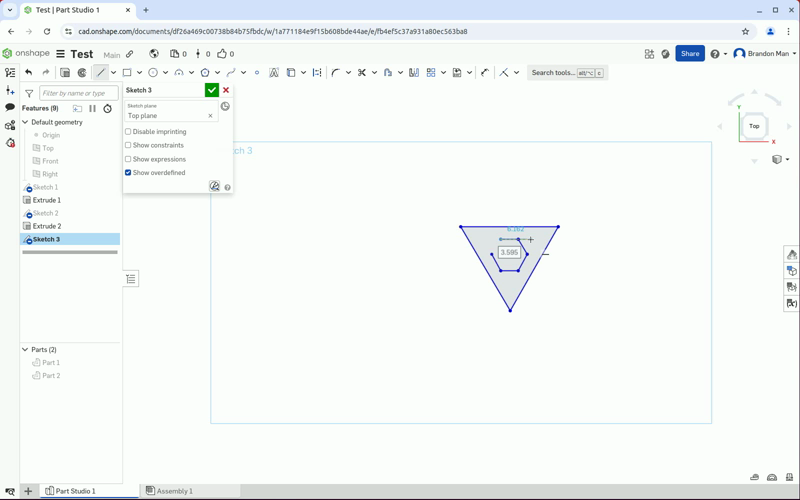
mouse_move(491, 254)
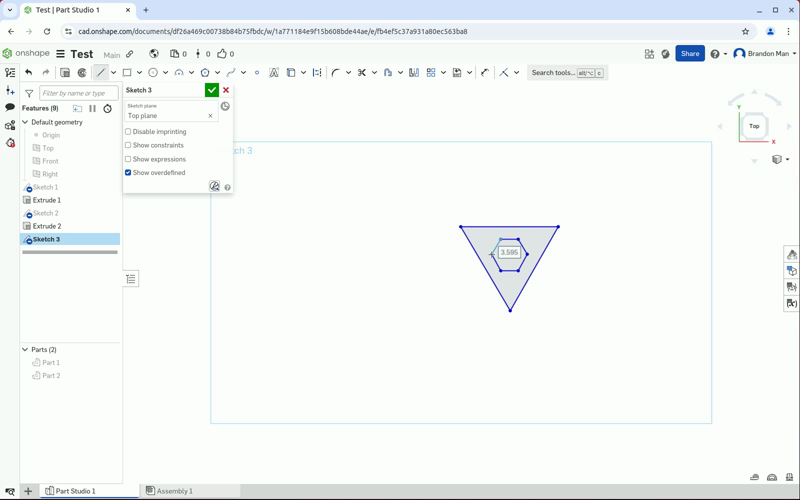
key_up(shift)
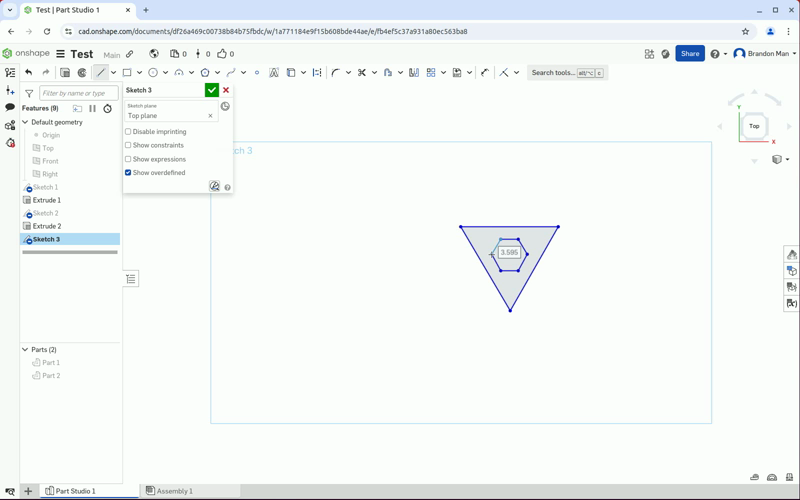
click(491, 254)
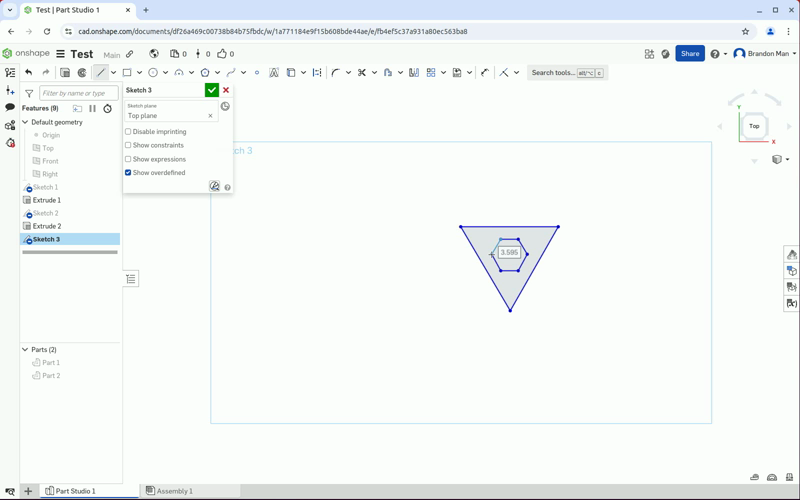
key(esc)
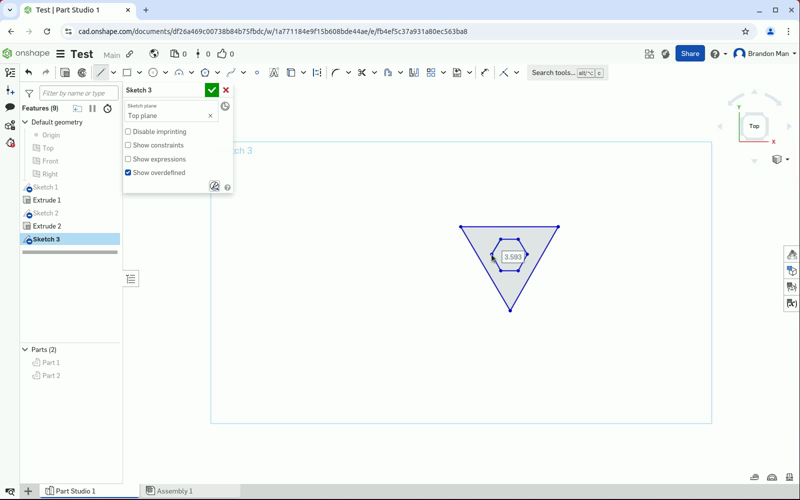
mouse_move(530, 233)
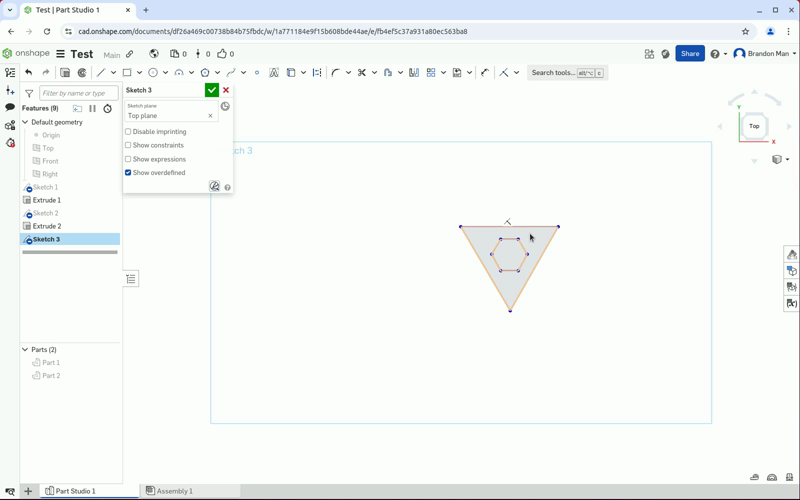
click(530, 233)
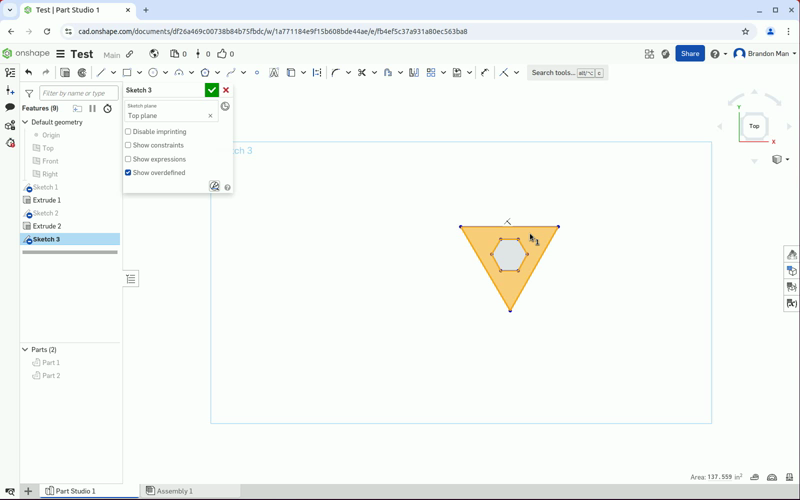
mouse_move(73, 352)
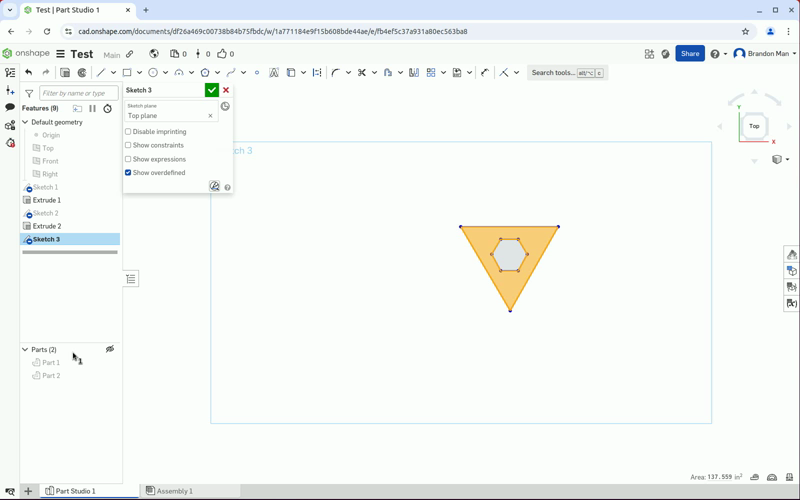
key(shift+y)
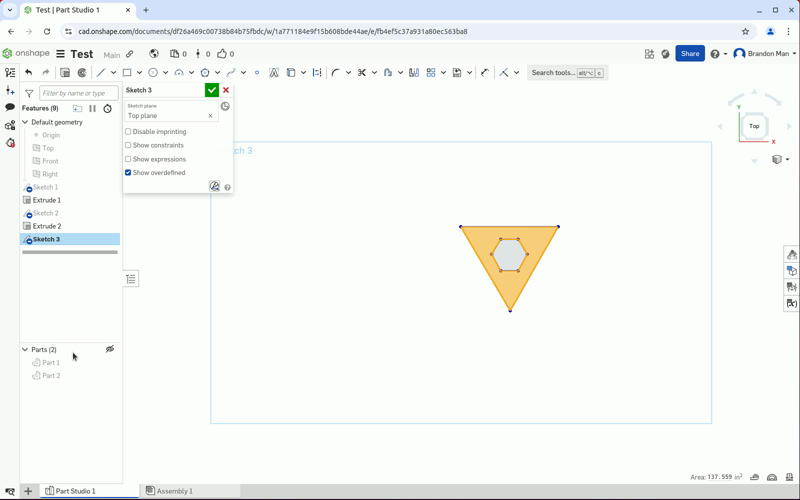
key(shift+e)
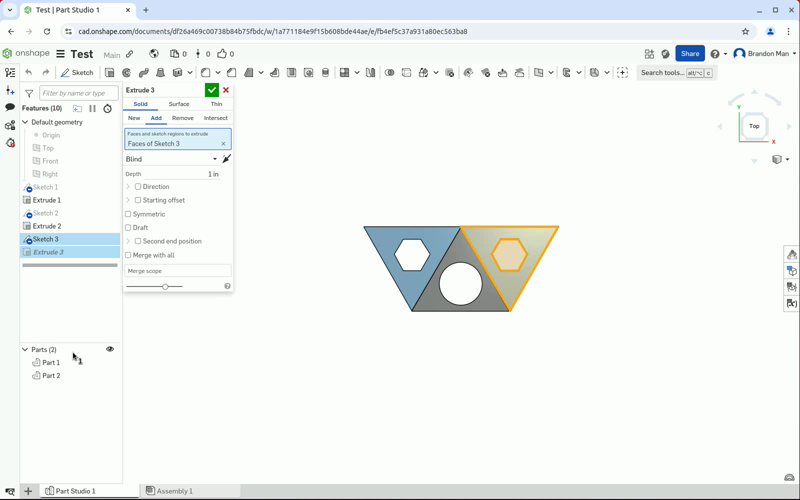
mouse_move(143, 106)
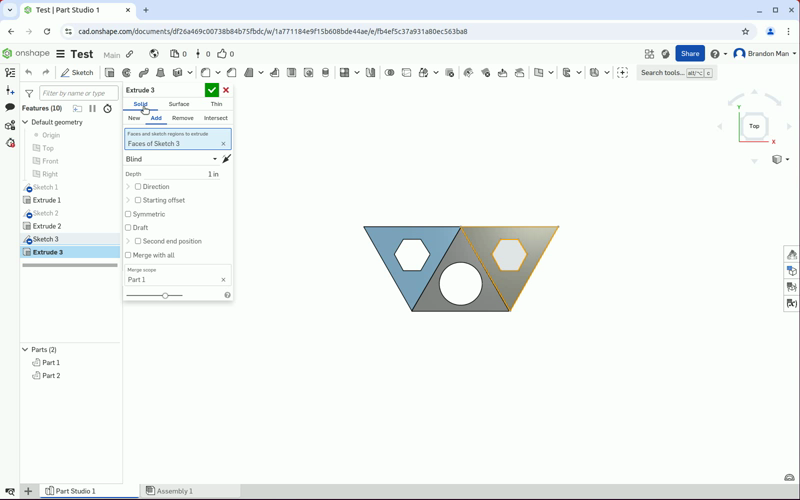
click(143, 106)
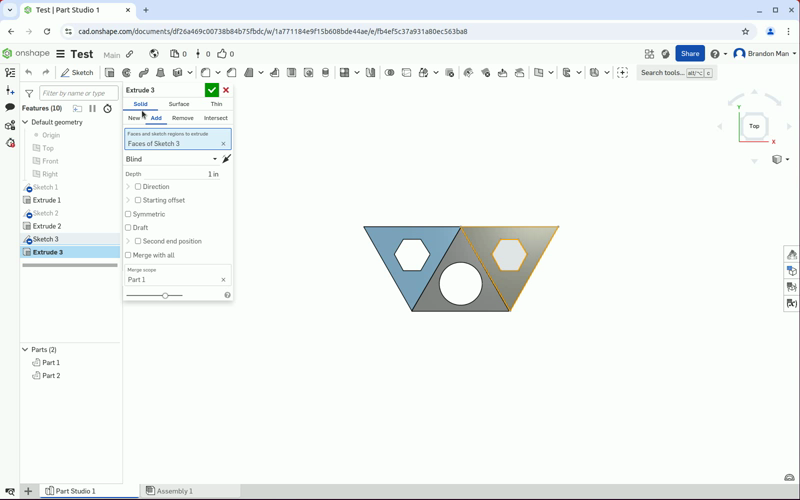
mouse_move(137, 120)
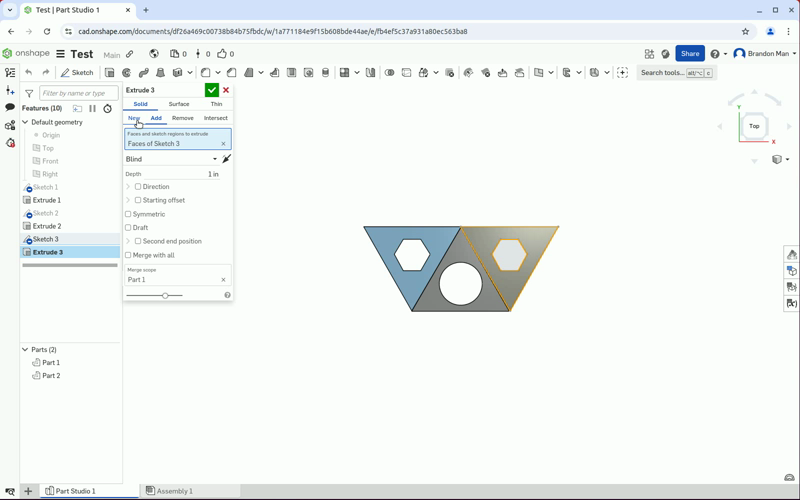
click(137, 120)
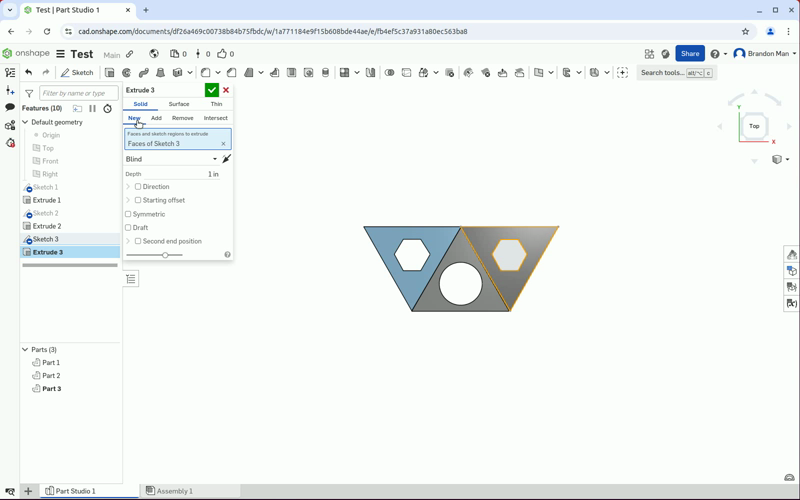
key(tab, 4)
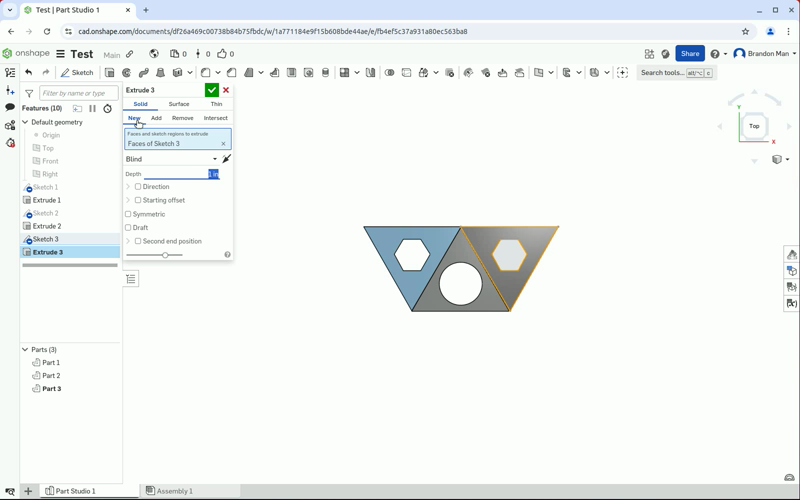
text(2.648)
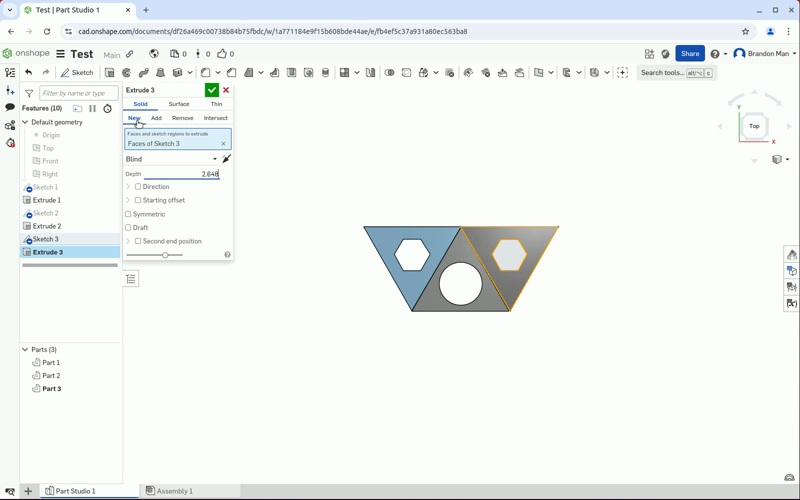
key(enter)
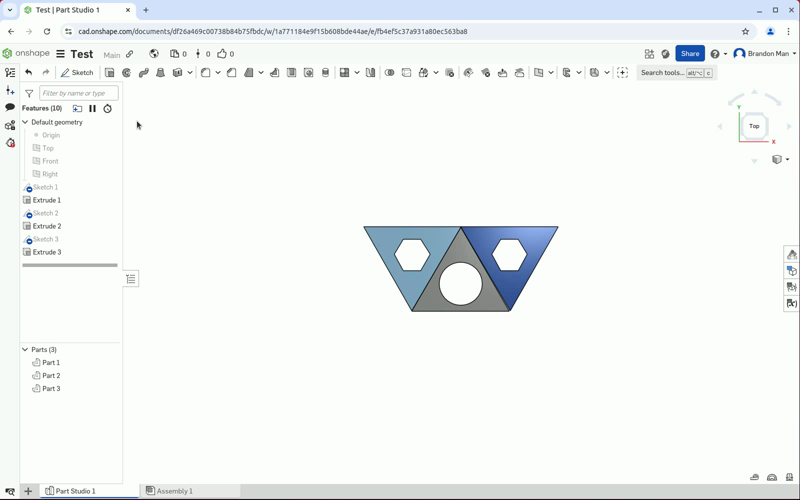
key(shift+h)
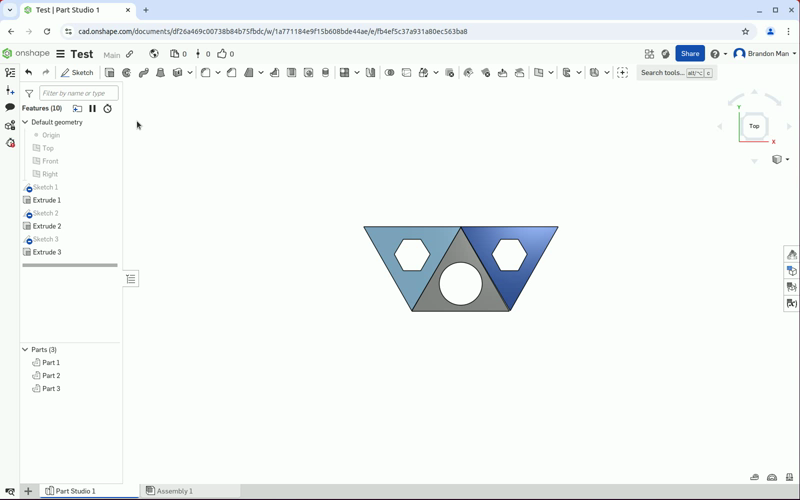
key(shift+h)
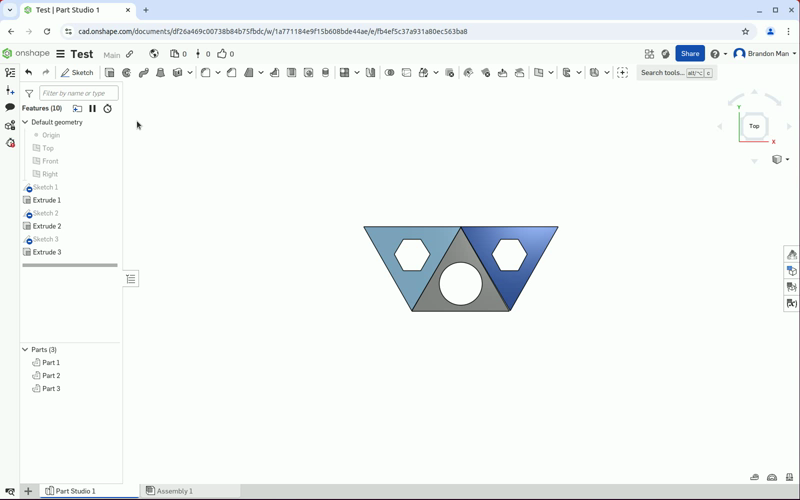
mouse_move(73, 189)
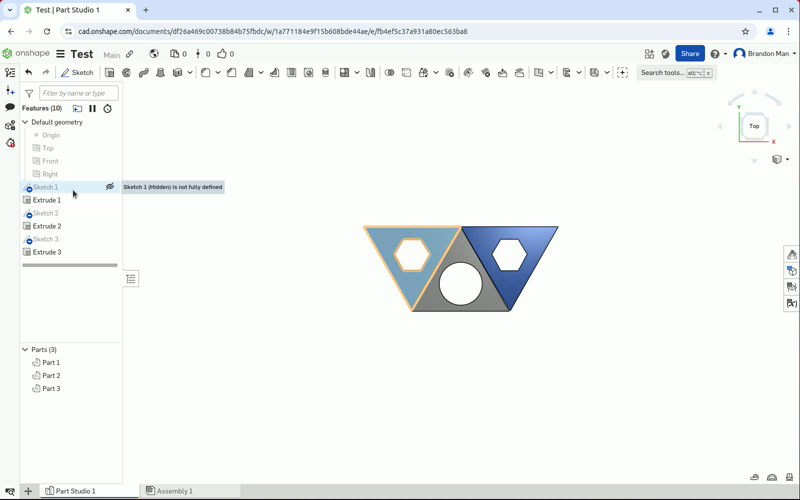
click(73, 189)
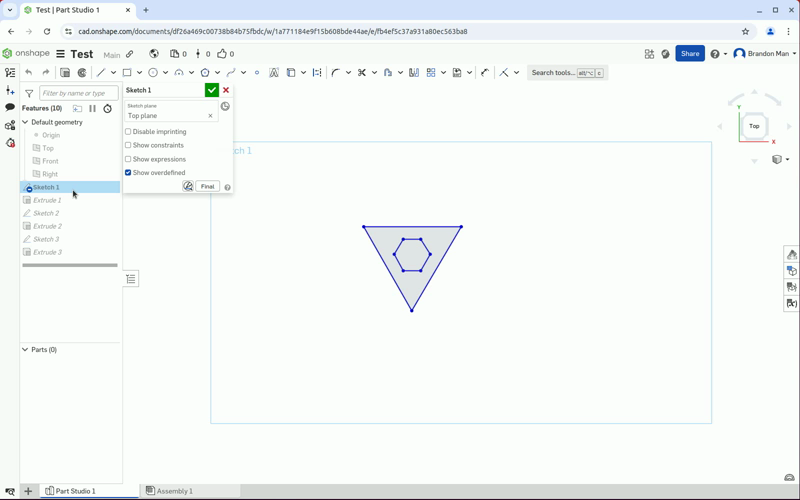
mouse_move(229, 92)
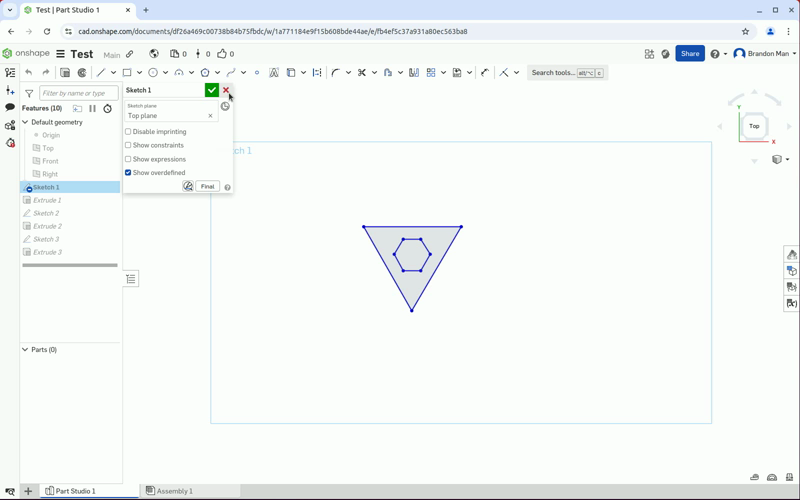
click(229, 92)
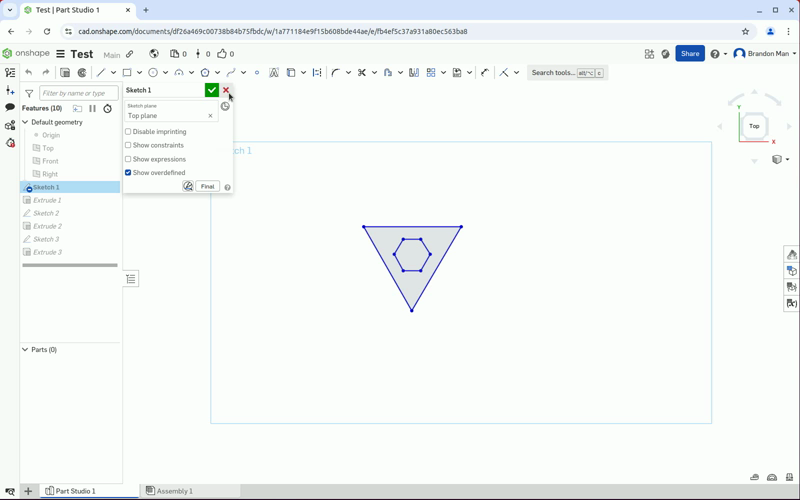
key(shift+s)
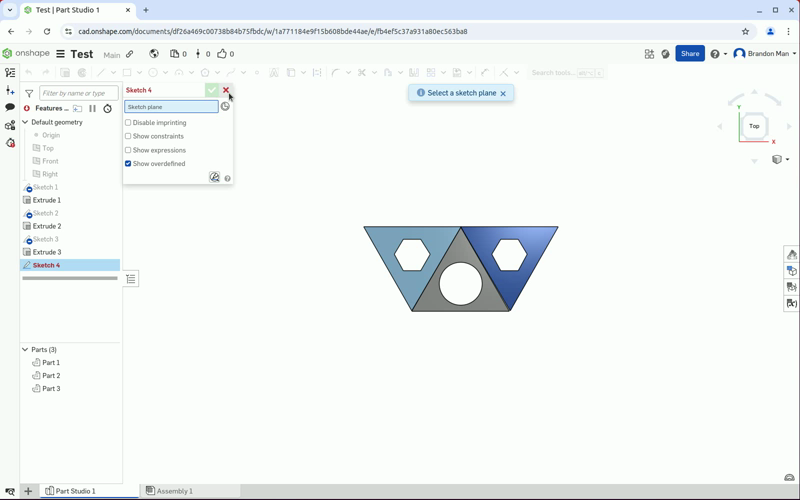
mouse_move(73, 150)
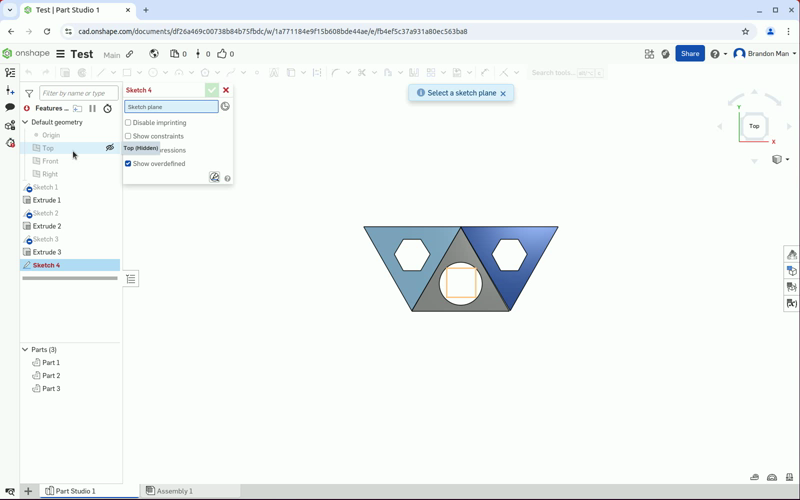
click(73, 150)
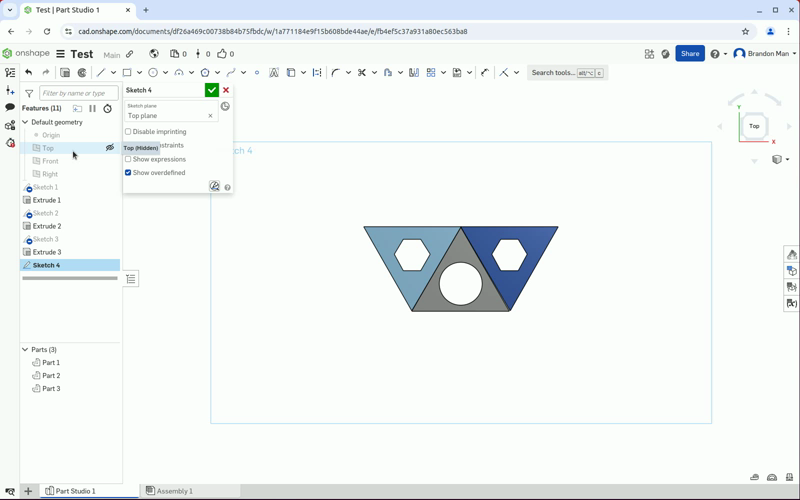
mouse_move(73, 352)
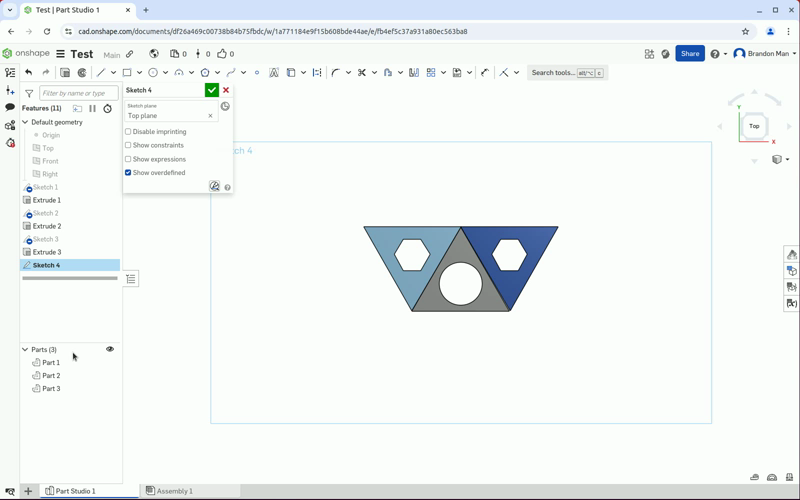
key(y)
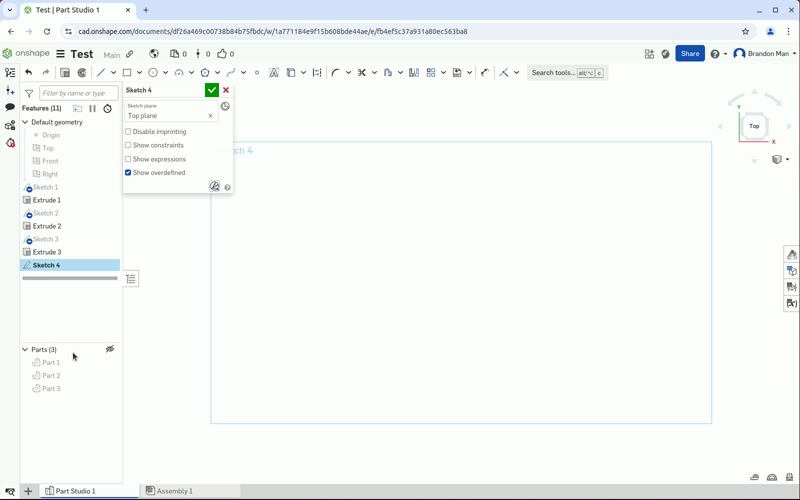
key(l)
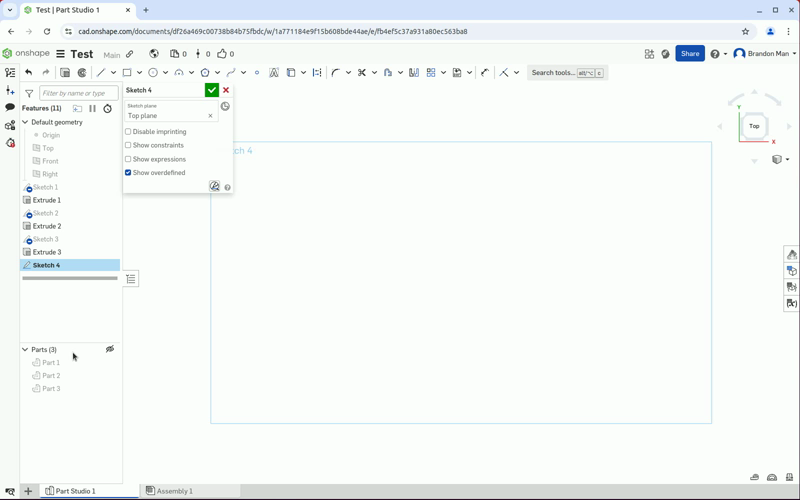
key_down(shift)
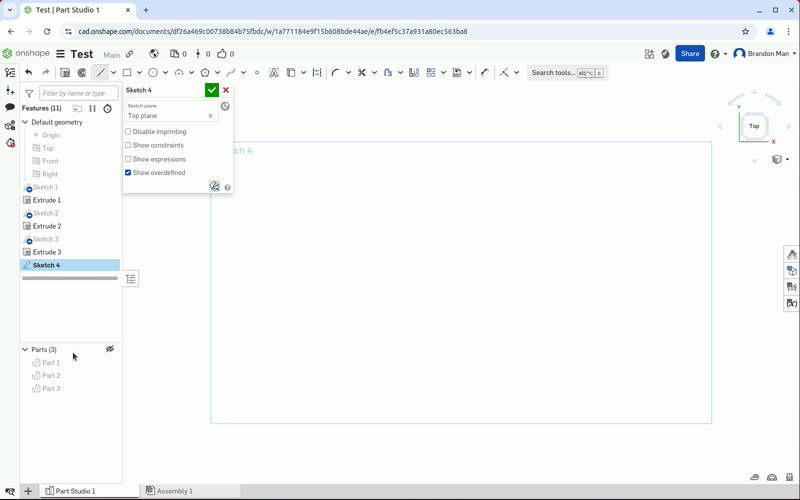
mouse_move(411, 311)
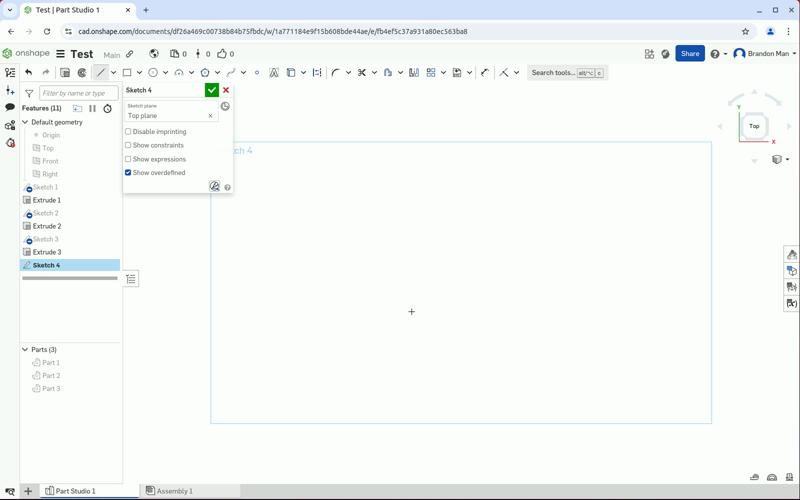
click(411, 311)
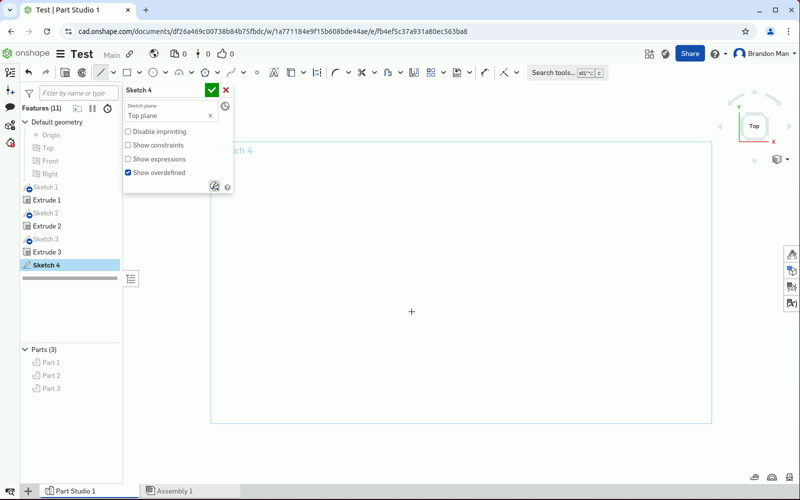
key_up(shift)
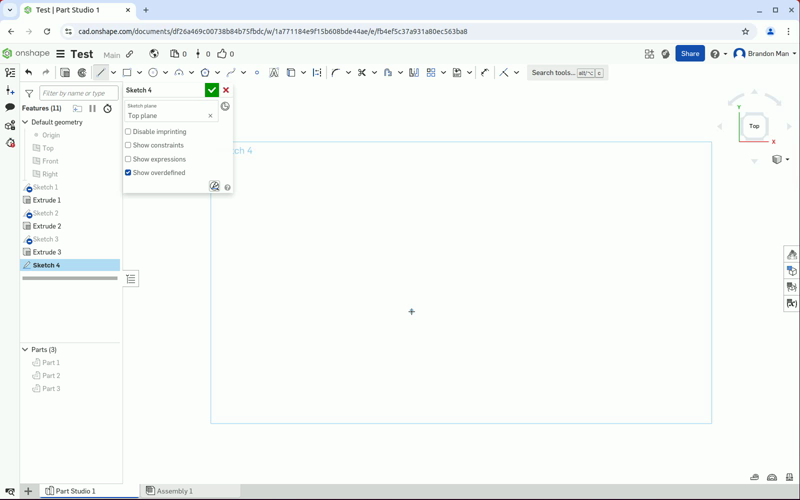
key_down(shift)
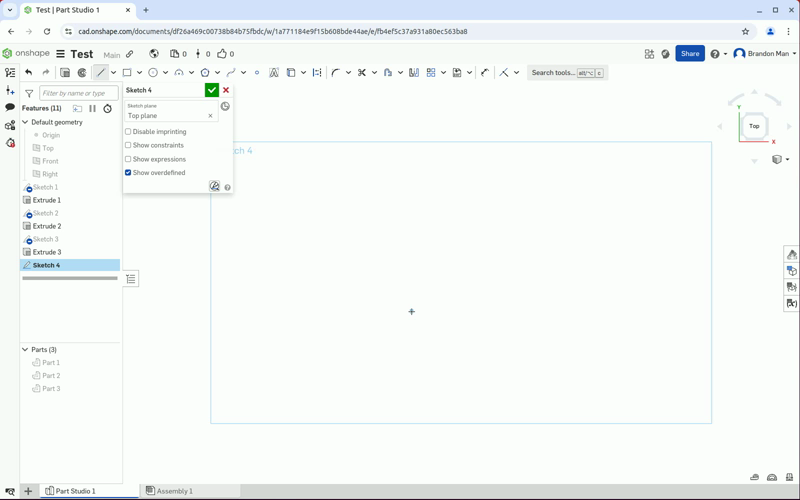
mouse_move(460, 395)
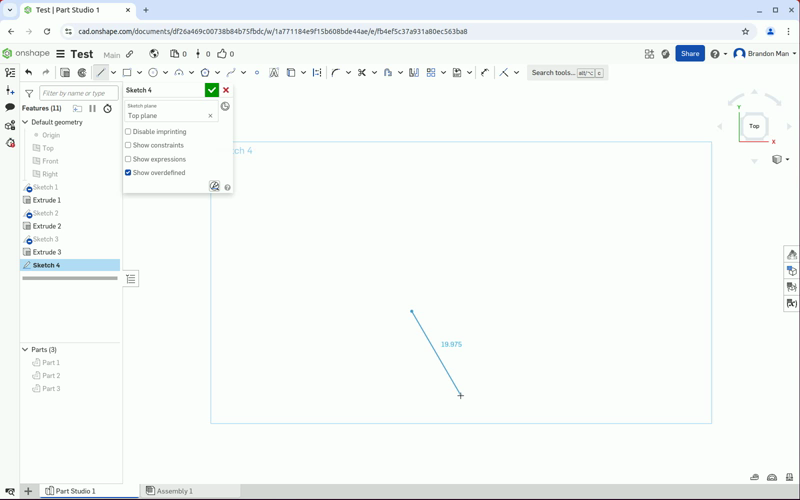
click(460, 395)
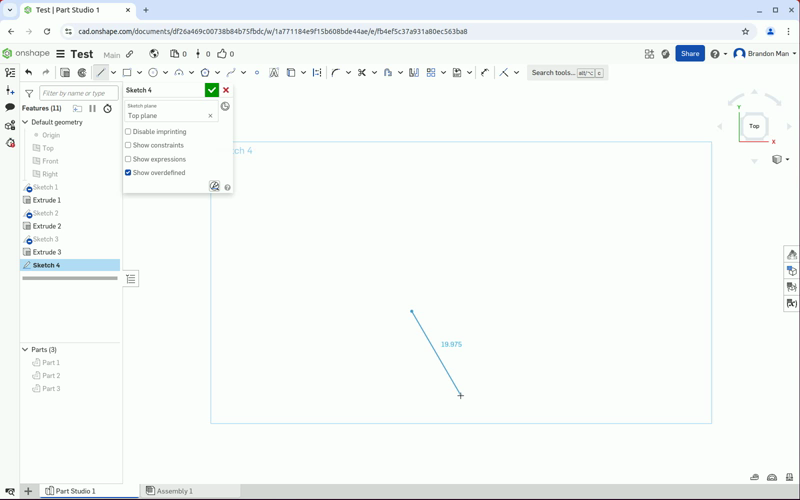
key_up(shift)
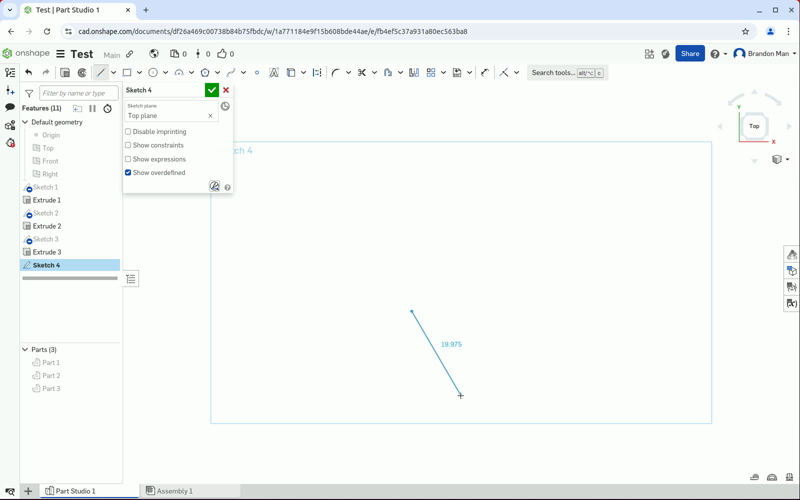
key_down(shift)
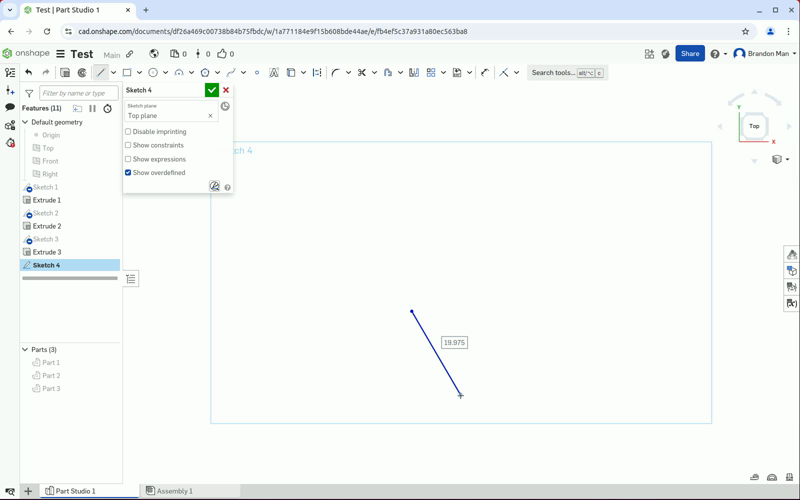
mouse_move(509, 311)
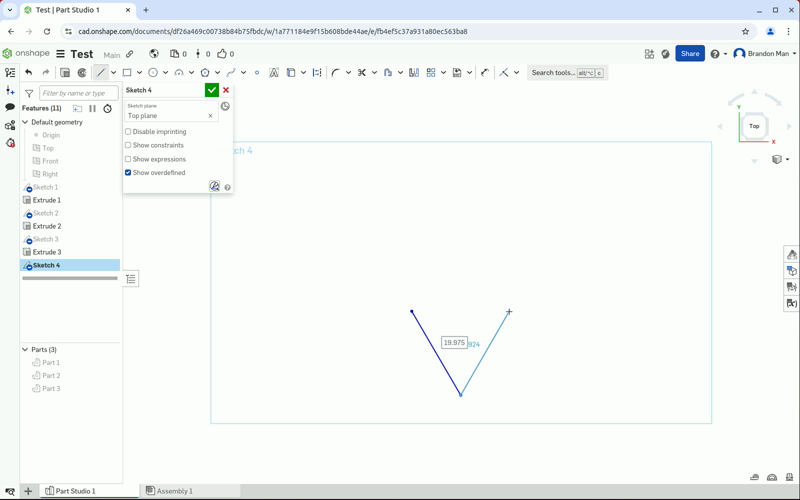
click(509, 311)
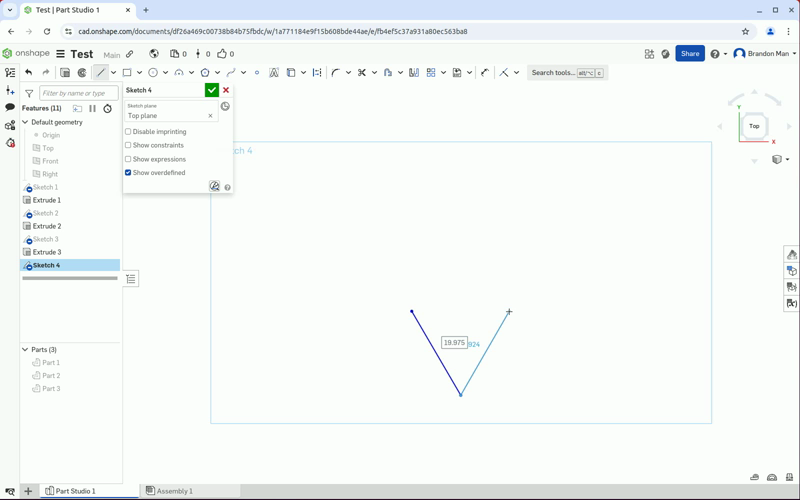
key_up(shift)
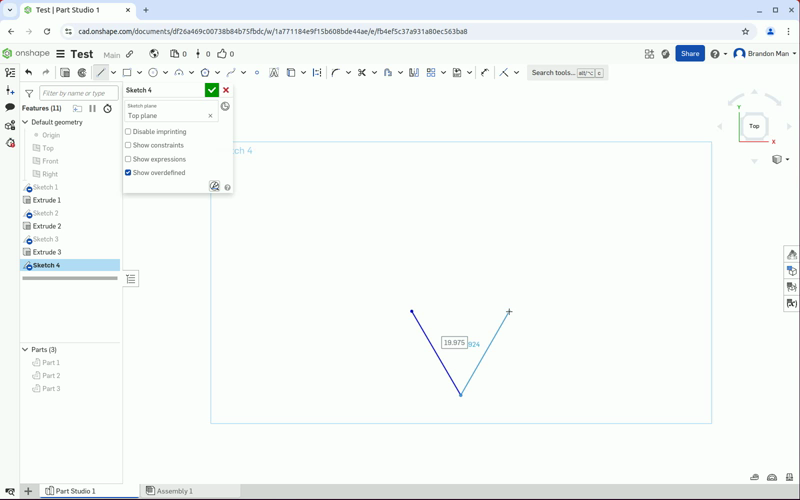
key_down(shift)
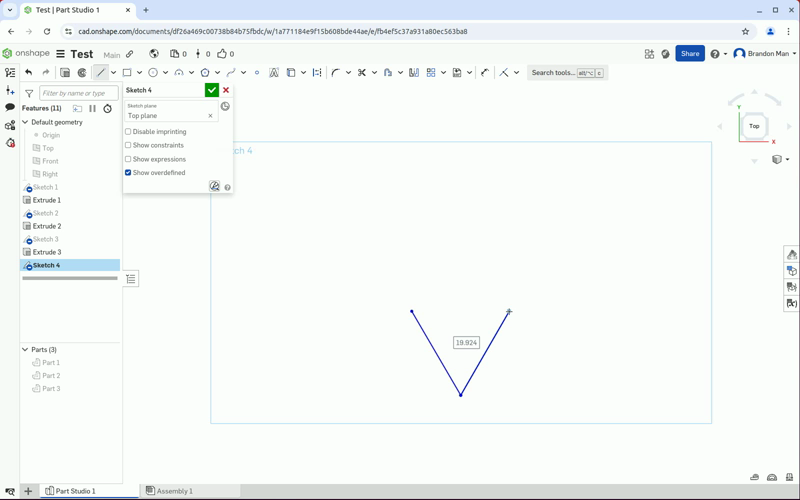
mouse_move(411, 311)
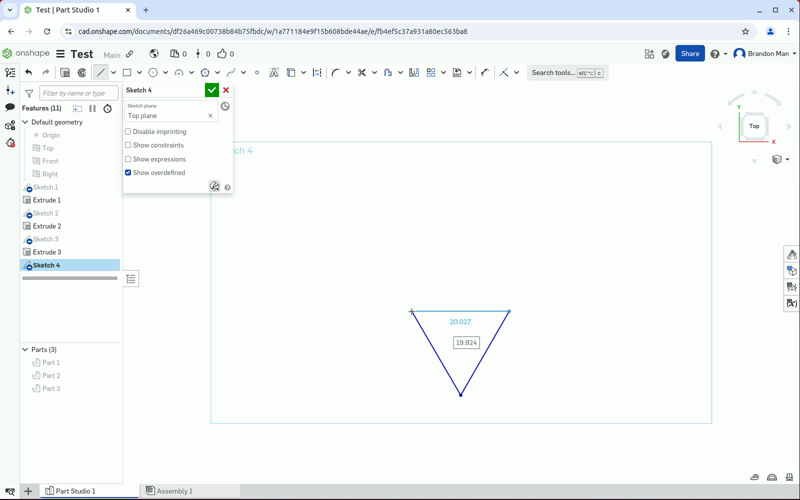
key_up(shift)
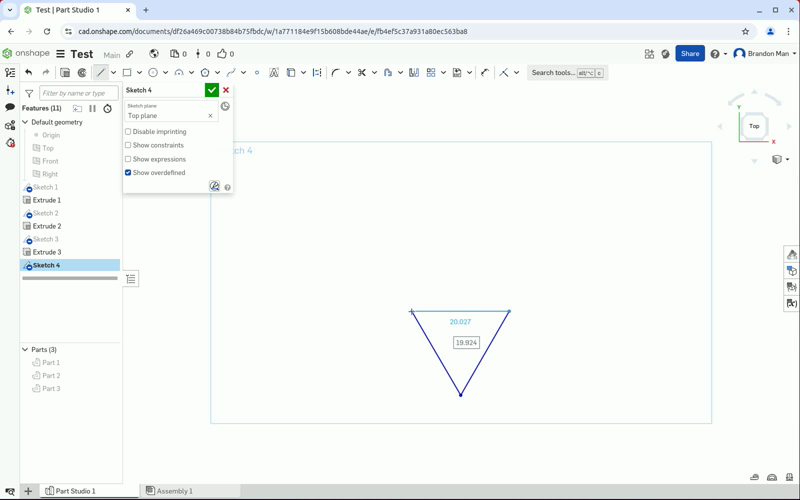
click(411, 311)
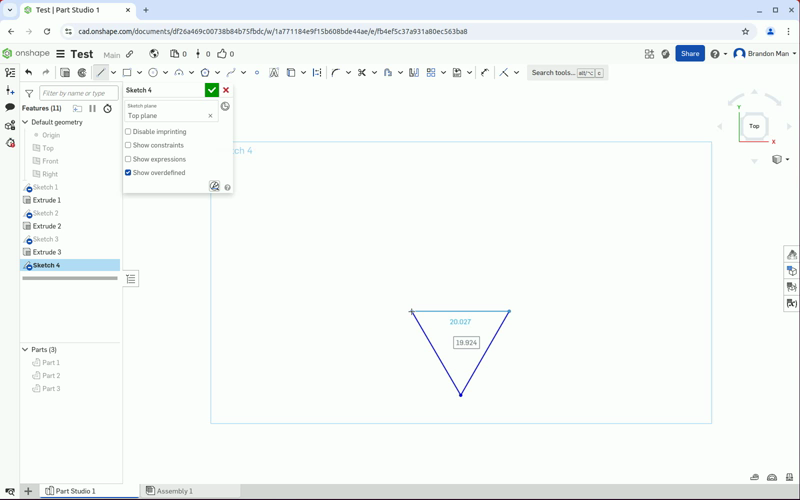
key(esc)
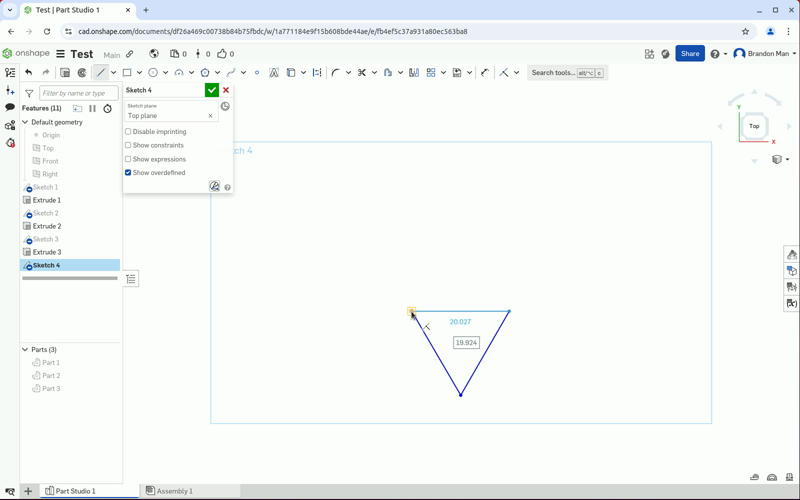
key(l)
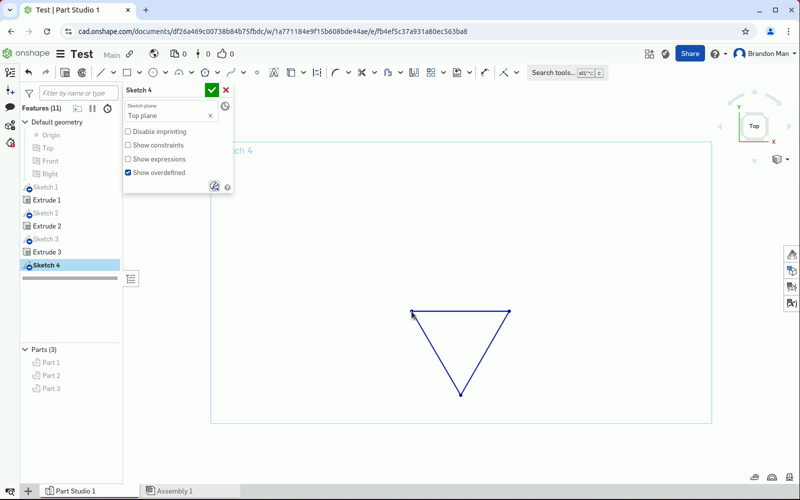
key_down(shift)
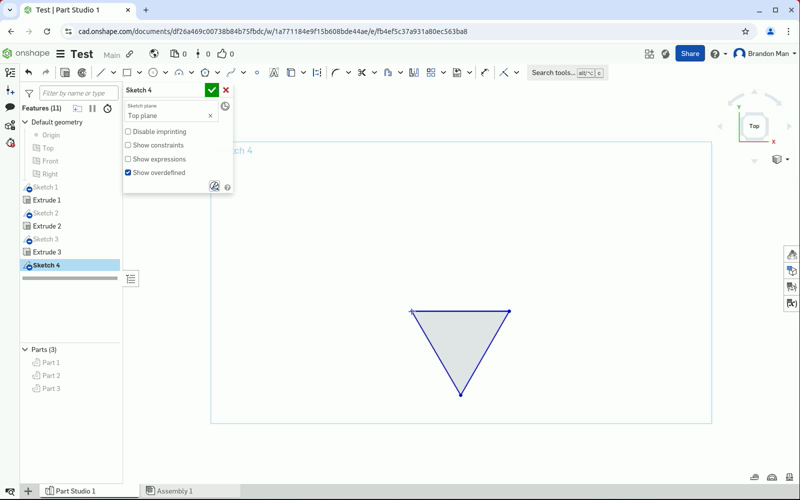
mouse_move(442, 338)
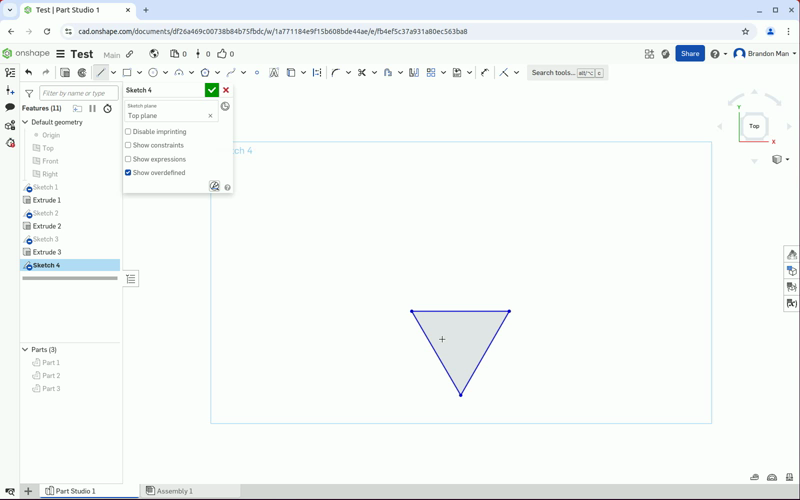
click(442, 338)
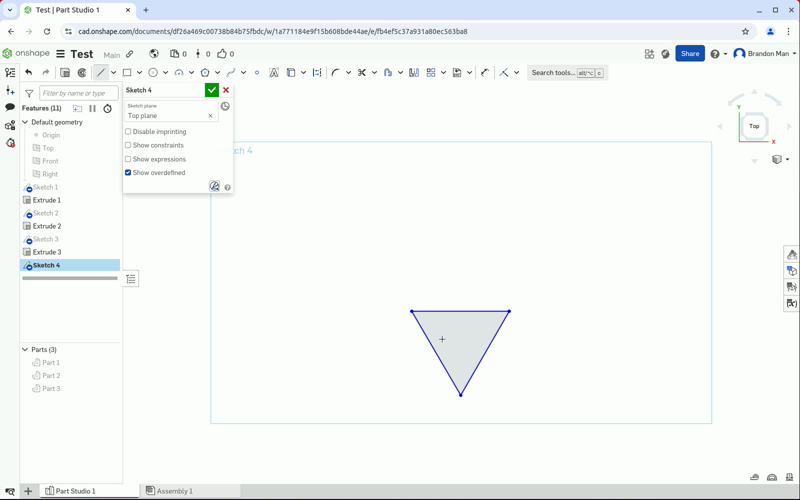
key_up(shift)
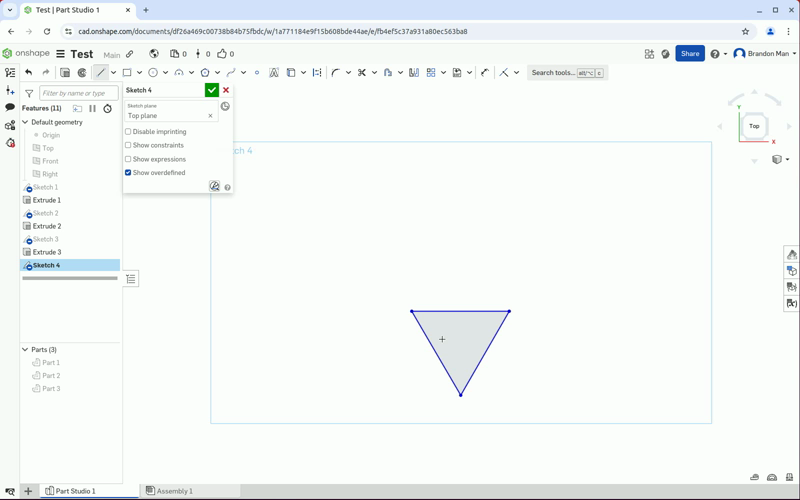
key_down(shift)
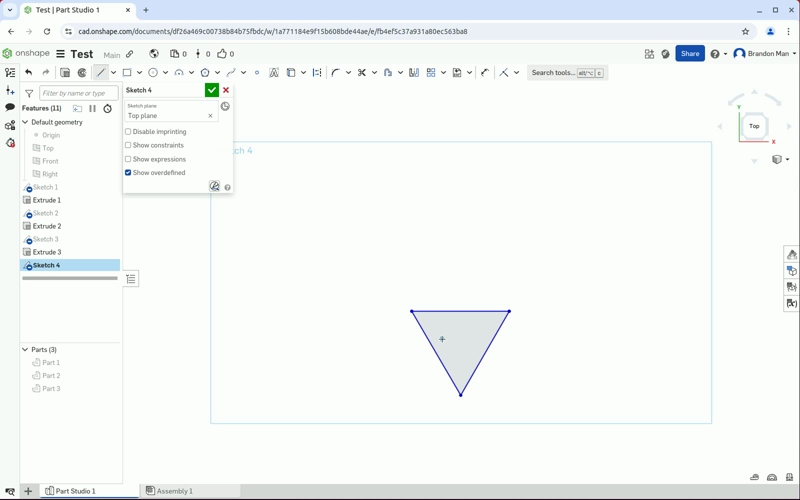
mouse_move(472, 338)
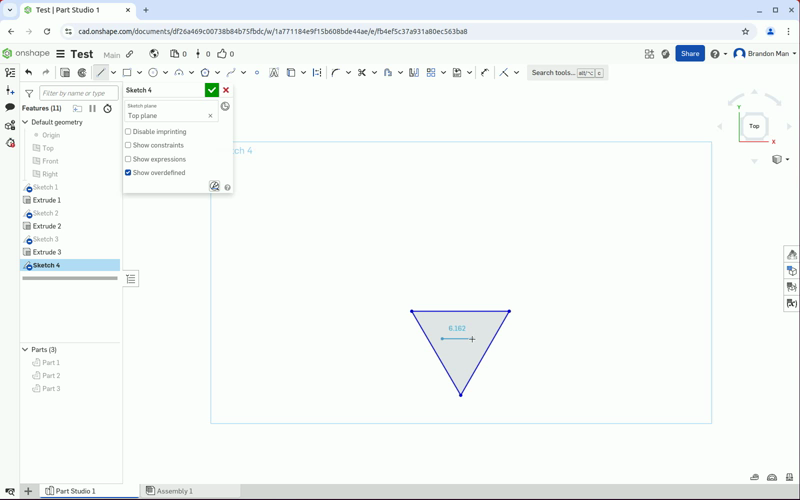
mouse_move(451, 355)
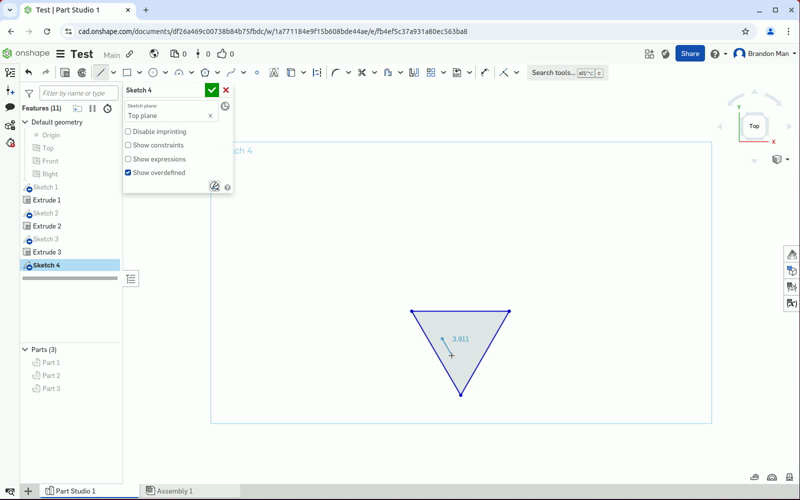
click(451, 355)
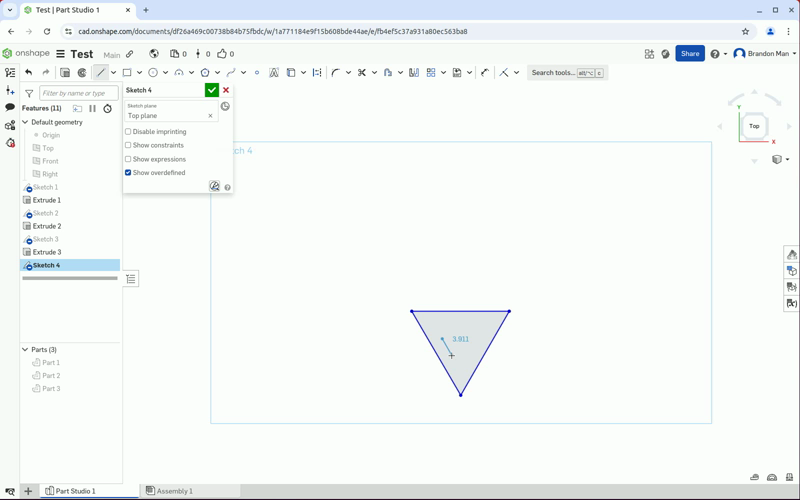
key_up(shift)
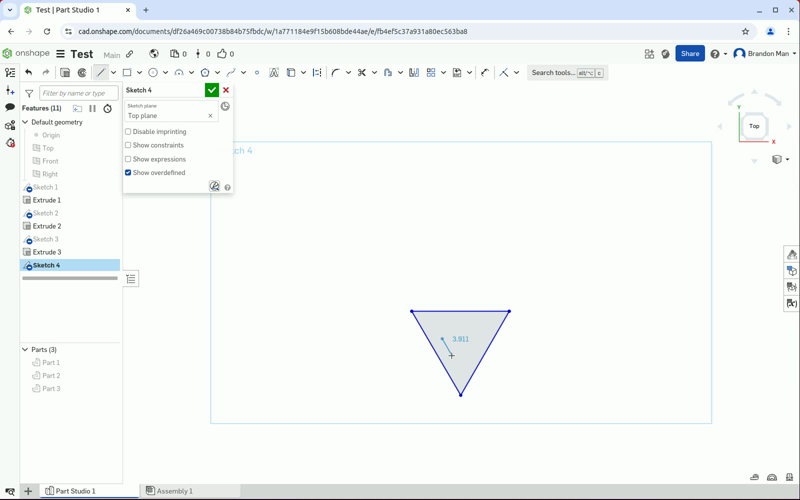
key_down(shift)
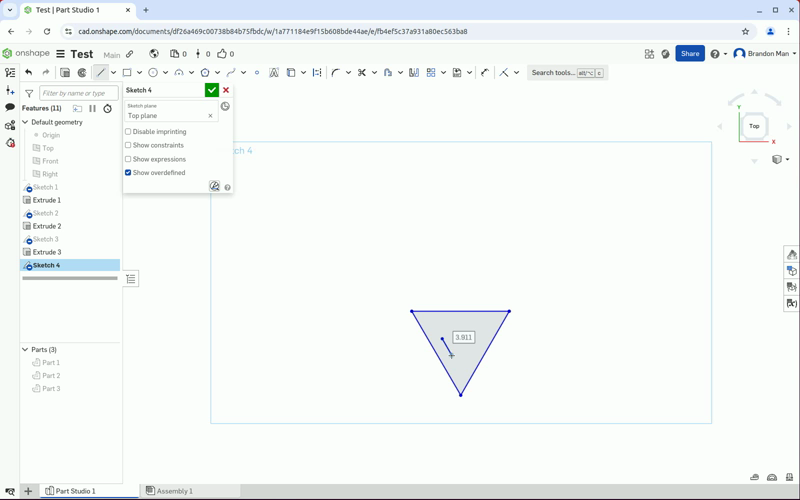
mouse_move(481, 355)
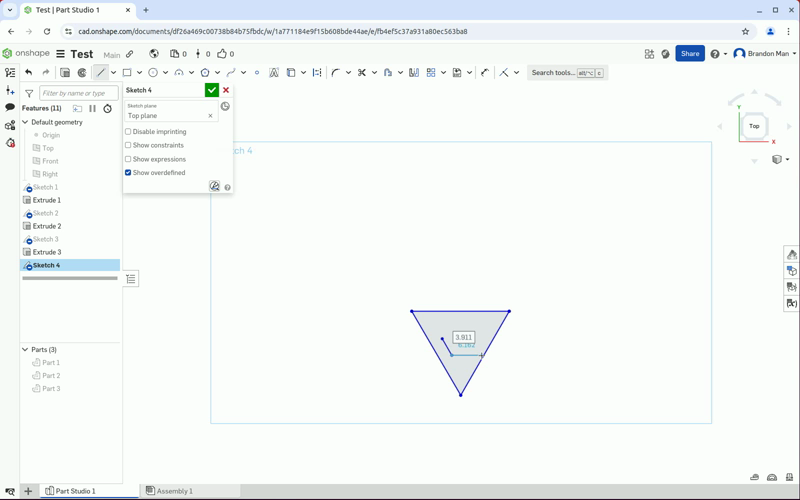
mouse_move(468, 355)
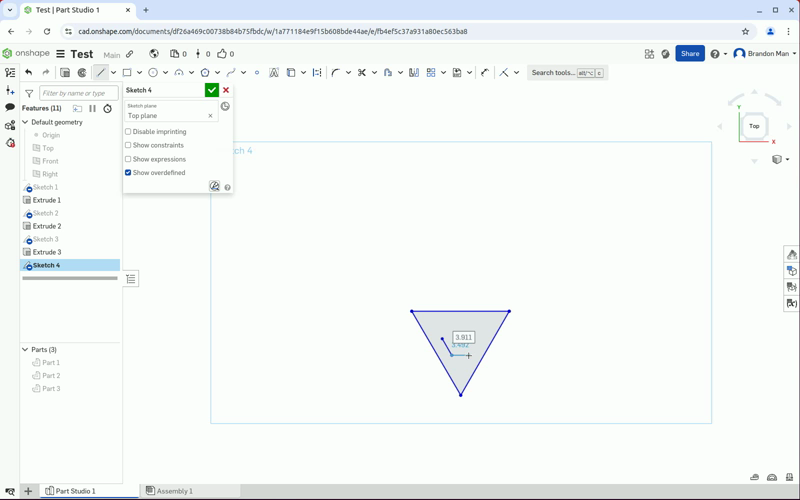
click(468, 355)
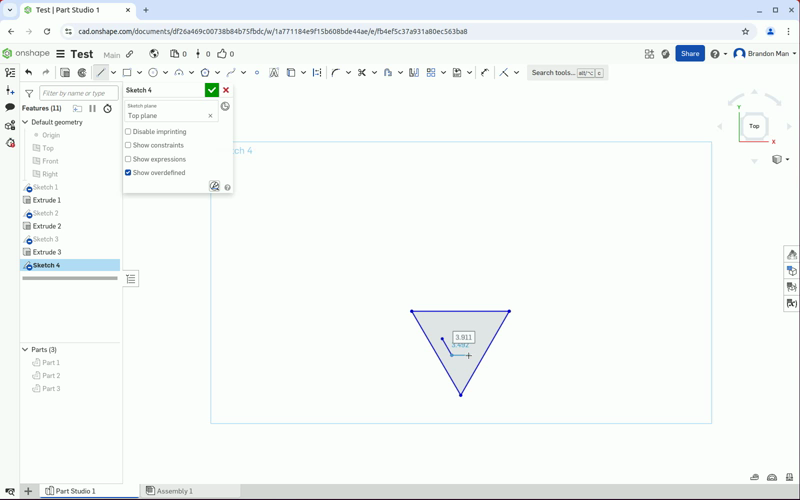
key_up(shift)
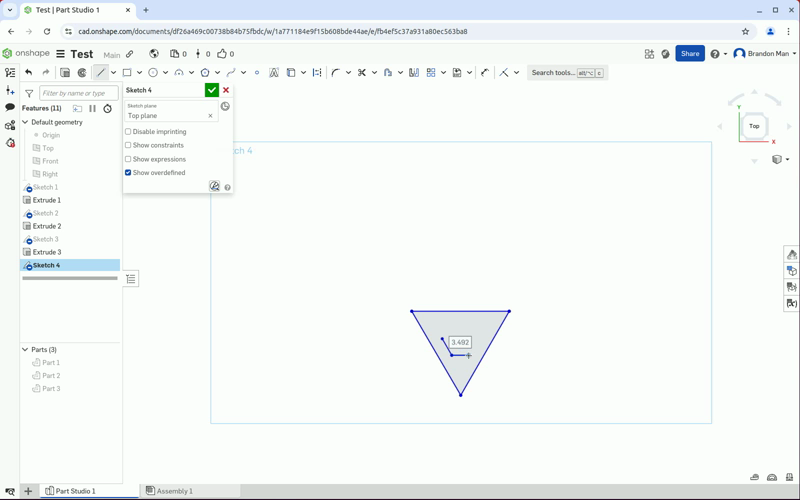
key_down(shift)
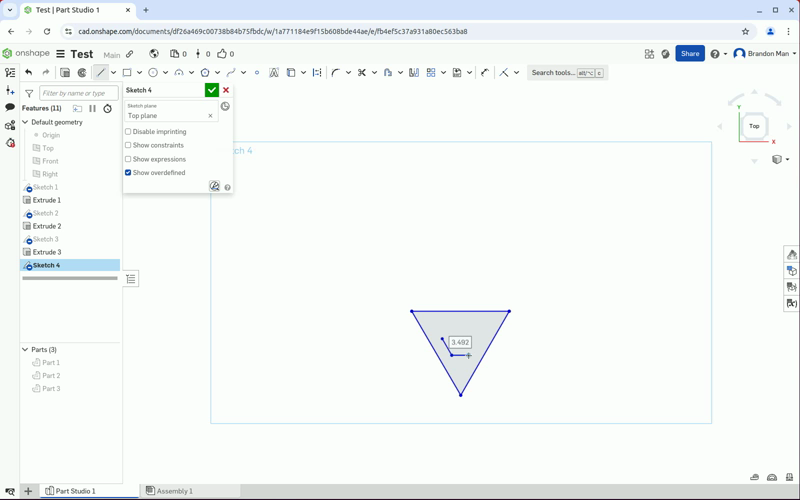
mouse_move(498, 355)
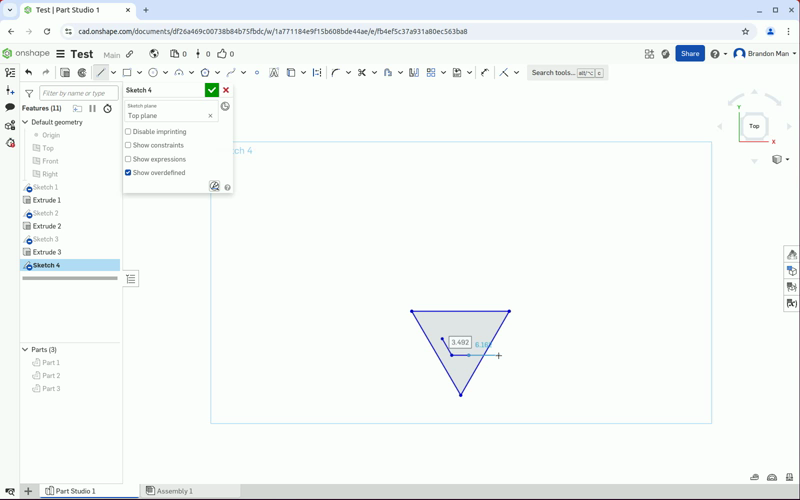
mouse_move(478, 338)
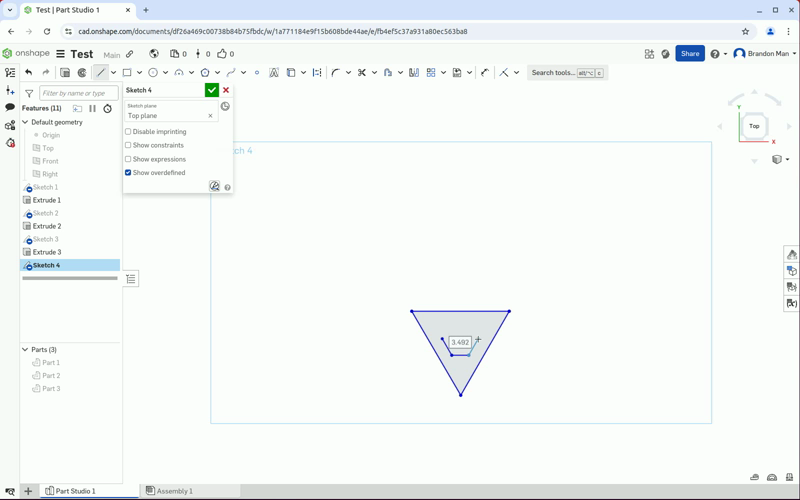
click(478, 338)
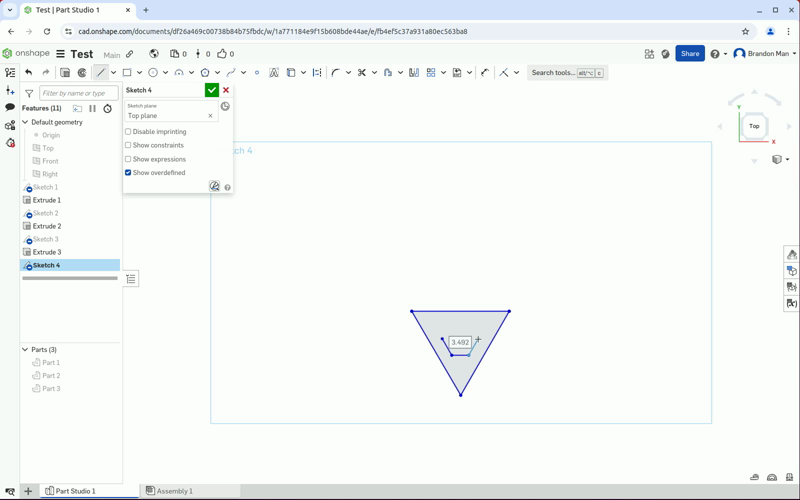
key_up(shift)
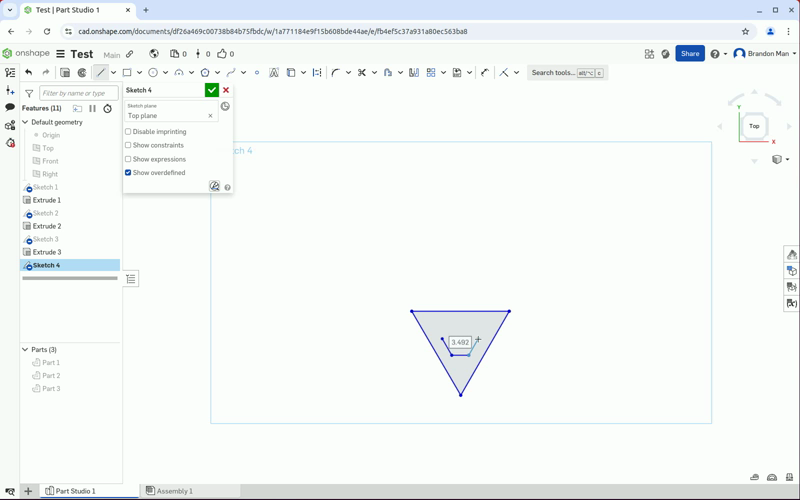
key_down(shift)
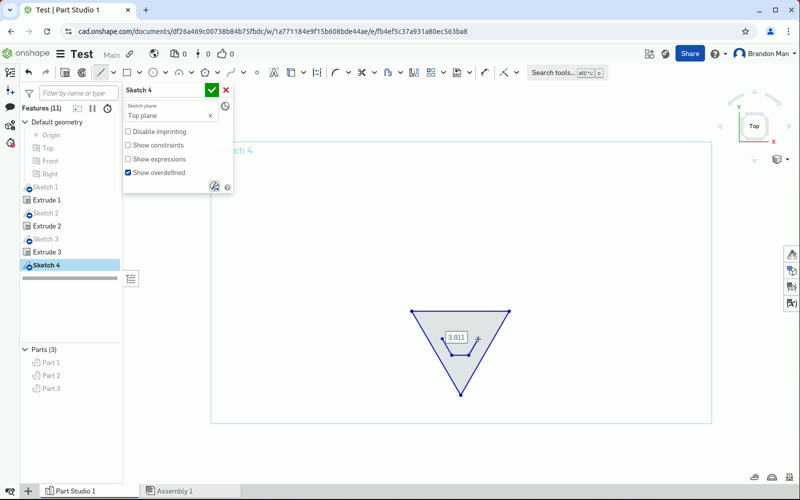
mouse_move(508, 338)
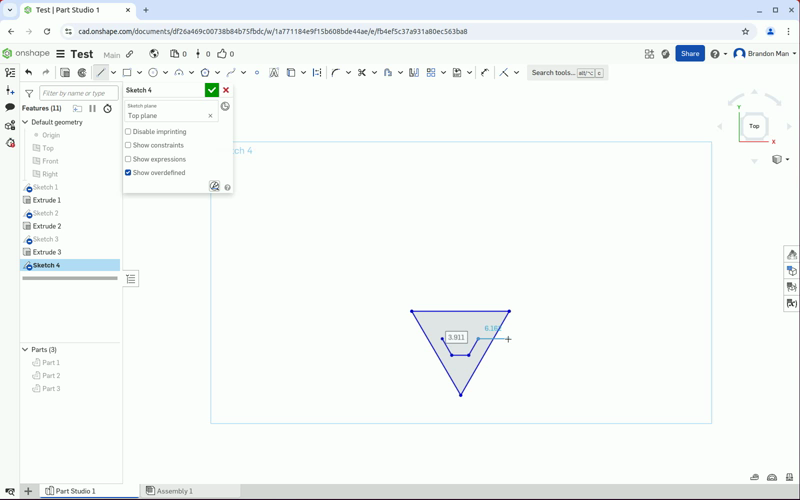
mouse_move(468, 323)
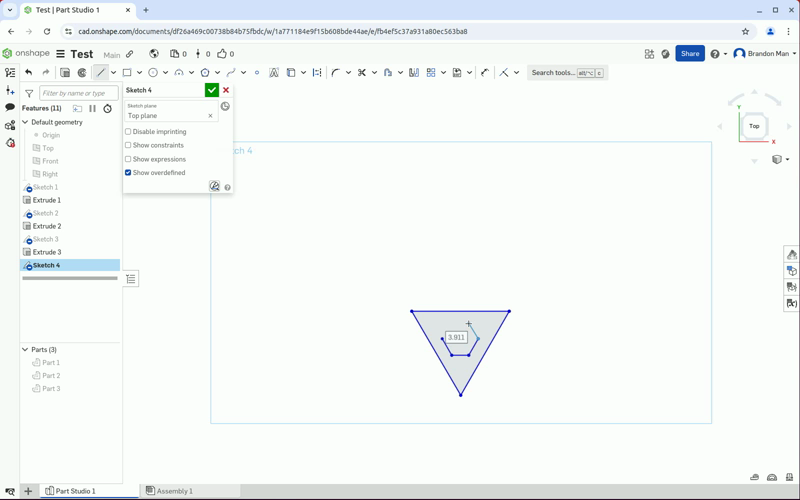
click(468, 323)
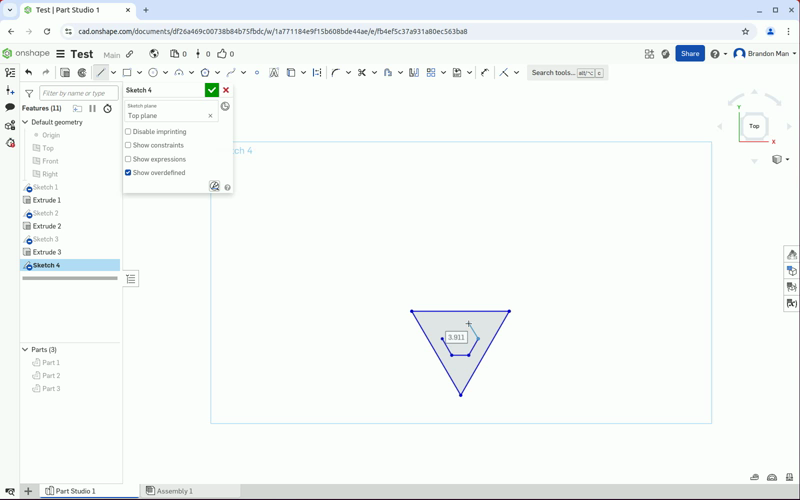
key_up(shift)
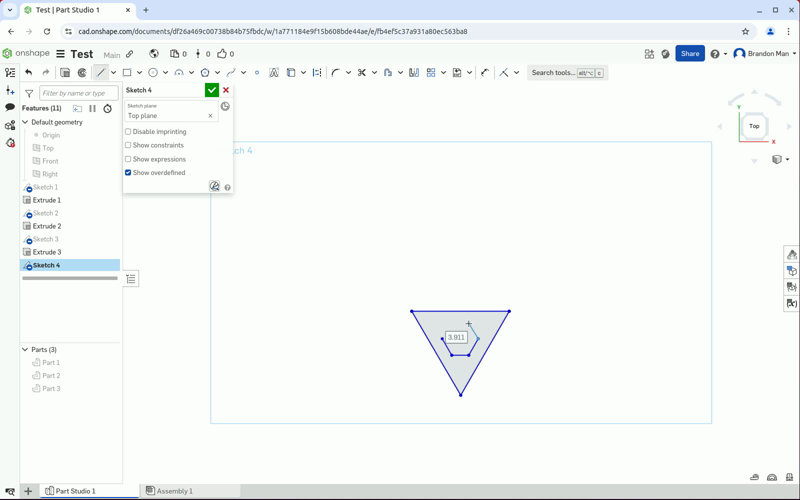
key_down(shift)
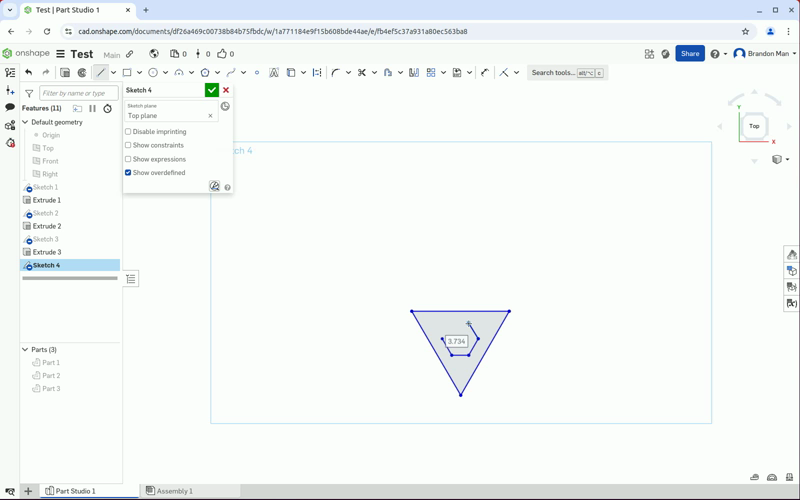
mouse_move(498, 323)
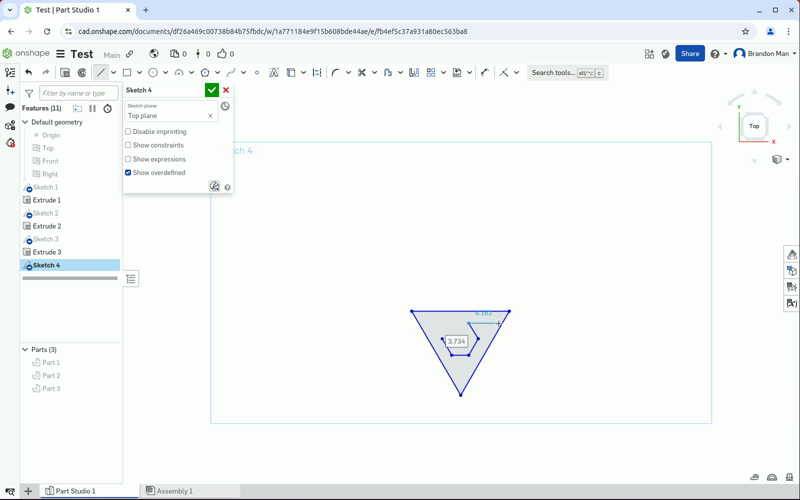
mouse_move(451, 323)
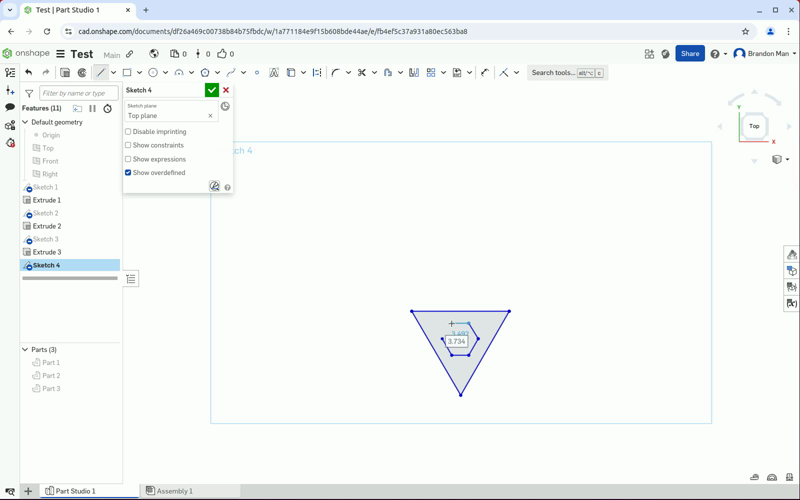
click(451, 323)
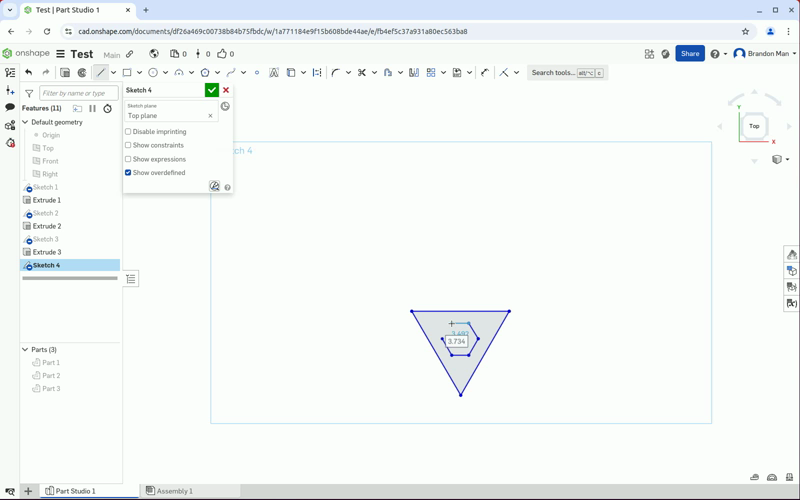
key_up(shift)
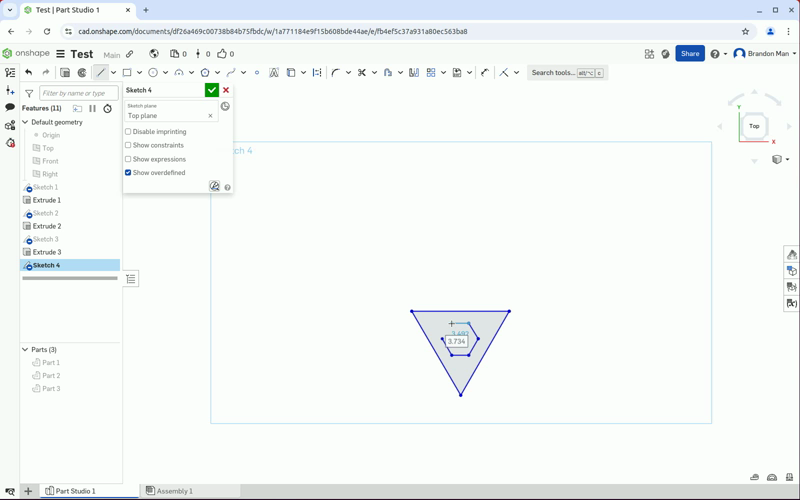
mouse_move(481, 323)
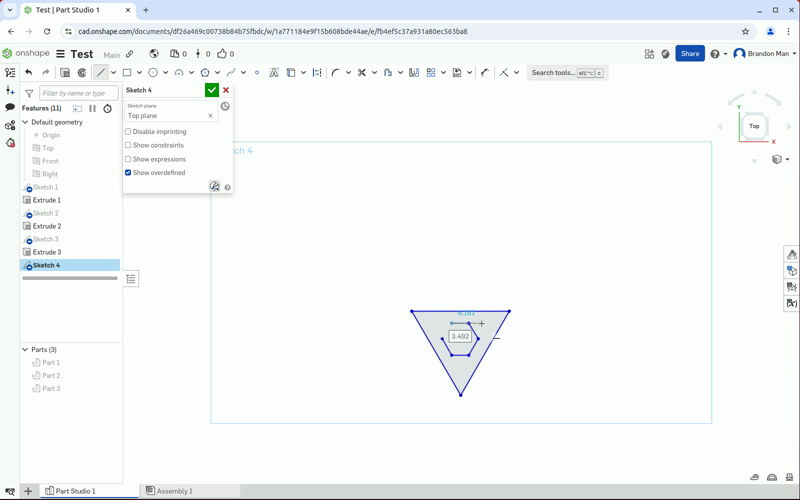
key_down(shift)
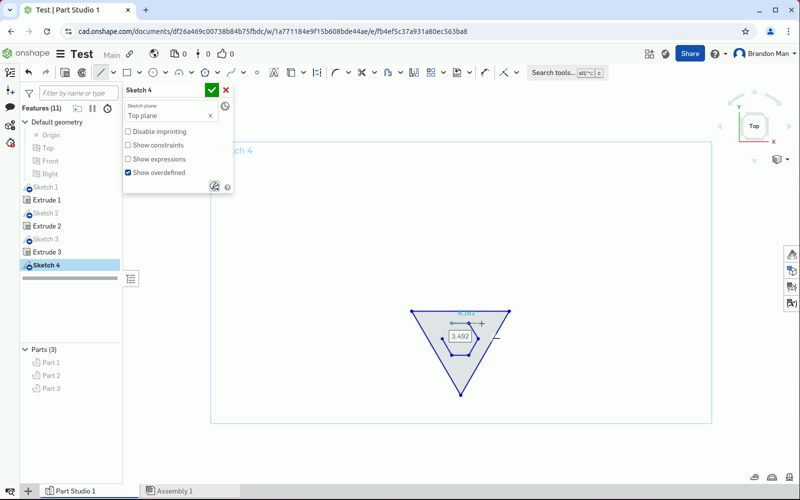
mouse_move(442, 338)
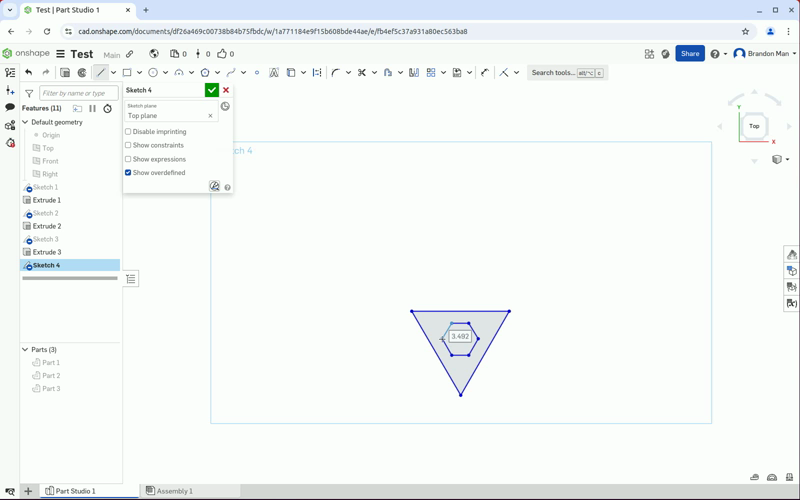
key_up(shift)
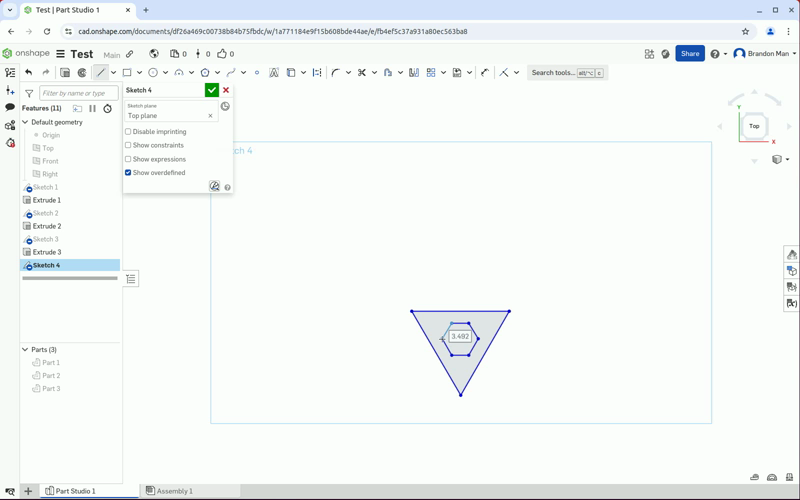
click(442, 338)
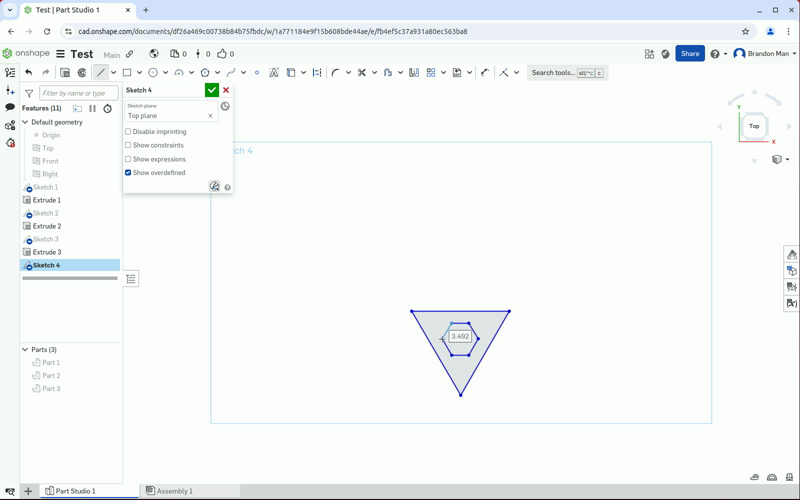
key(esc)
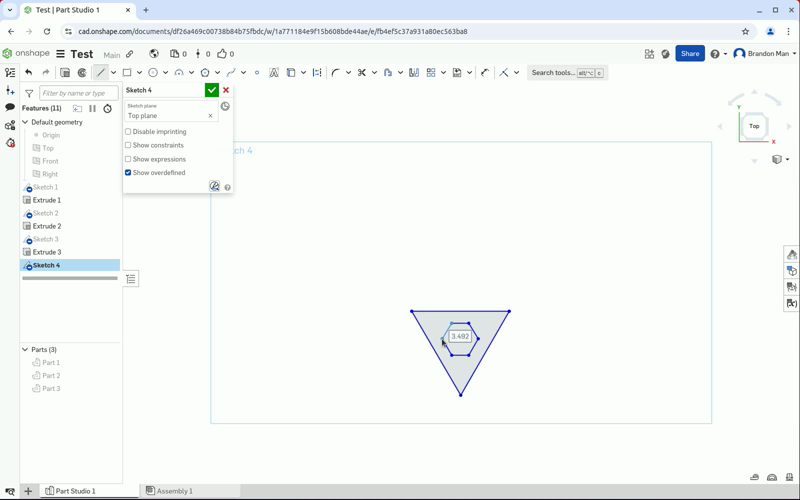
mouse_move(469, 370)
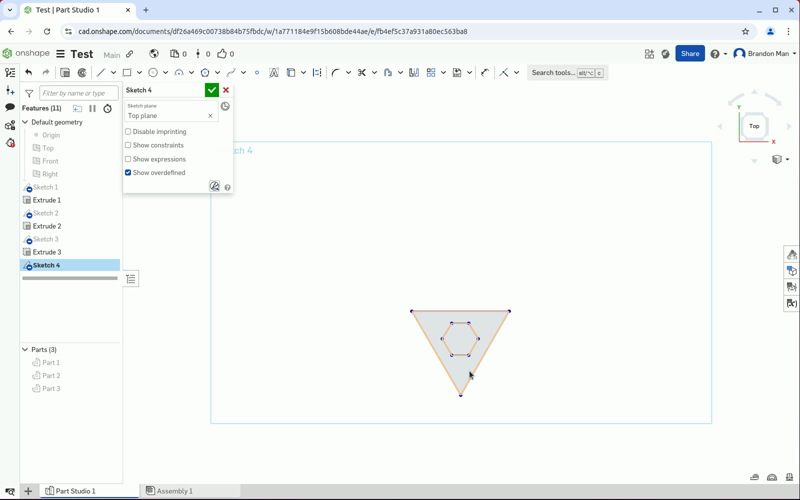
click(469, 370)
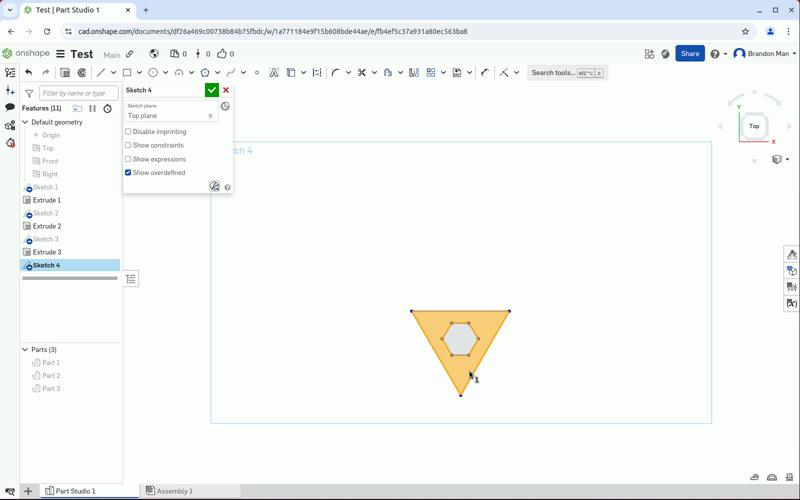
mouse_move(73, 352)
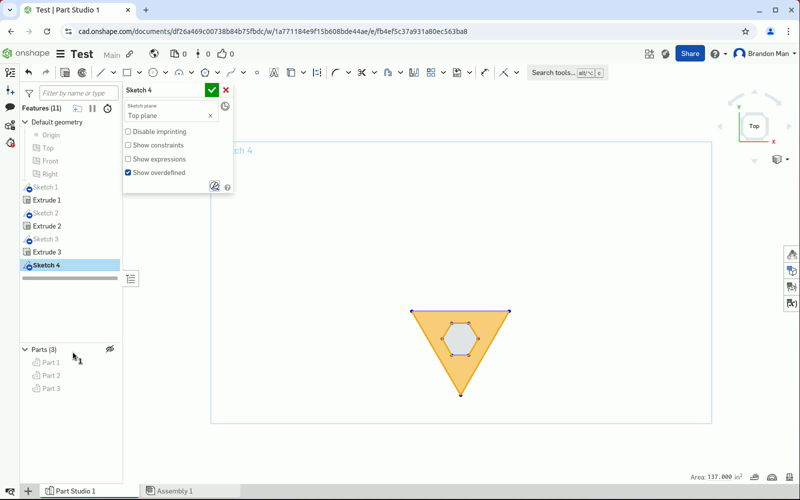
key(shift+y)
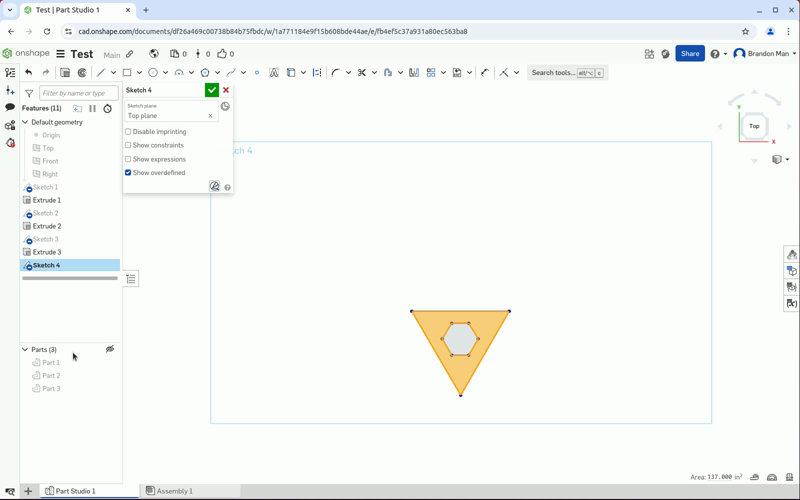
key(shift+e)
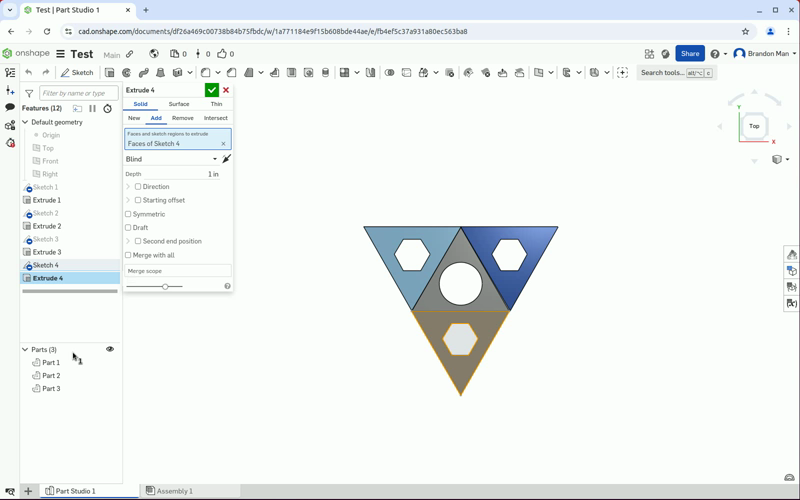
mouse_move(143, 106)
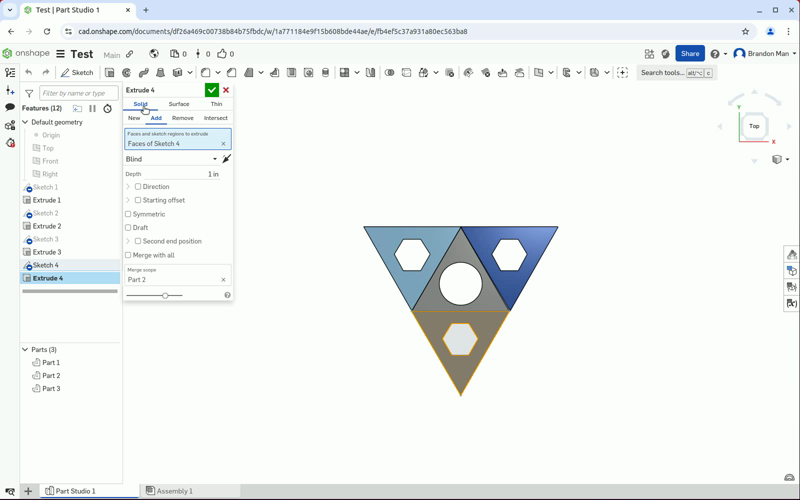
click(143, 106)
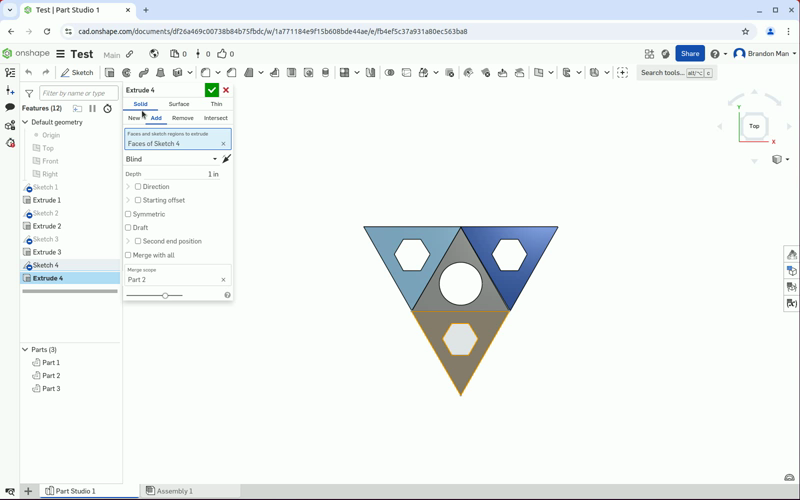
mouse_move(137, 120)
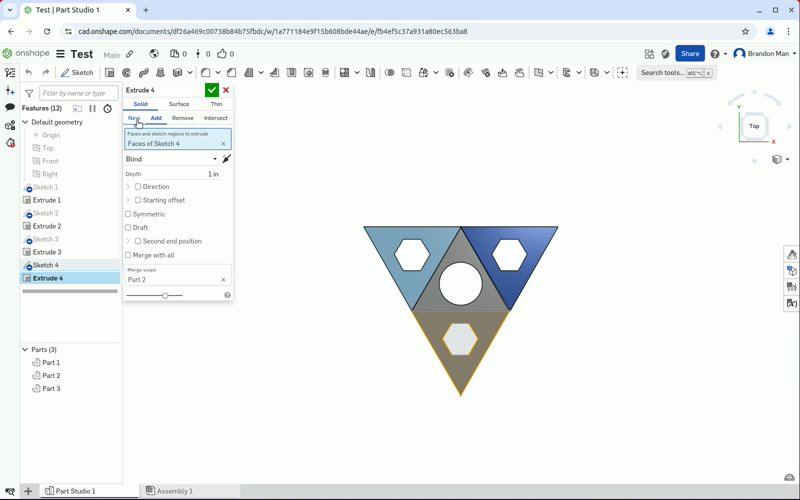
click(137, 120)
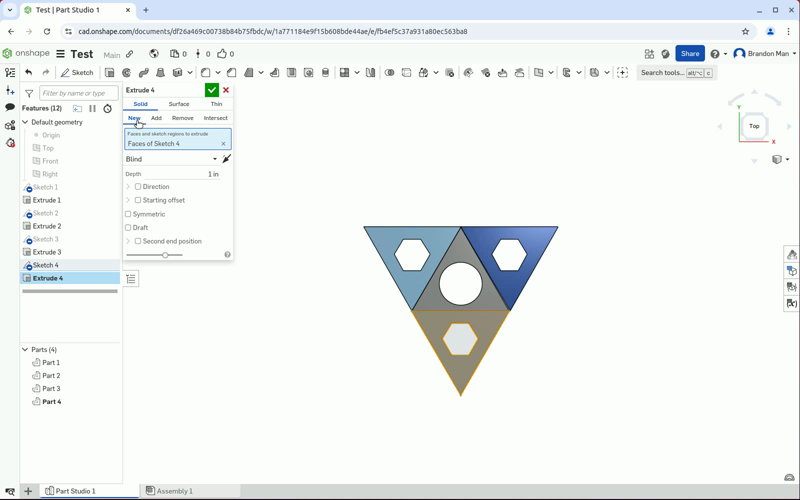
key(tab, 4)
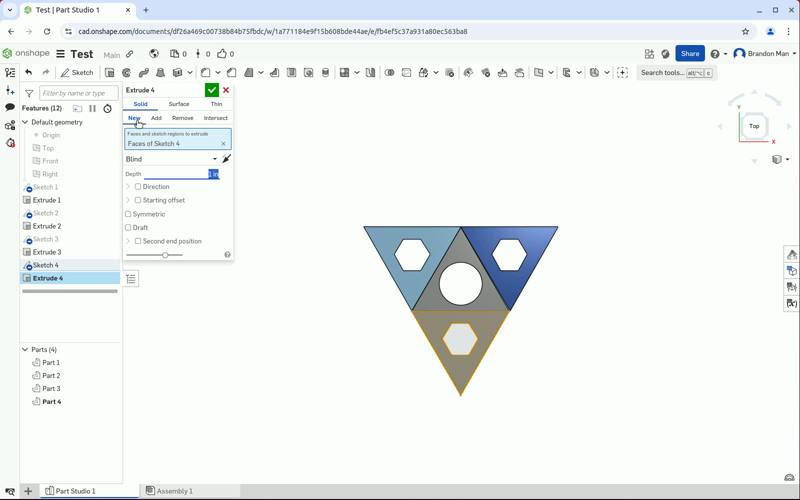
text(2.648)
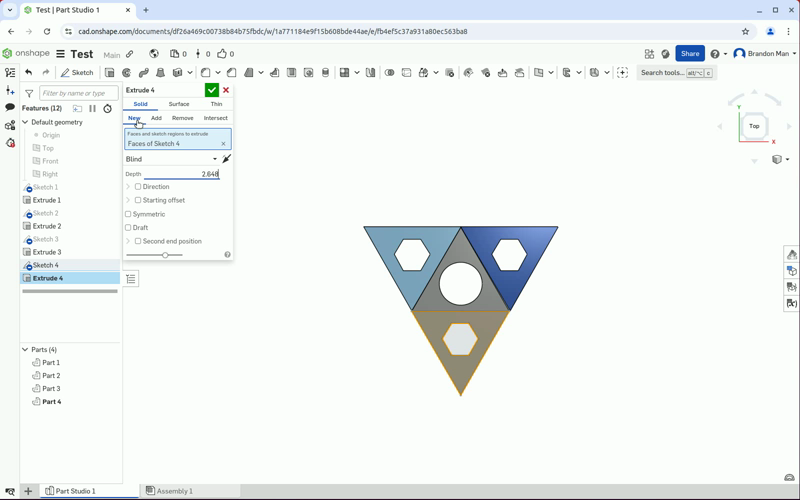
key(enter)
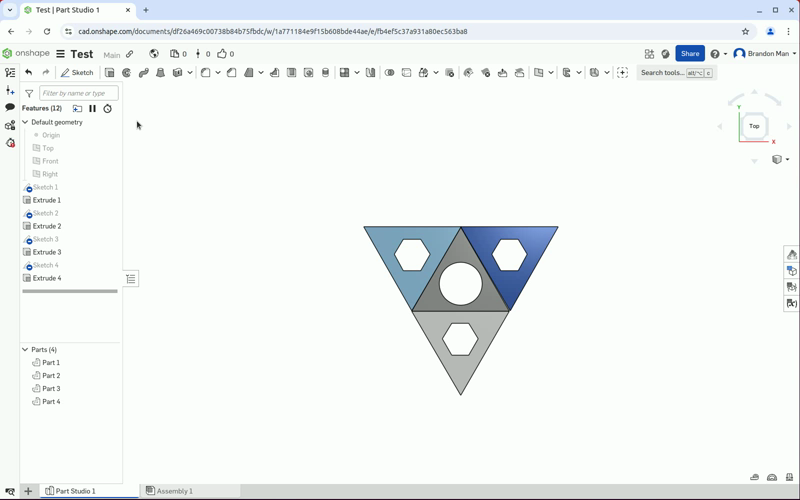
key(shift+h)
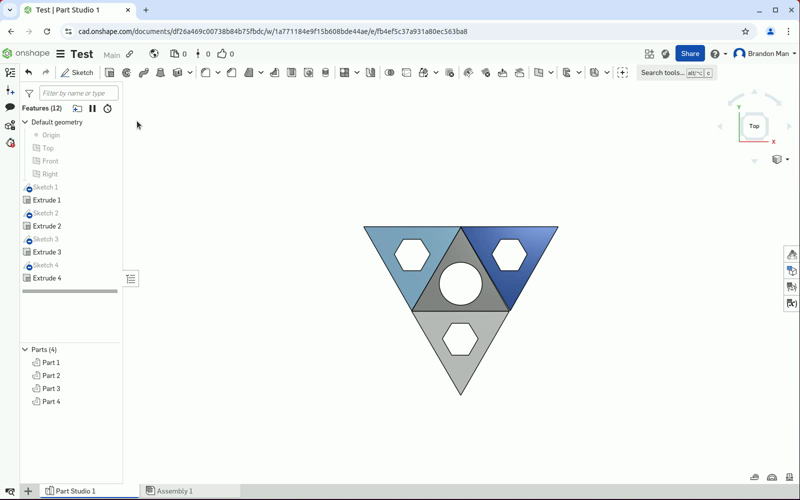
key(shift+h)
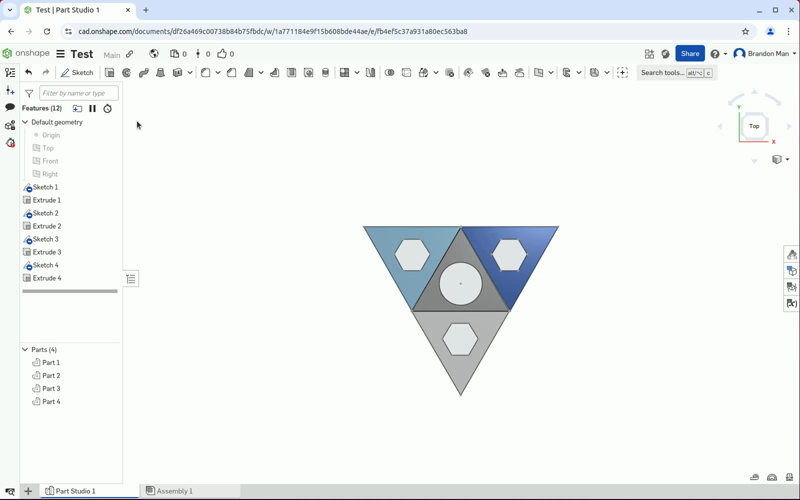
key(shift+7)
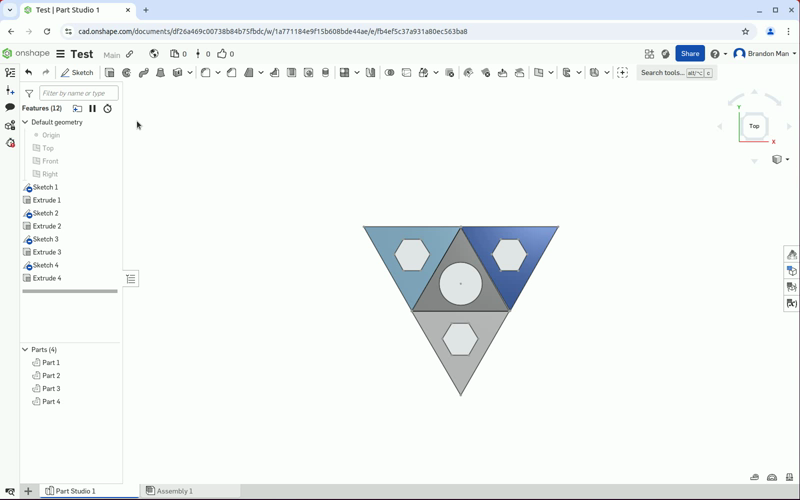
key(up, 3)
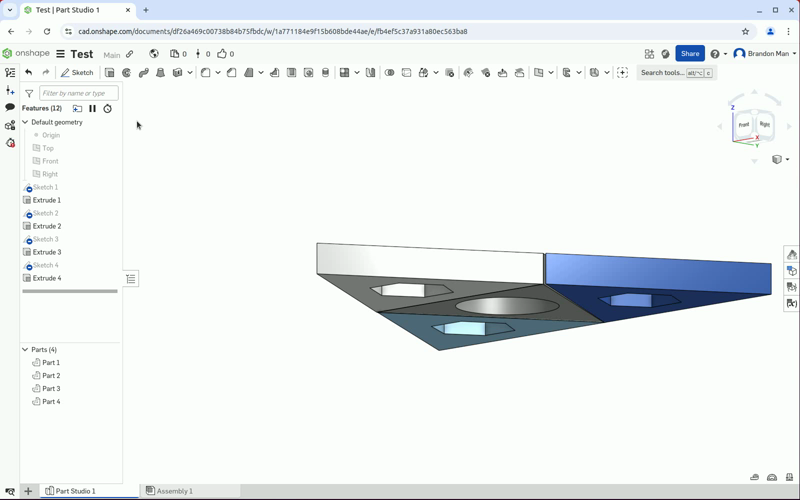
key(left, 3)
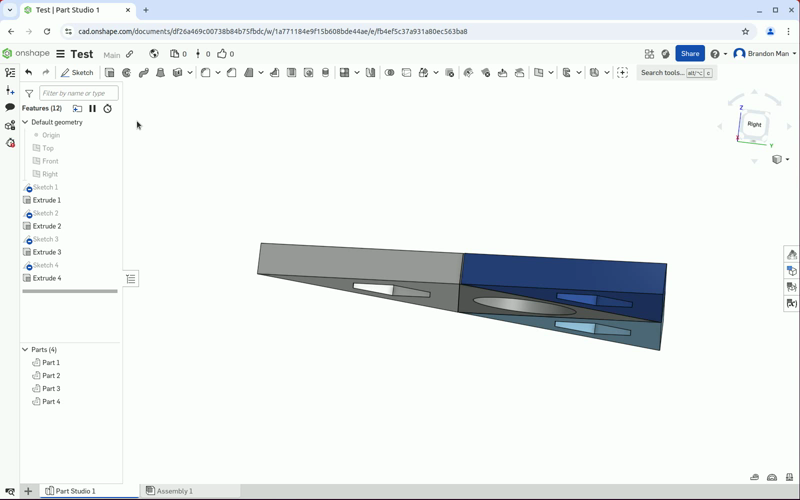
key(right, 3)
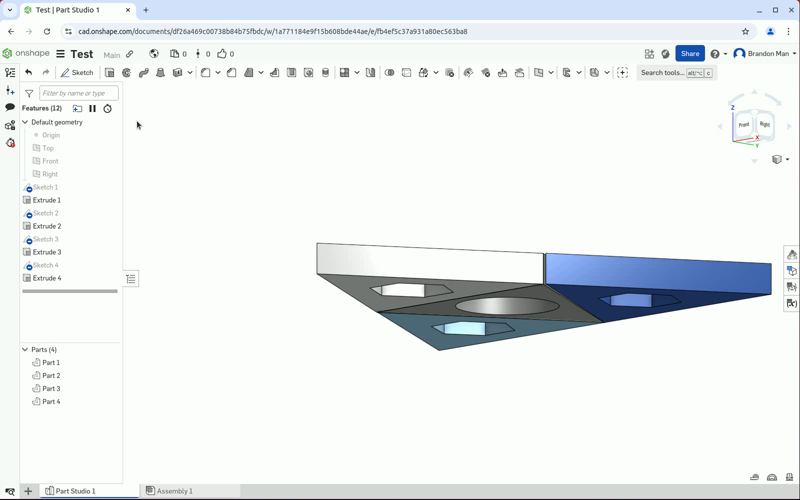
key(down, 3)
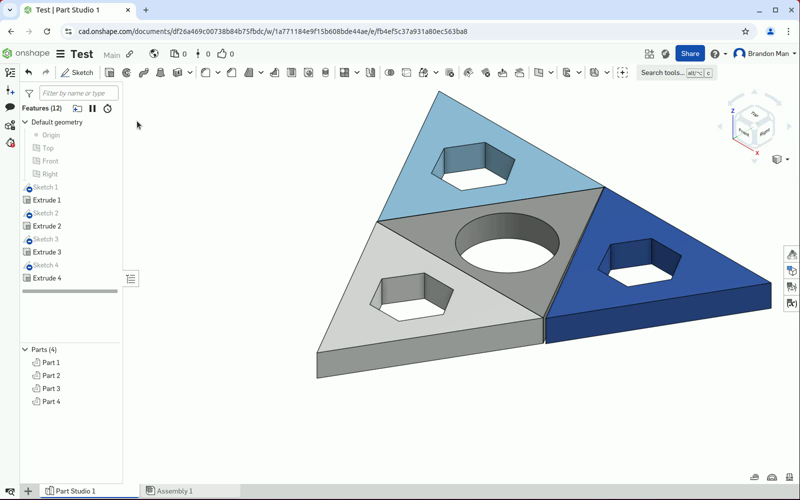
mouse_move(73, 189)
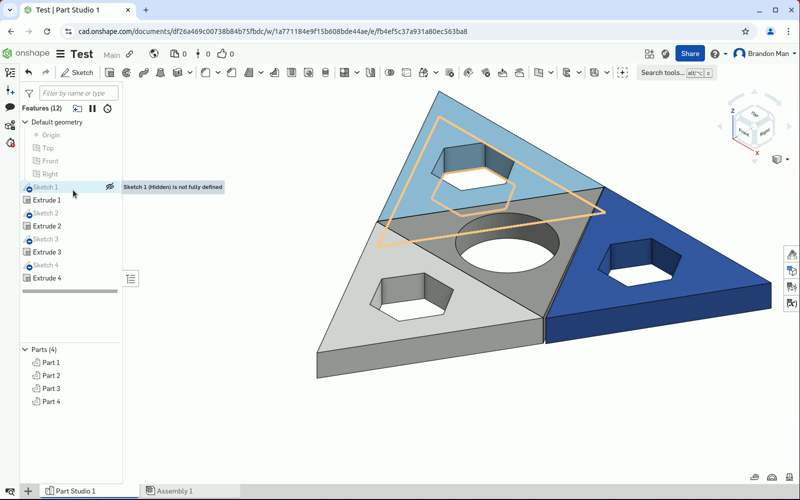
click(73, 189)